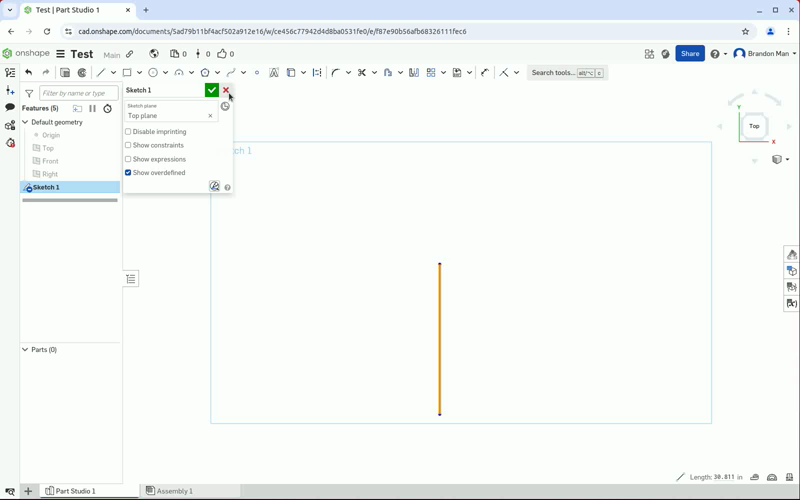
key(shift+h)
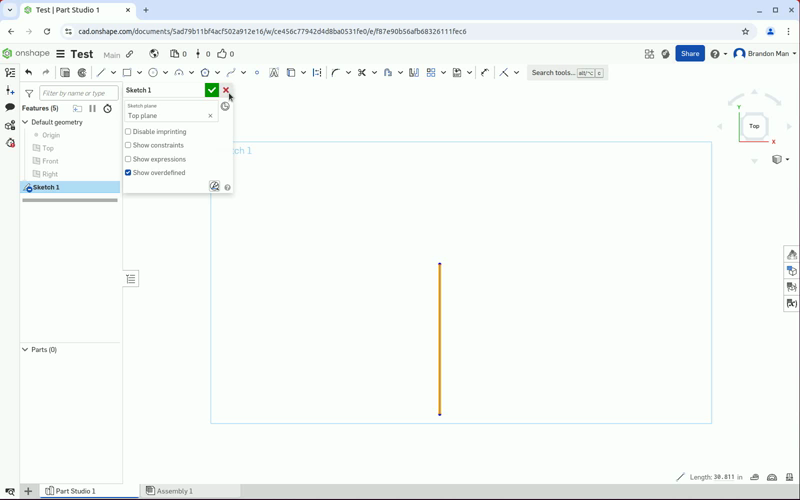
mouse_move(73, 352)
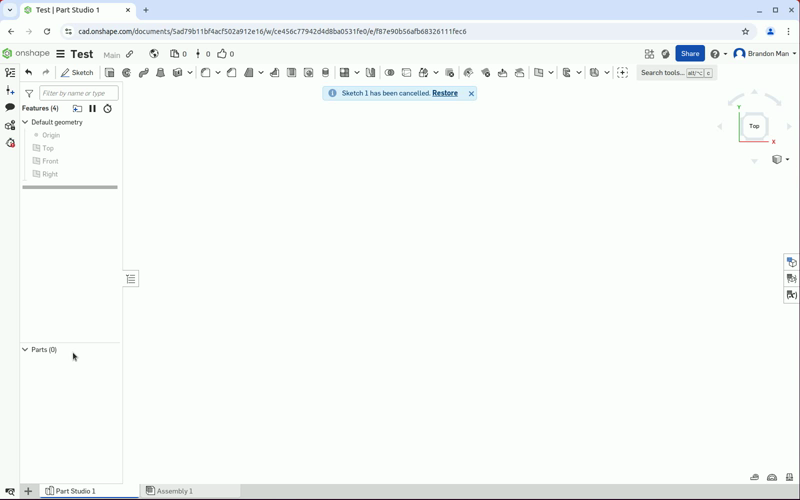
key(y)
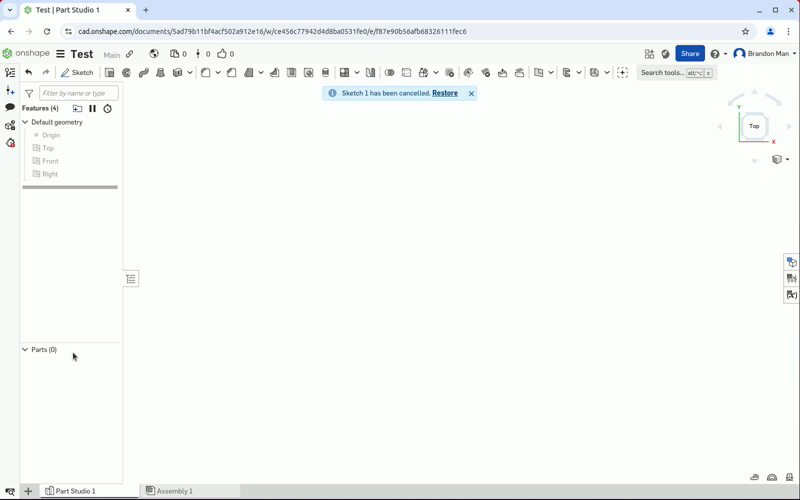
key(shift+p)
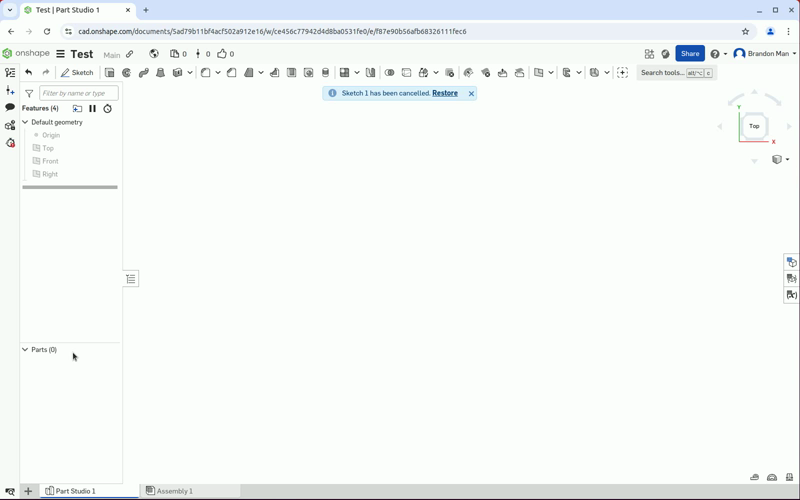
key(space)
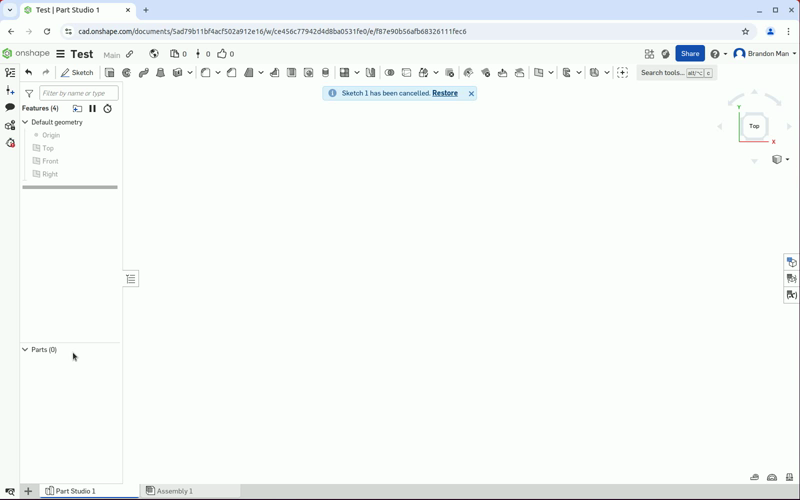
key_down(shift)
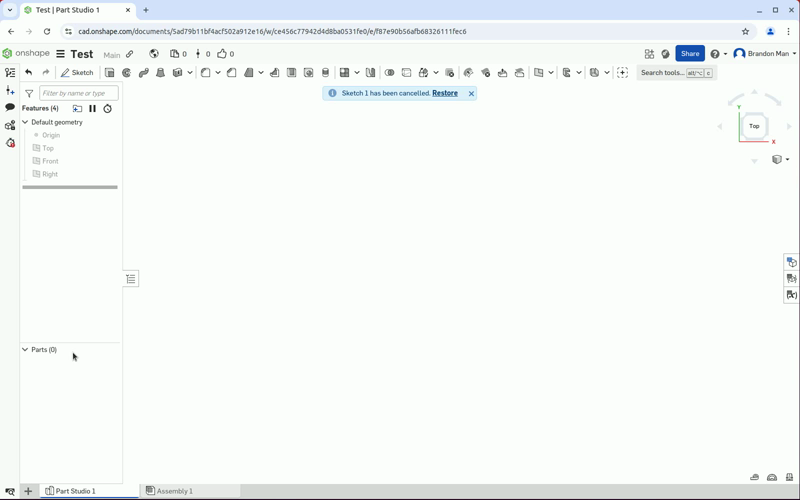
key(up)
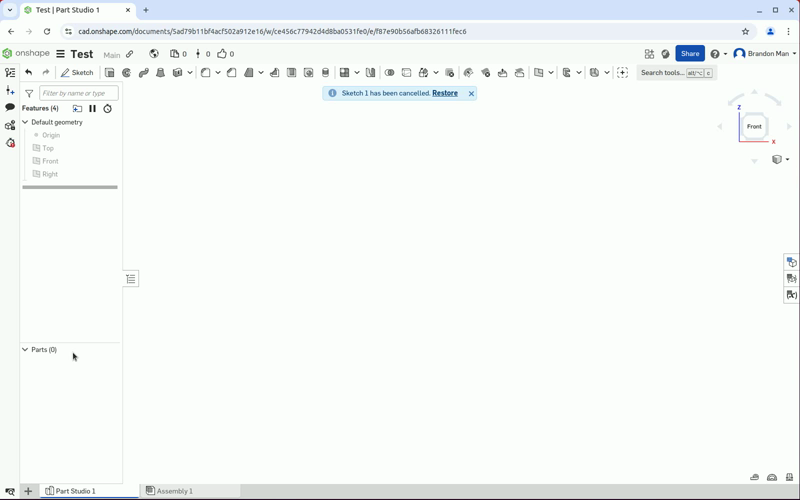
key_up(shift)
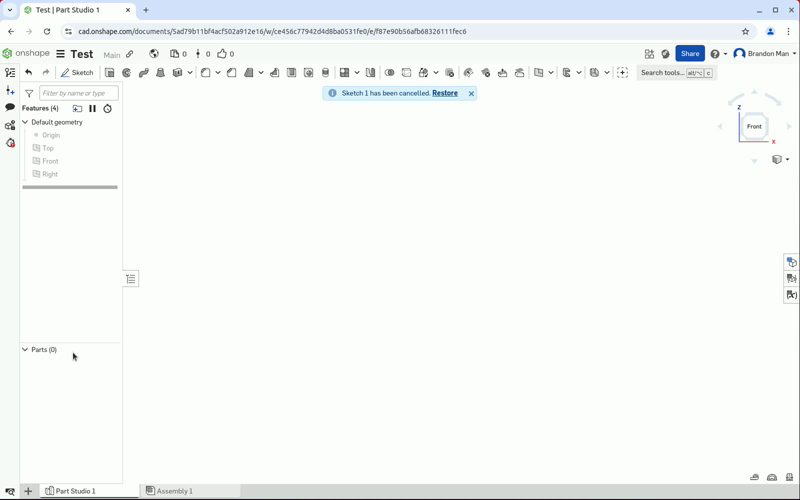
mouse_move(73, 352)
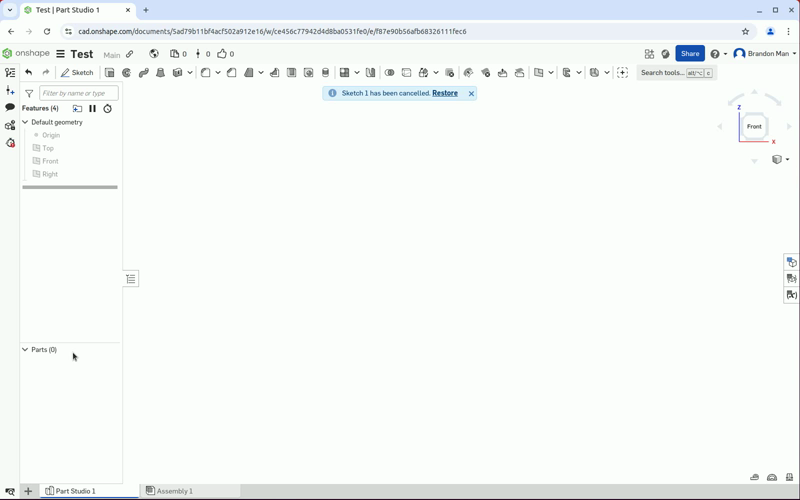
key(shift+y)
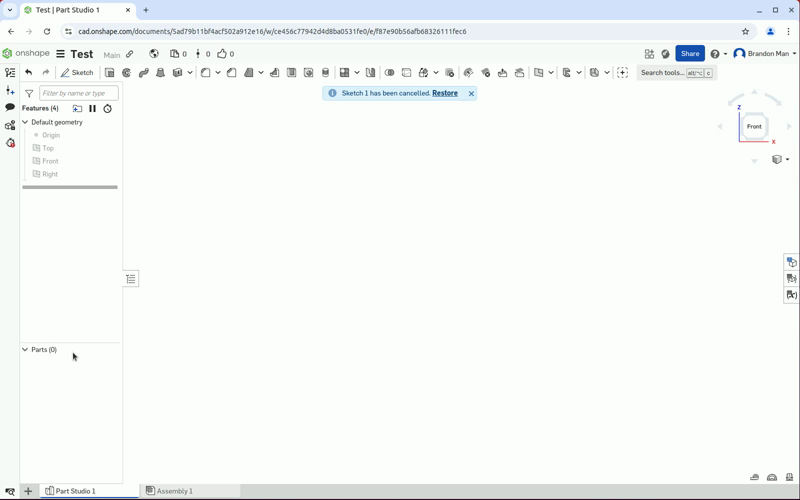
key(shift+s)
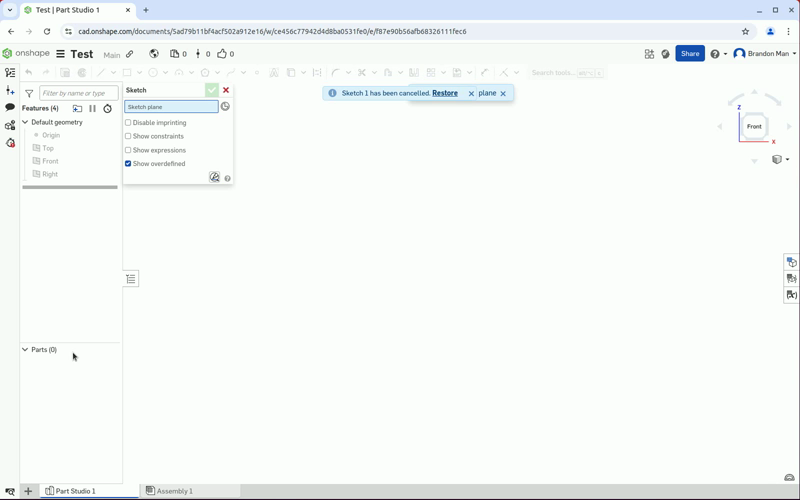
mouse_move(73, 163)
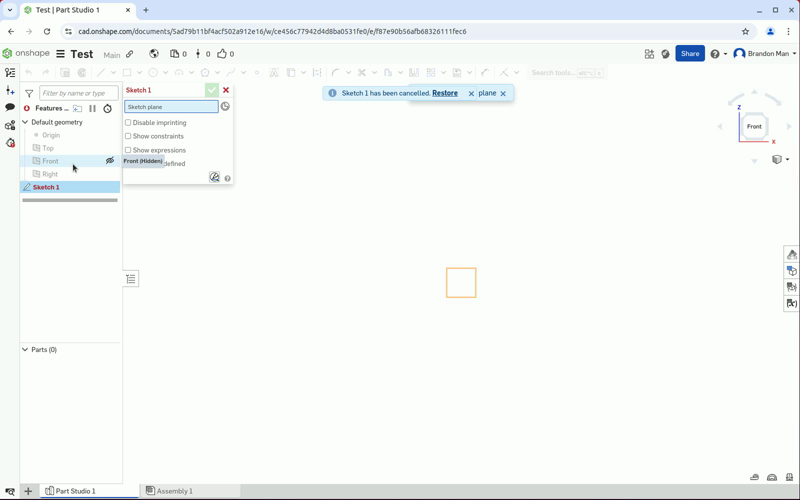
click(73, 163)
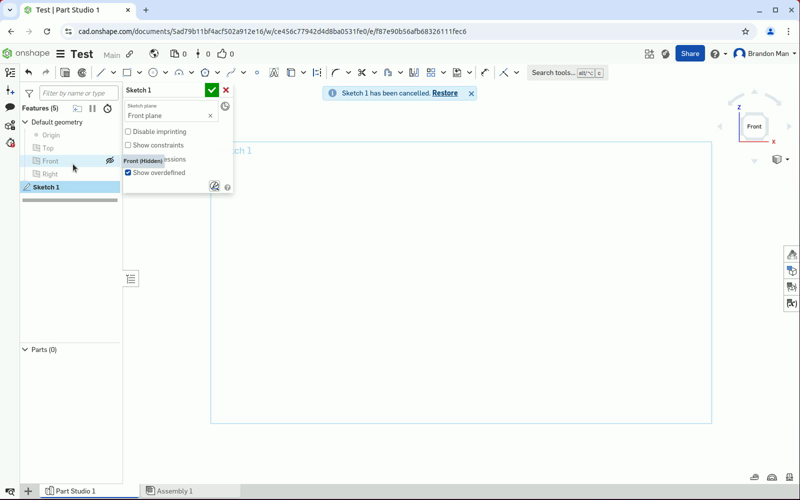
mouse_move(73, 352)
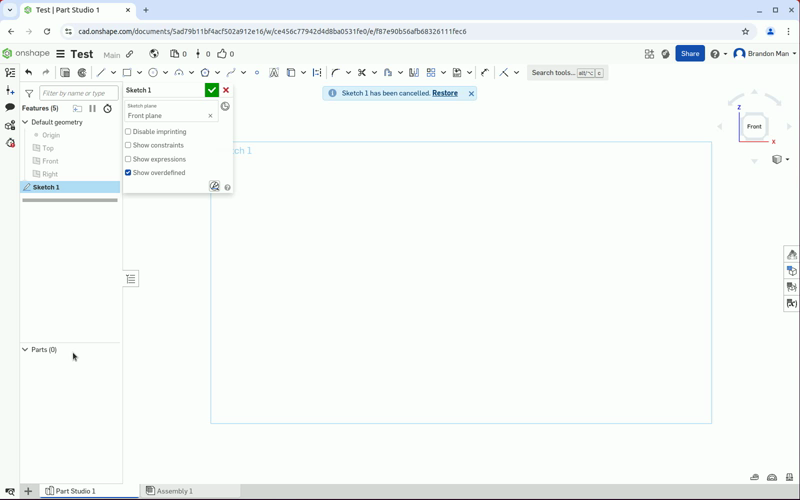
key(y)
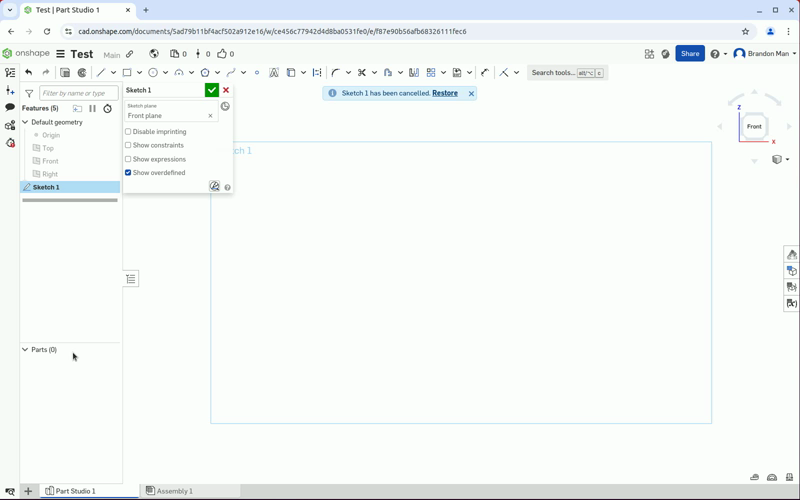
key(c)
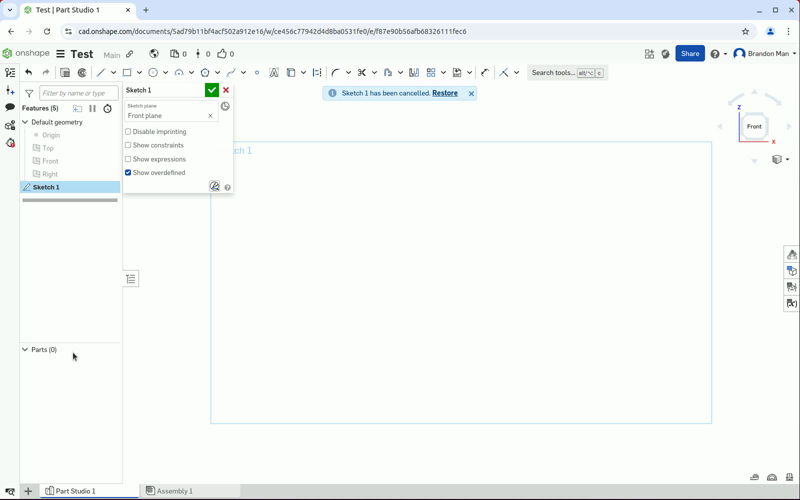
key_down(shift)
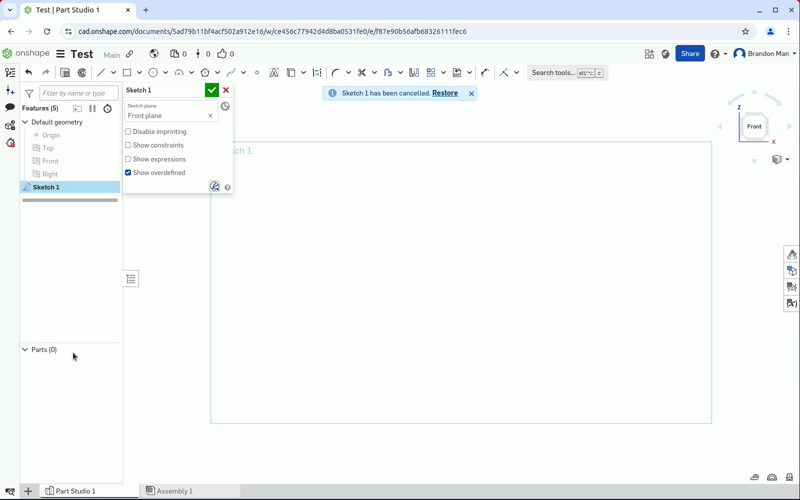
mouse_move(460, 282)
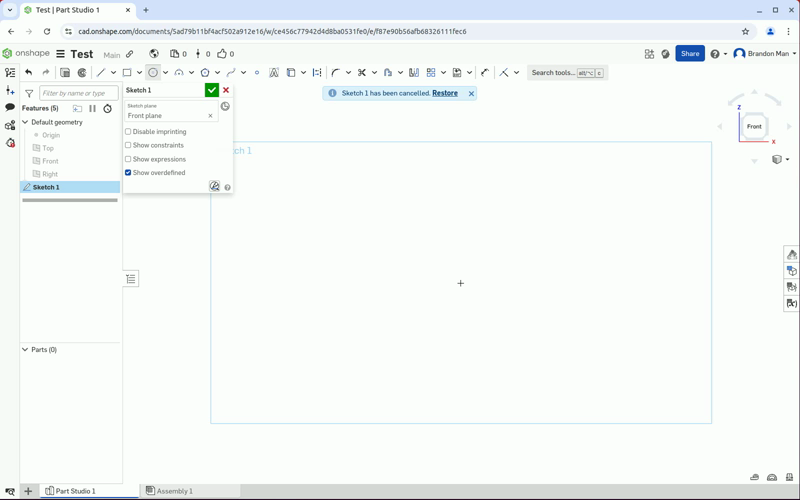
click(460, 282)
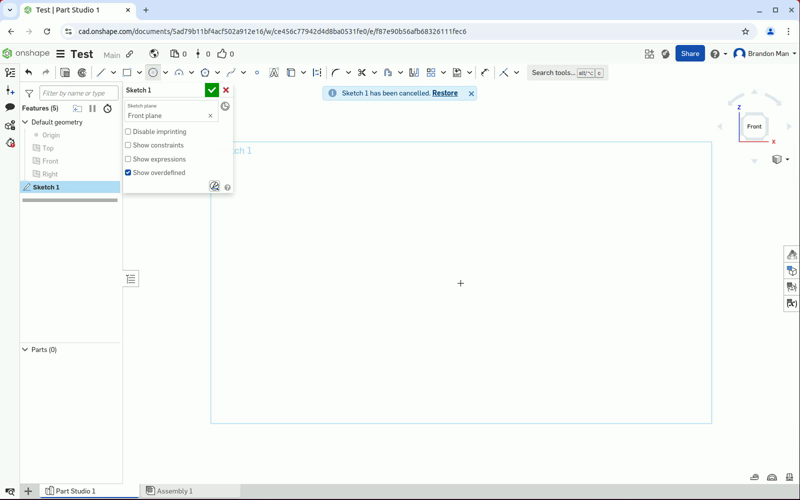
key_up(shift)
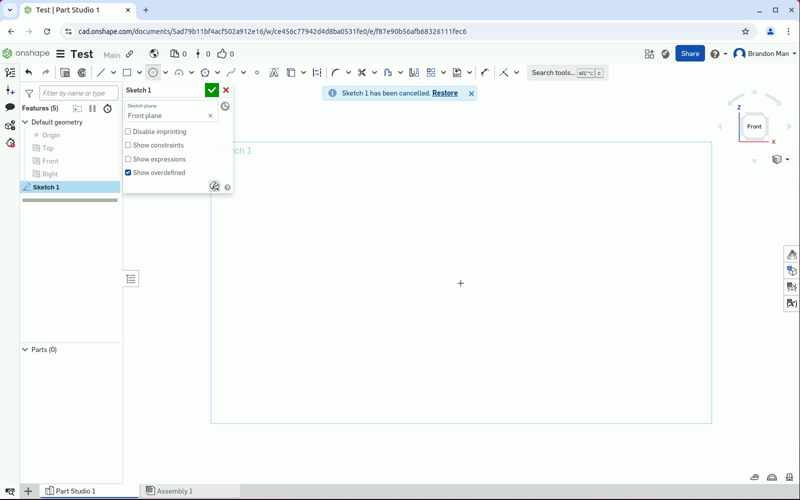
mouse_move(466, 282)
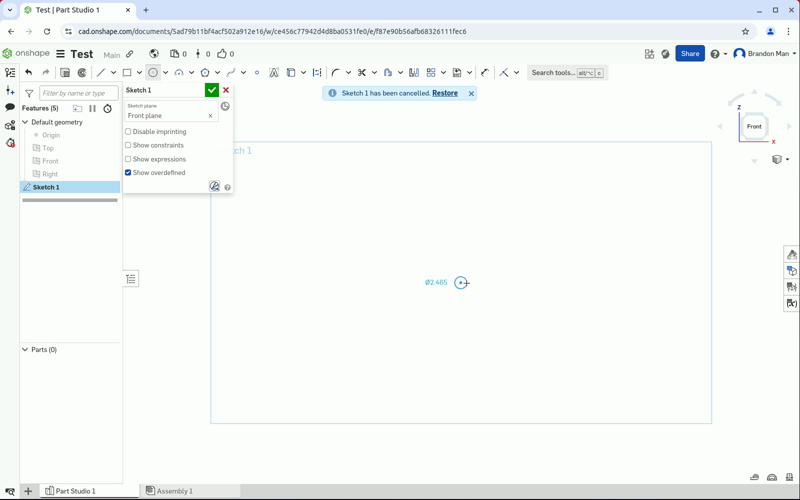
click(466, 282)
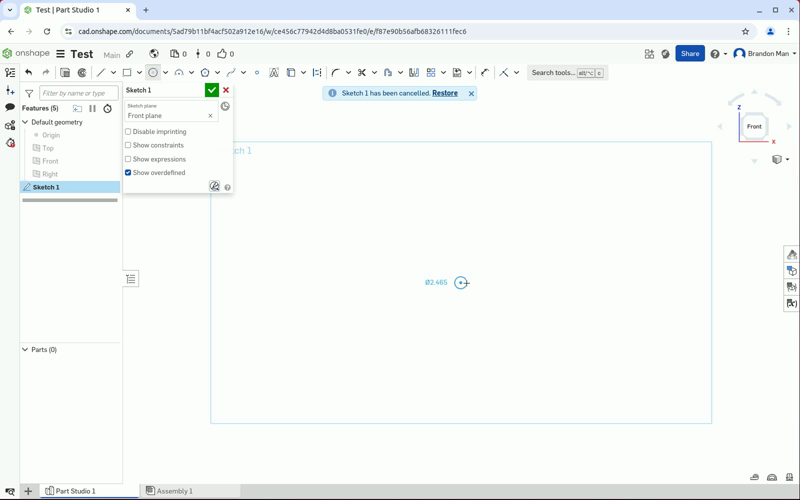
key(esc)
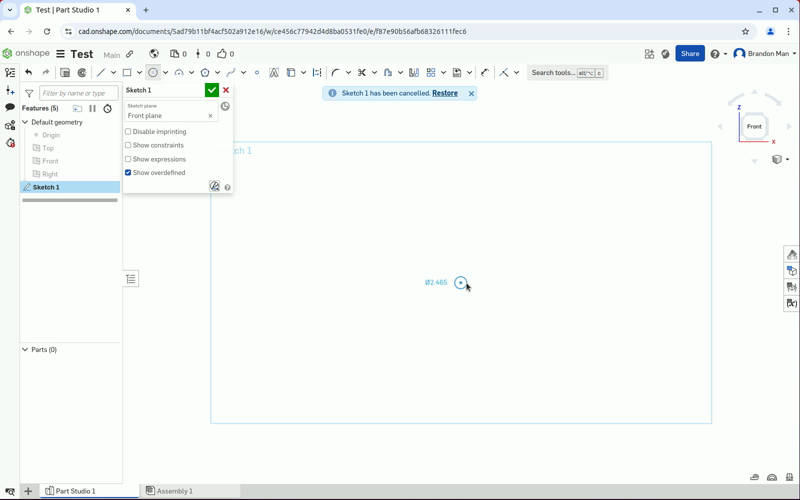
mouse_move(461, 280)
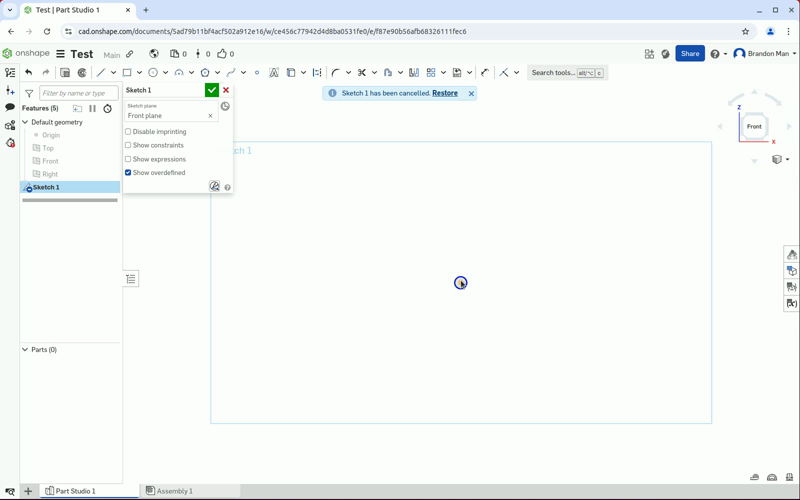
scroll(6)
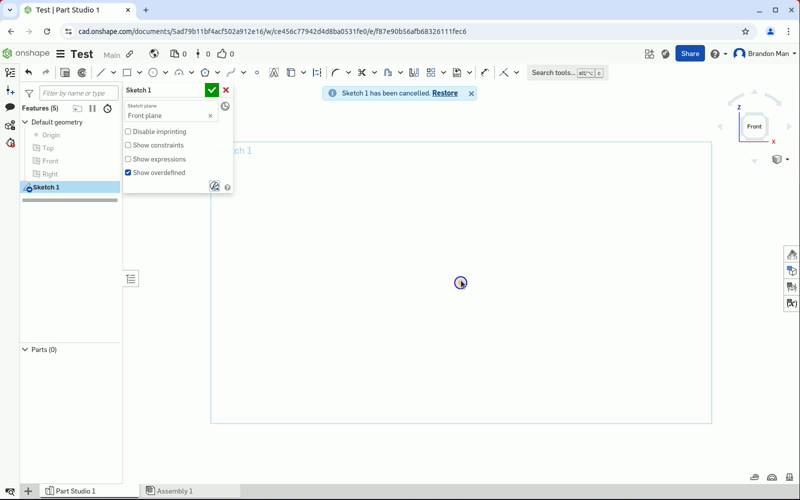
scroll(6)
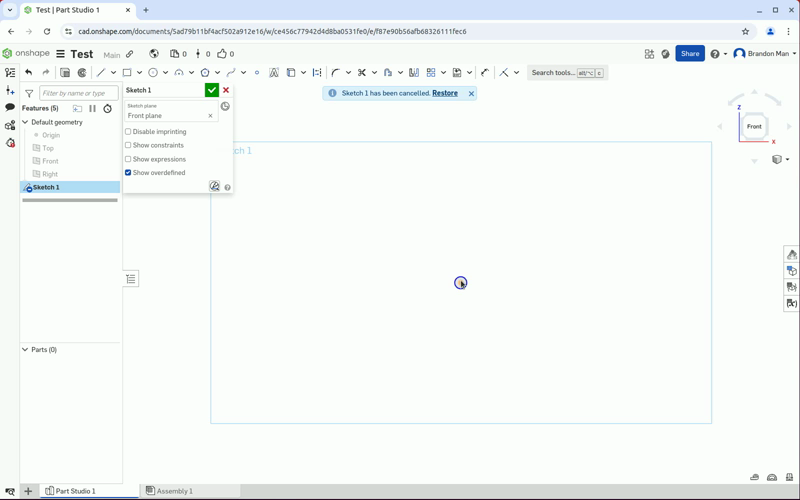
scroll(6)
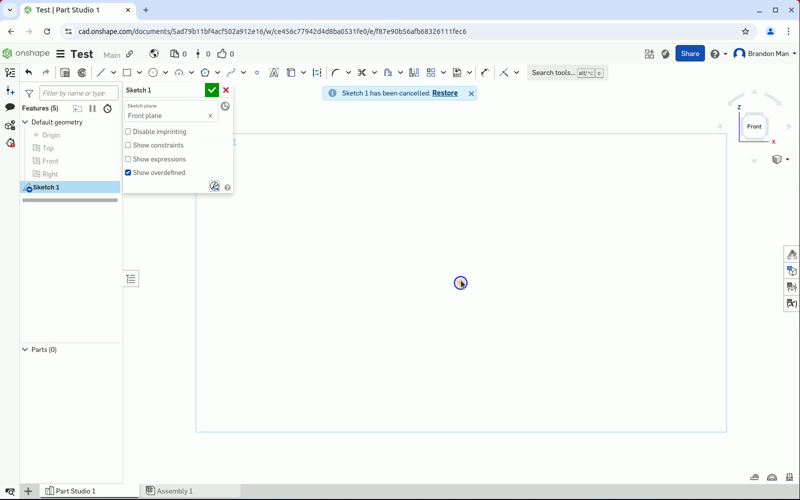
scroll(6)
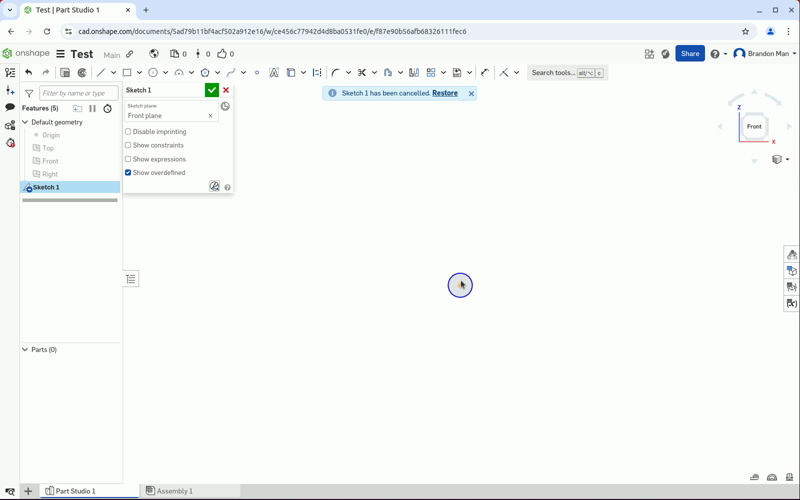
scroll(6)
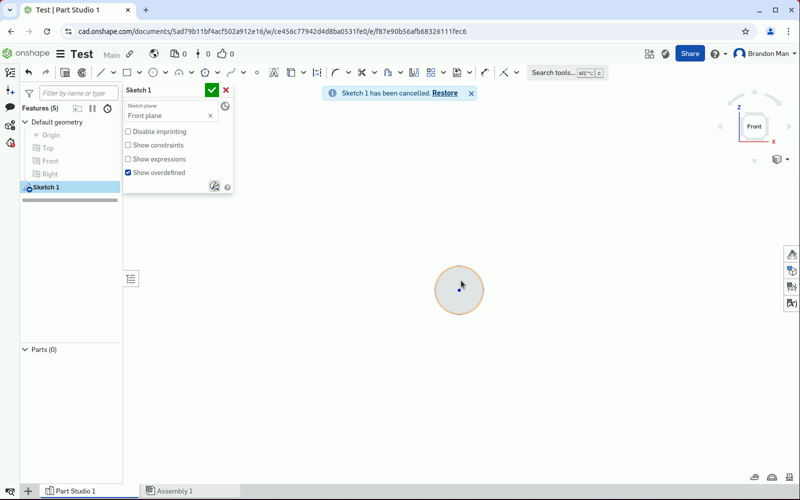
scroll(6)
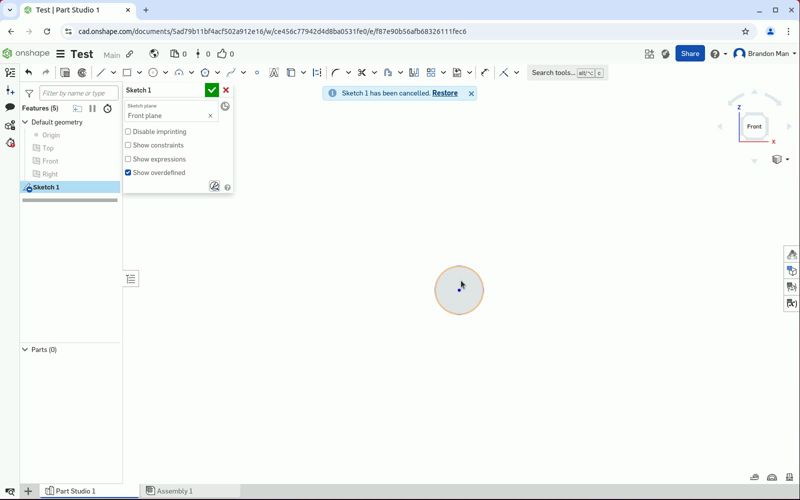
scroll(6)
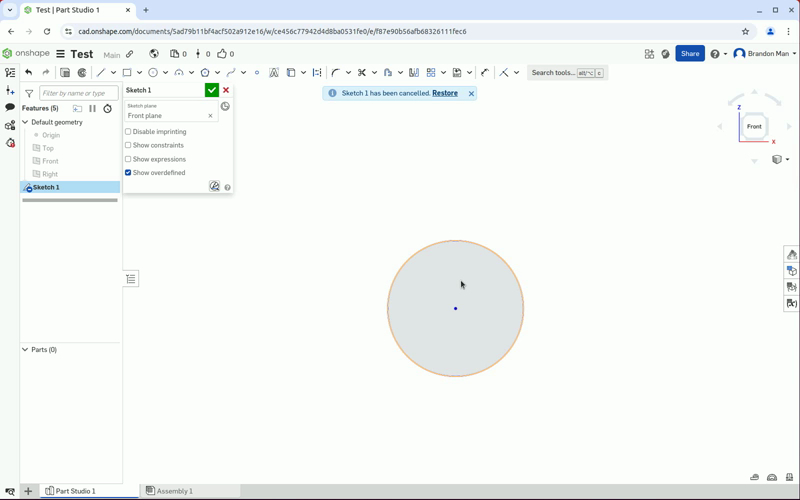
click(461, 280)
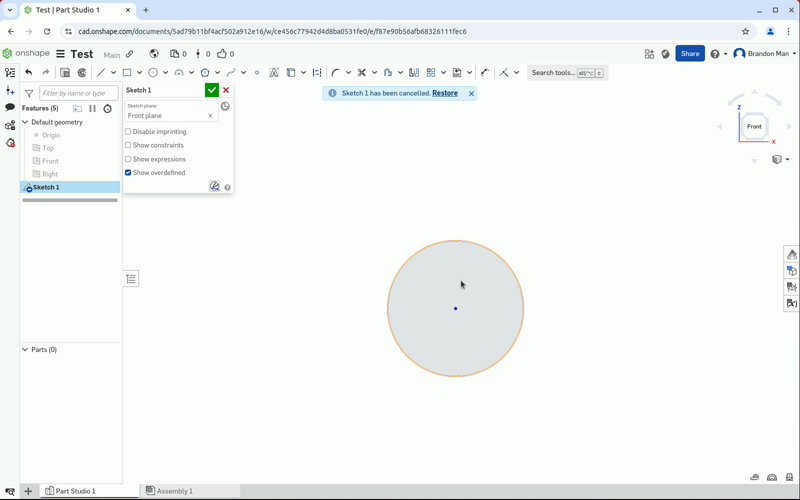
scroll(-6)
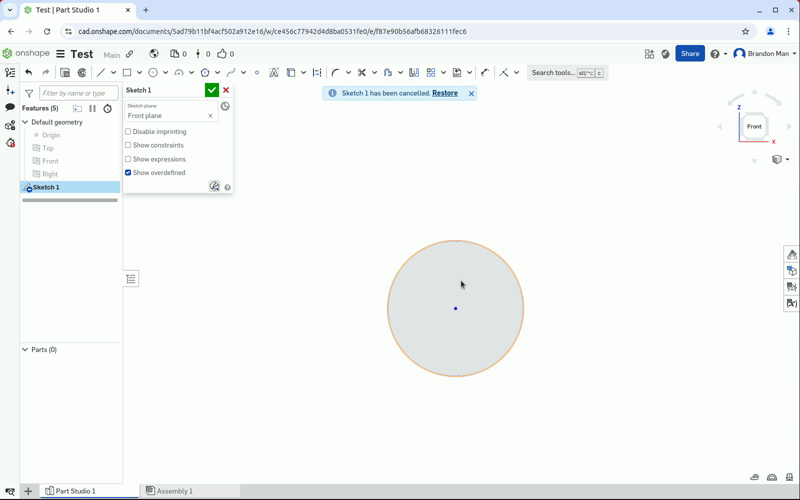
scroll(-6)
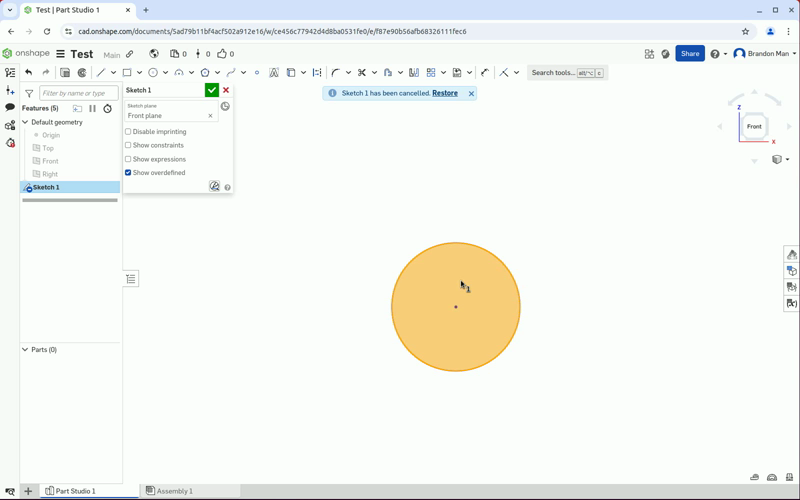
scroll(-6)
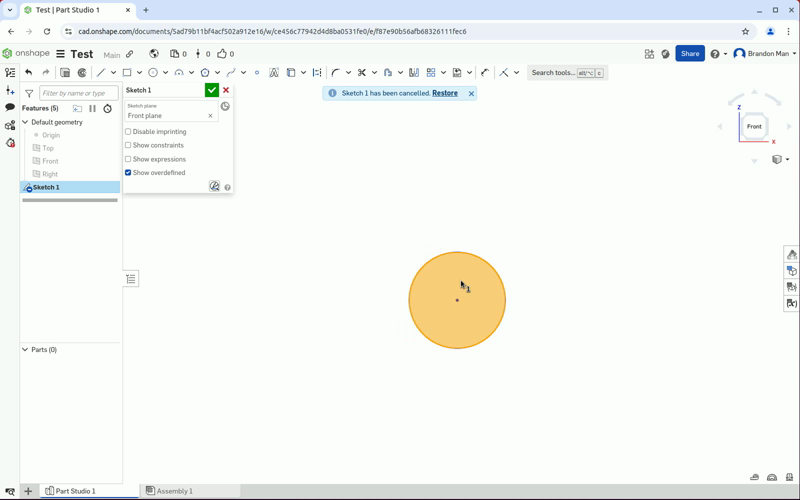
scroll(-6)
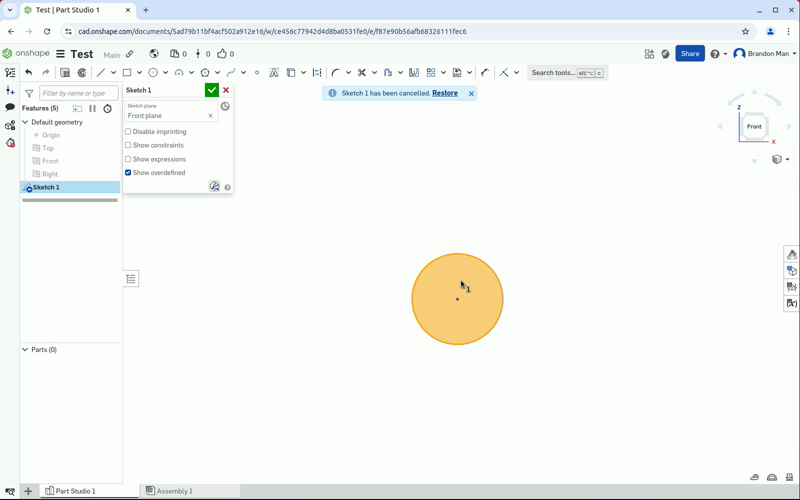
scroll(-6)
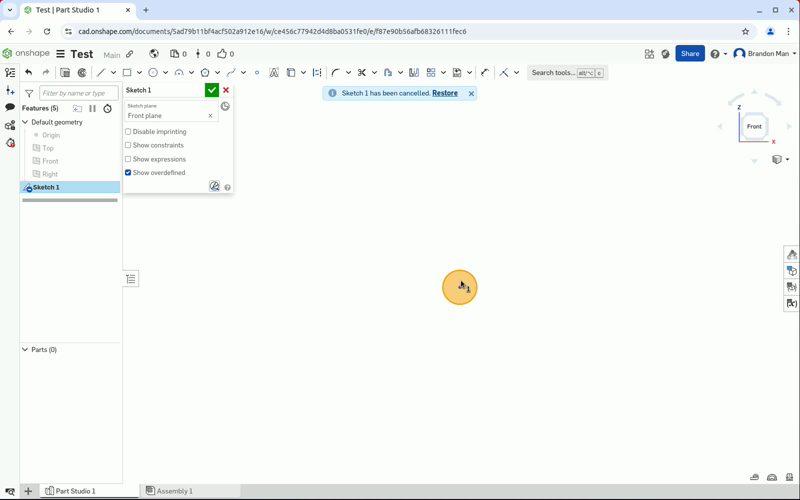
scroll(-6)
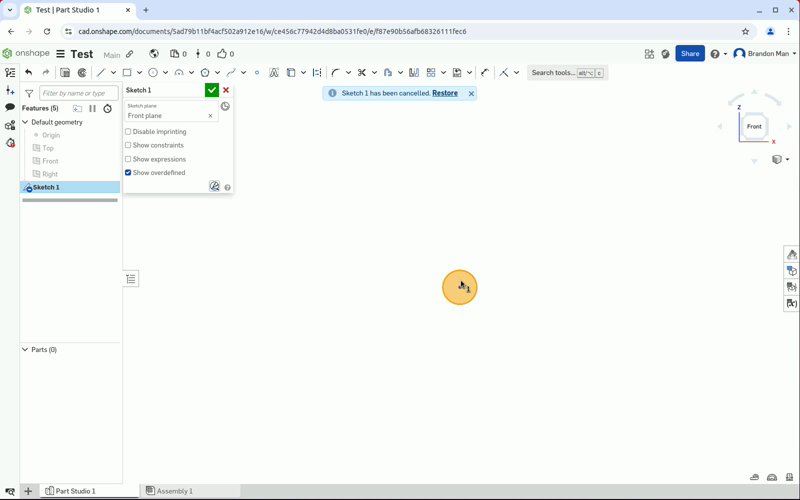
scroll(-6)
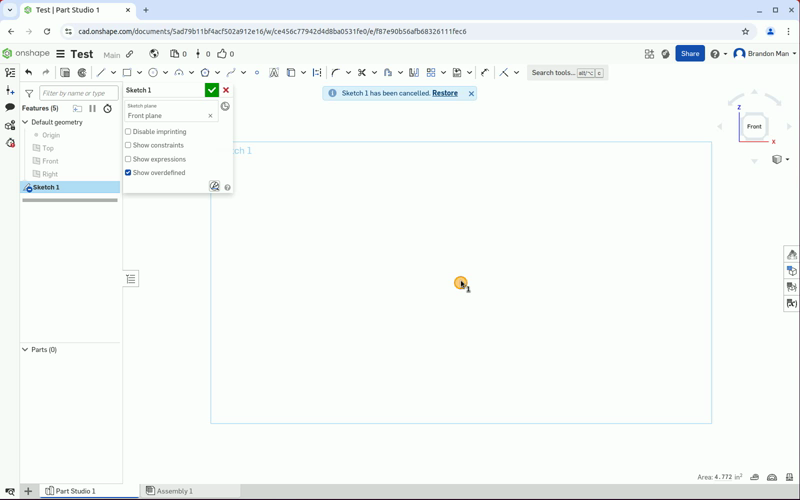
mouse_move(73, 352)
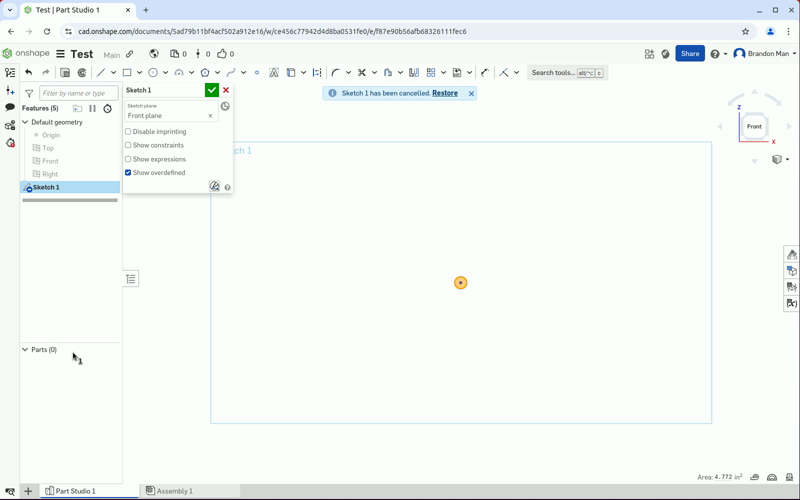
key(shift+y)
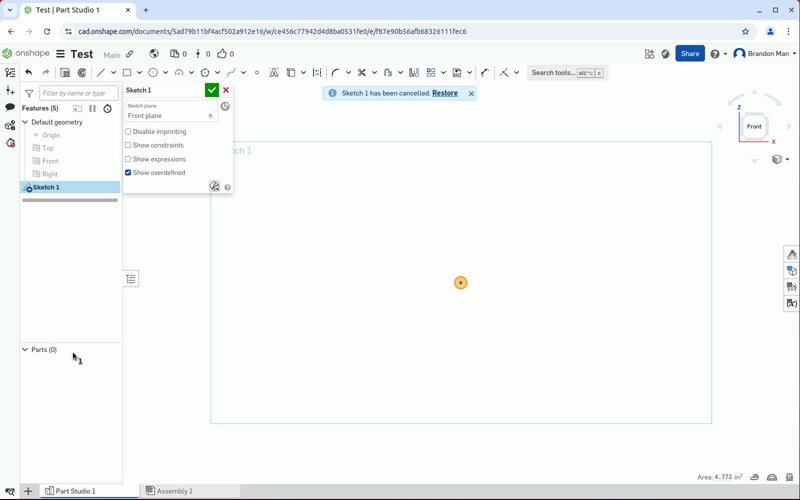
key(shift+e)
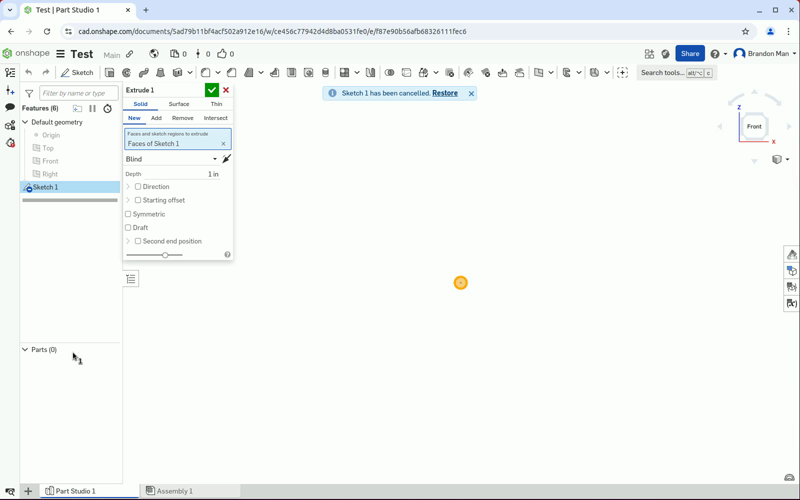
mouse_move(143, 106)
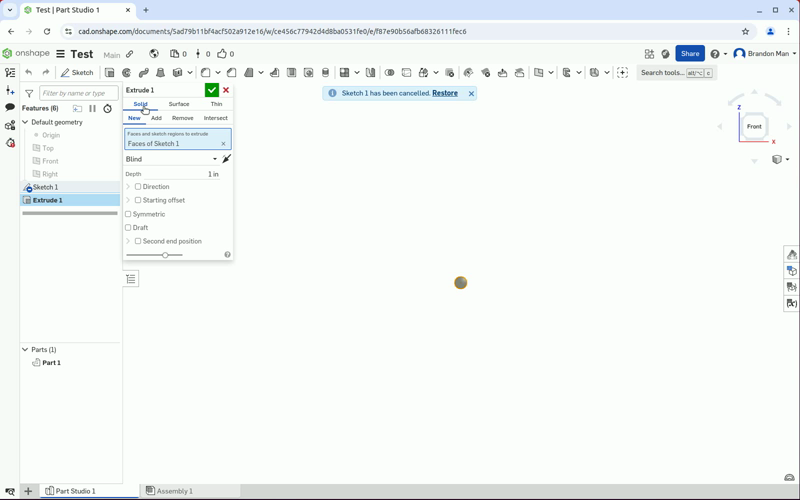
click(143, 106)
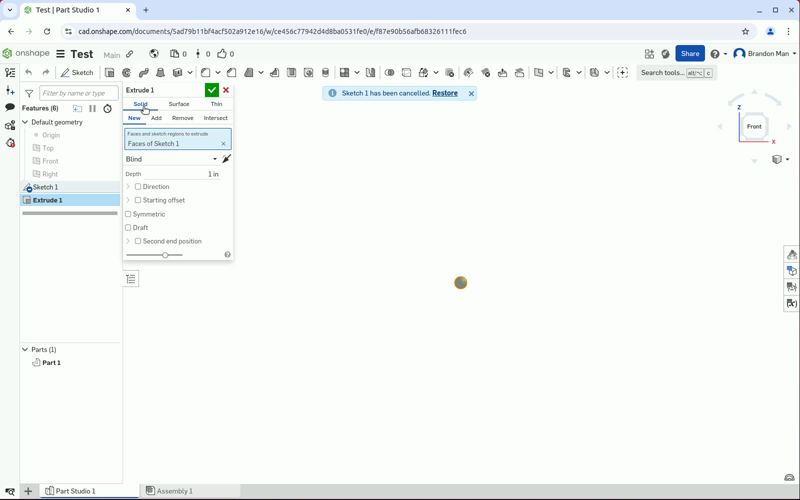
mouse_move(137, 120)
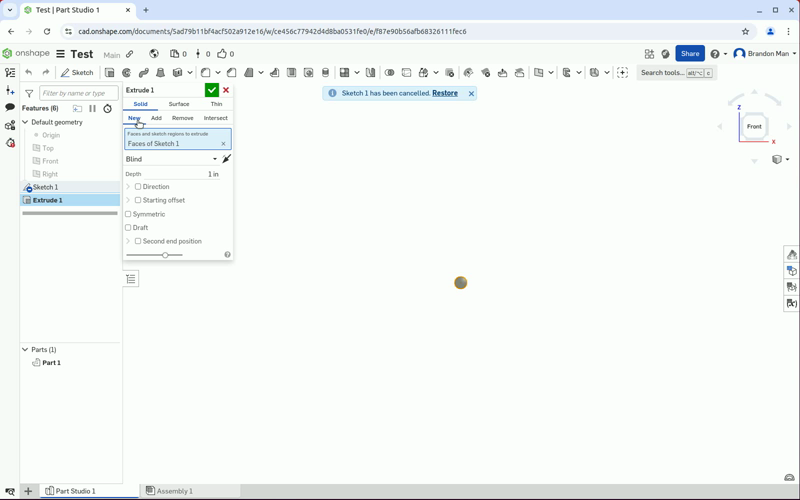
click(137, 120)
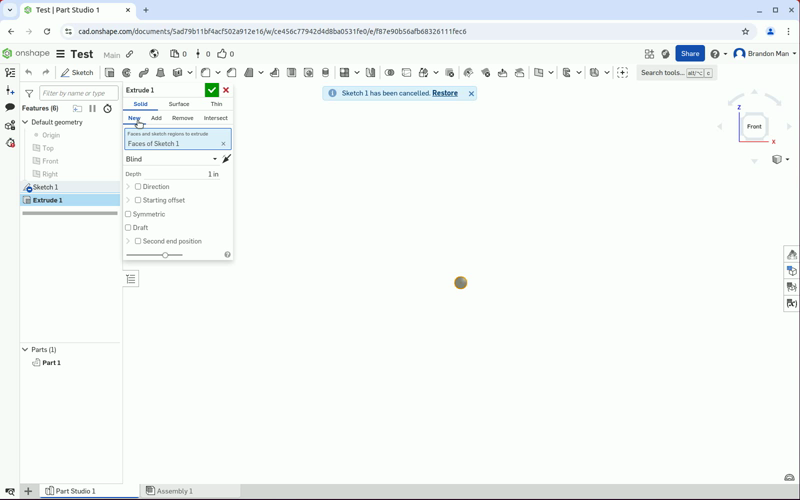
key(tab, 4)
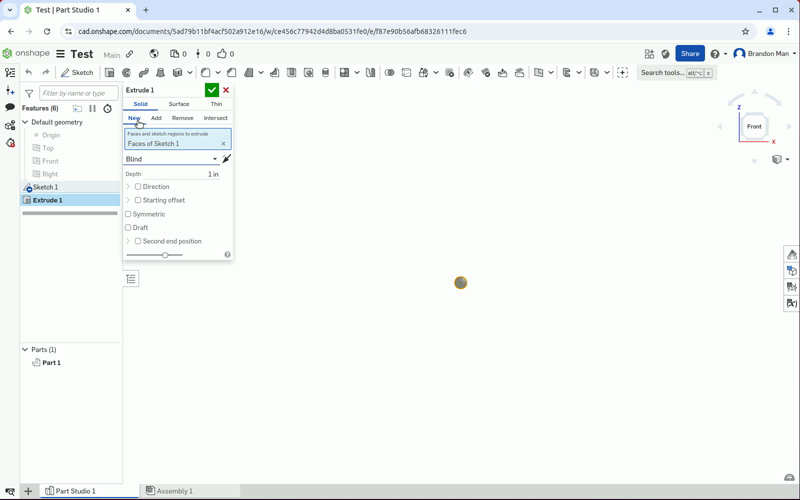
text(9.147)
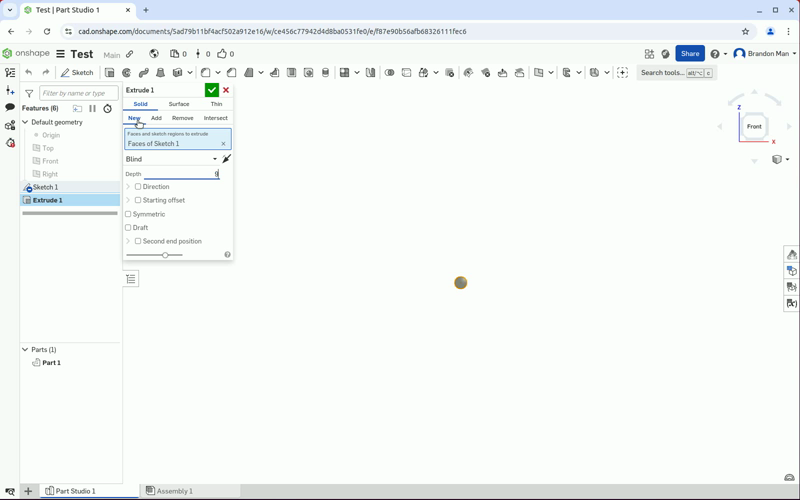
key(enter)
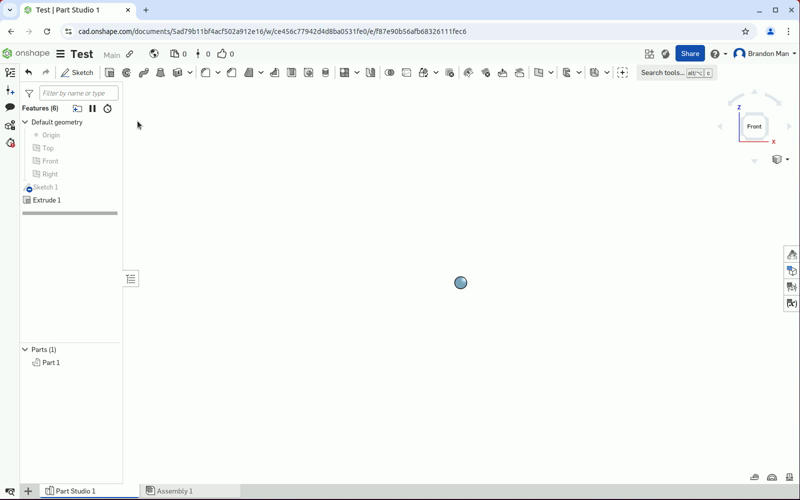
key(shift+h)
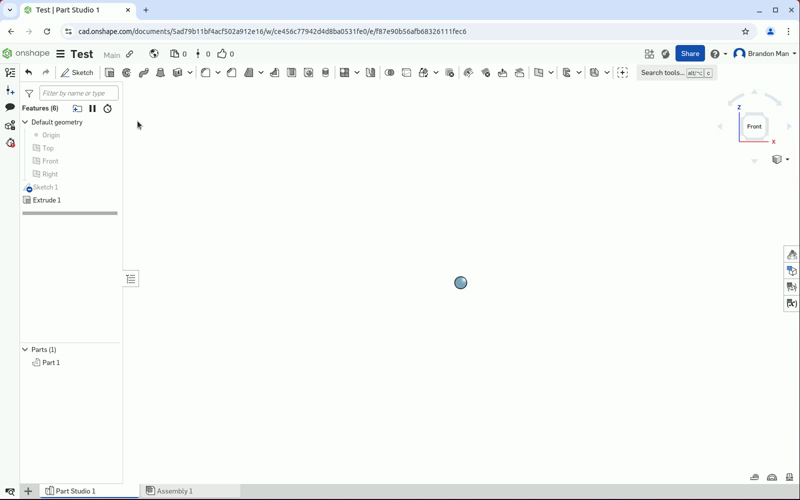
key(shift+h)
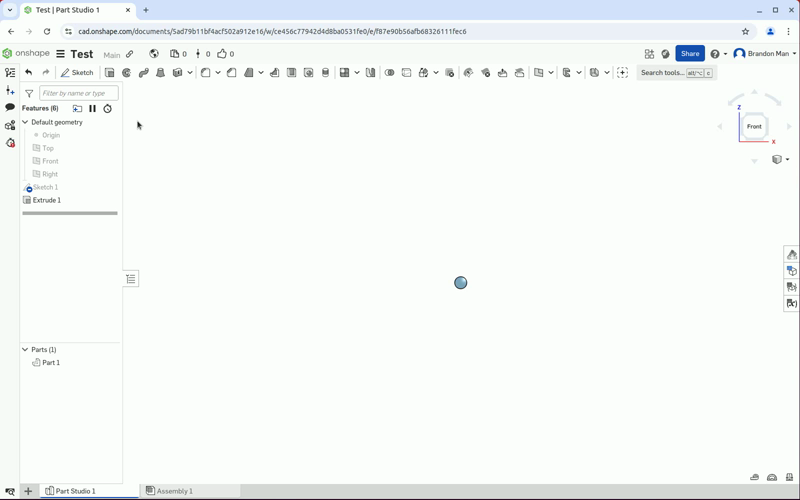
mouse_move(73, 189)
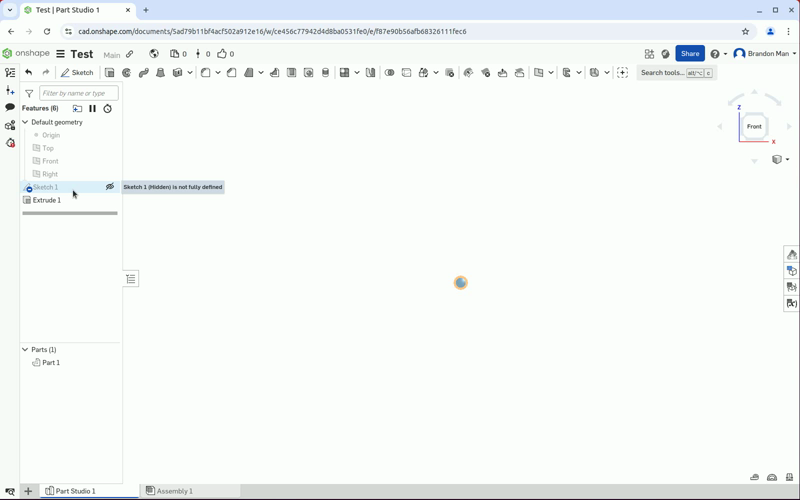
click(73, 189)
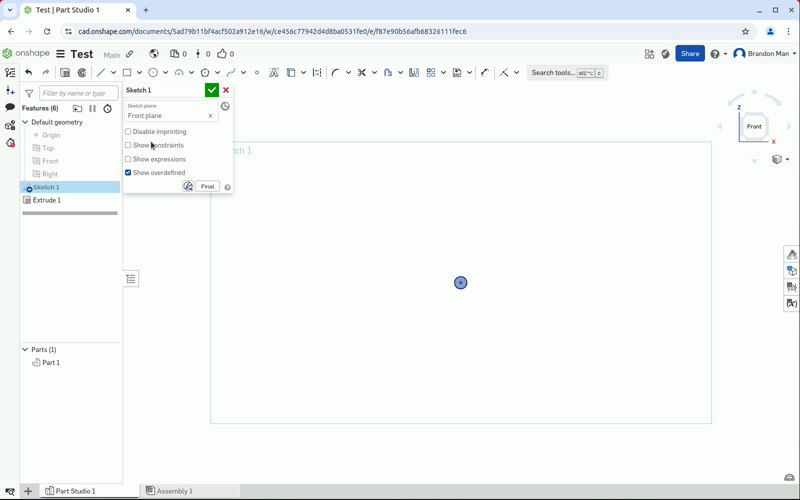
mouse_move(229, 92)
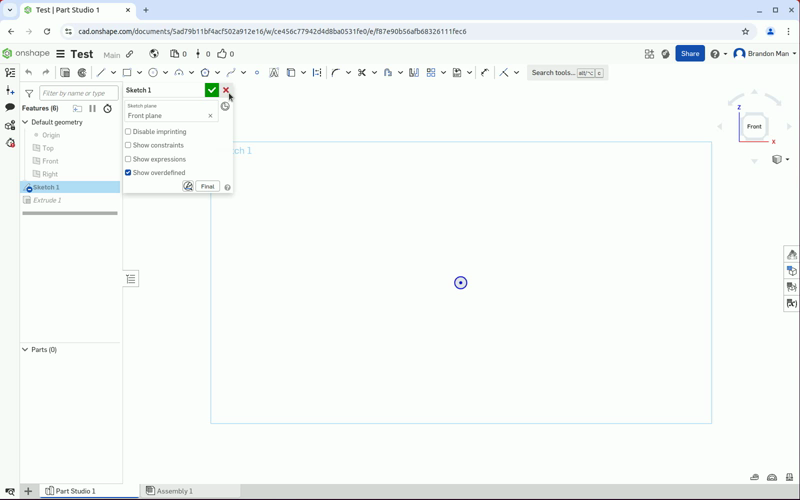
click(229, 92)
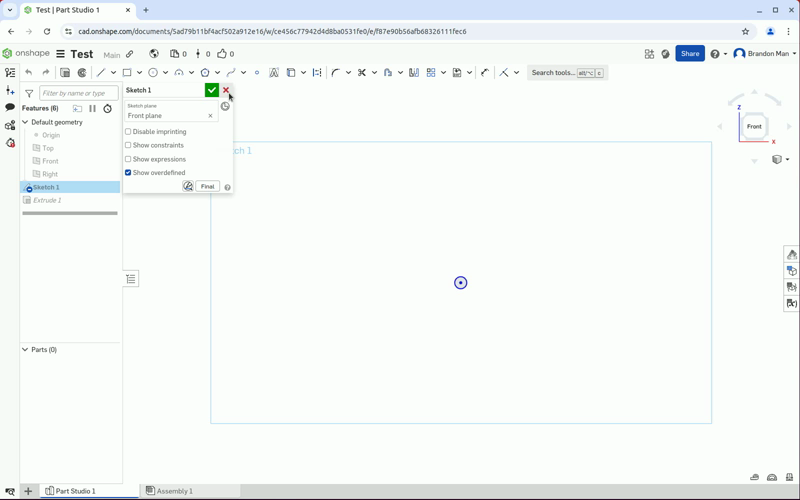
key(shift+s)
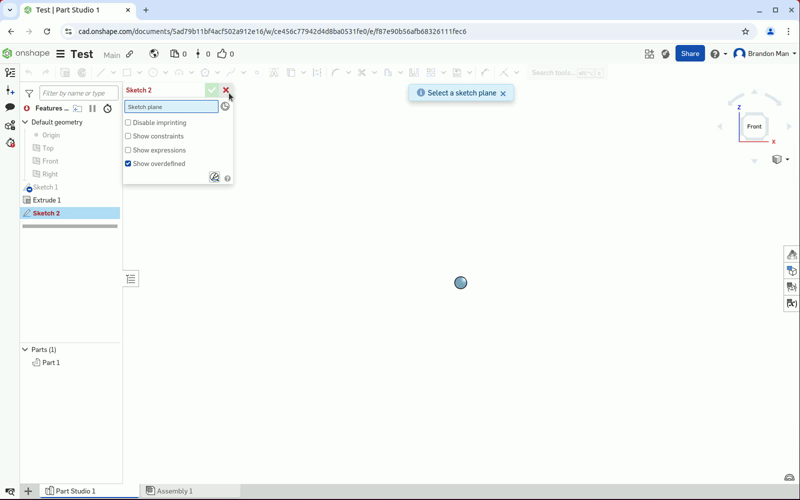
mouse_move(73, 163)
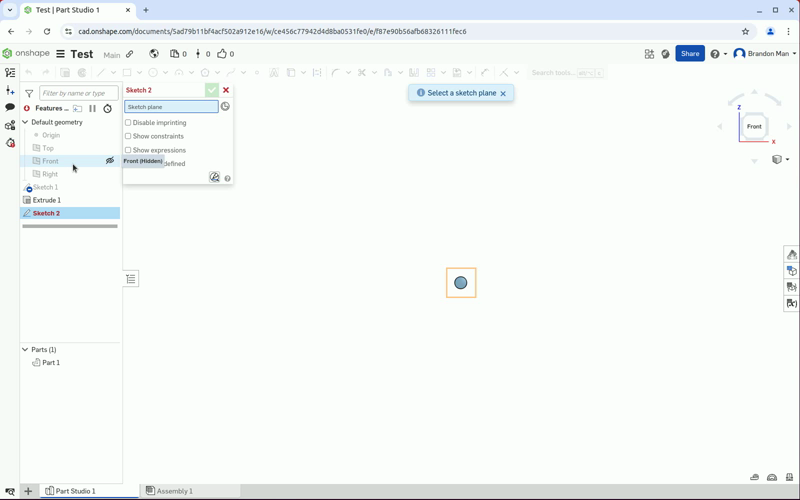
click(73, 163)
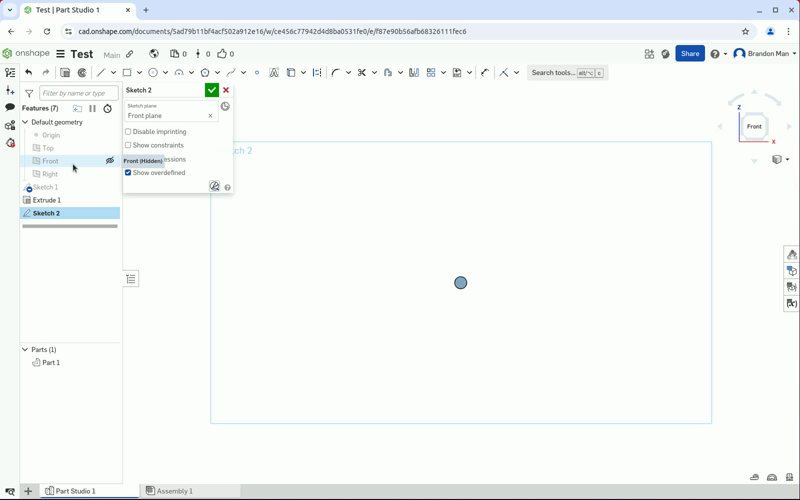
mouse_move(73, 352)
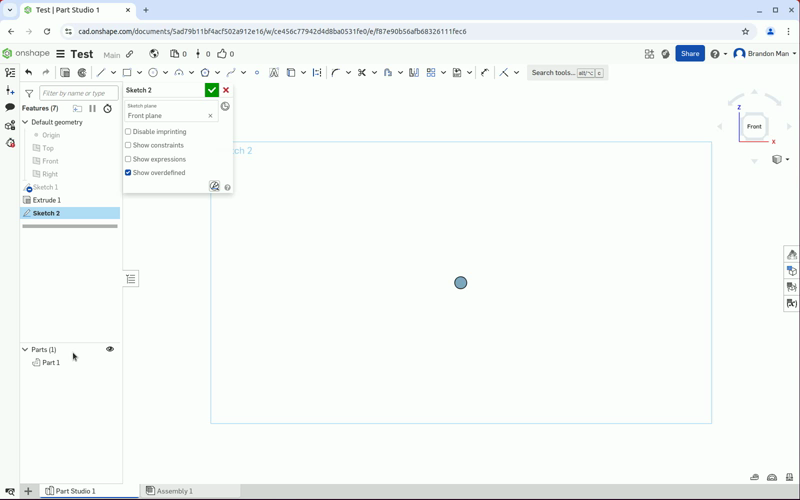
key(y)
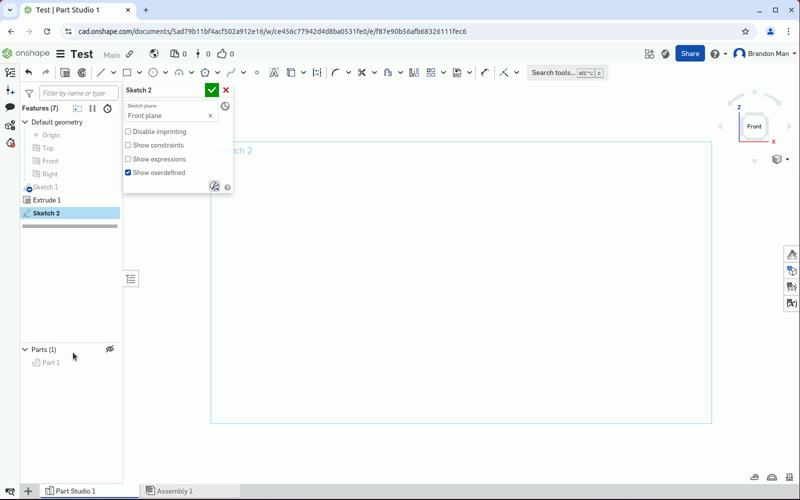
key(c)
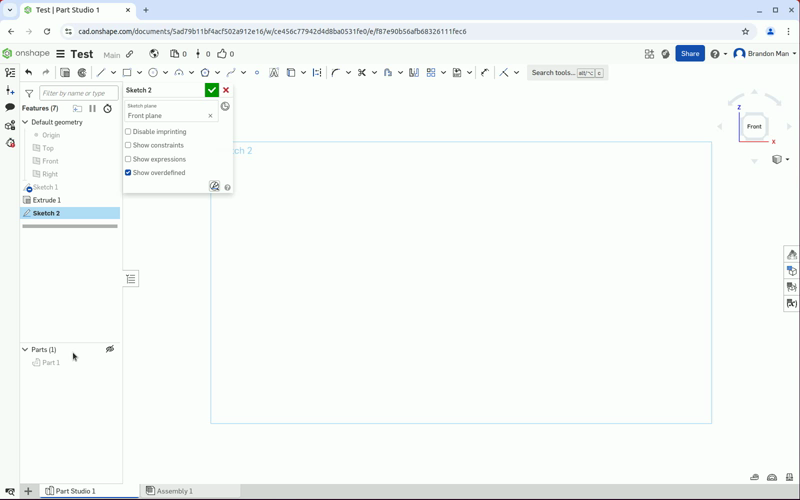
key_down(shift)
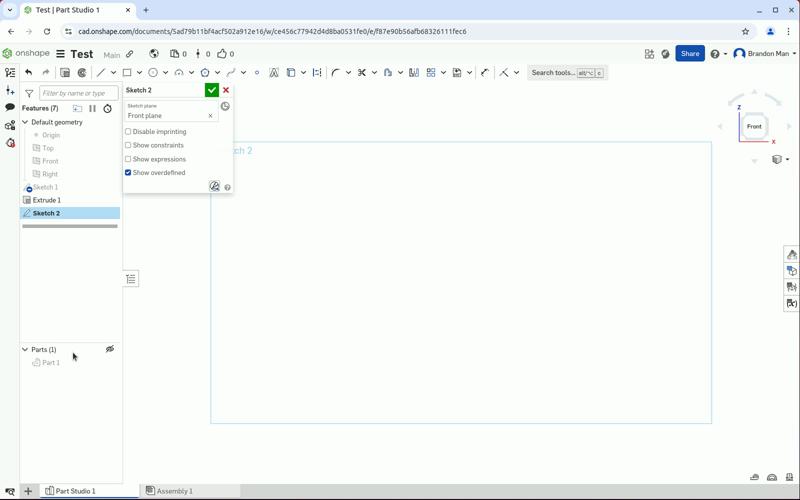
mouse_move(461, 282)
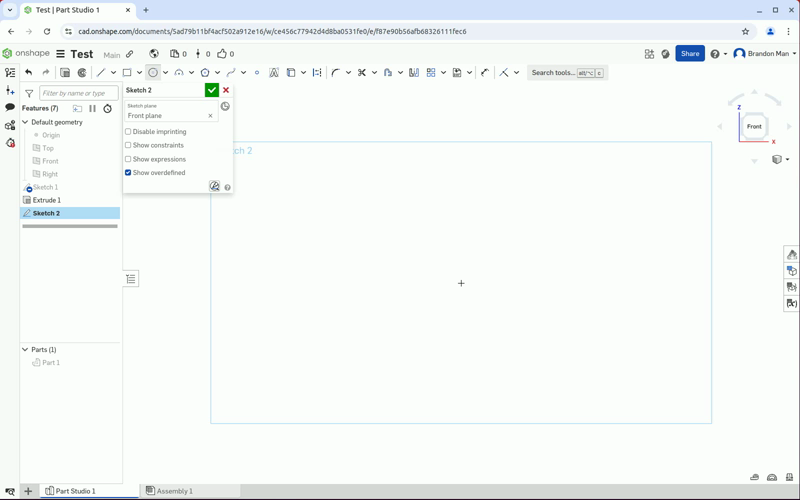
click(461, 282)
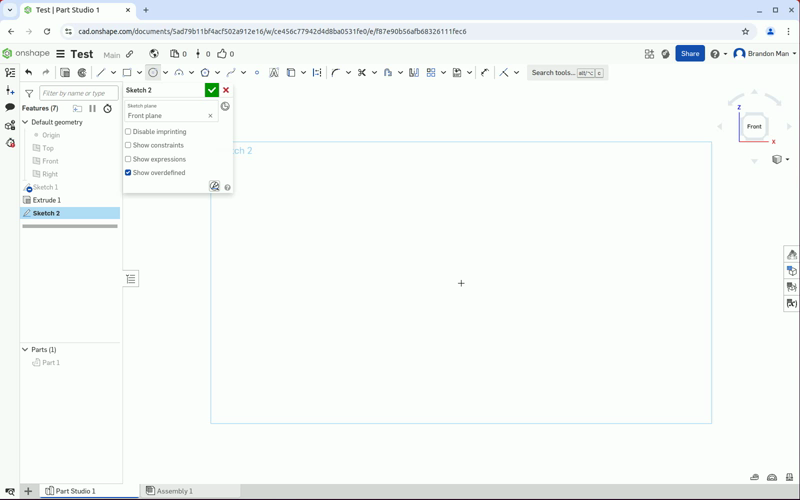
key_up(shift)
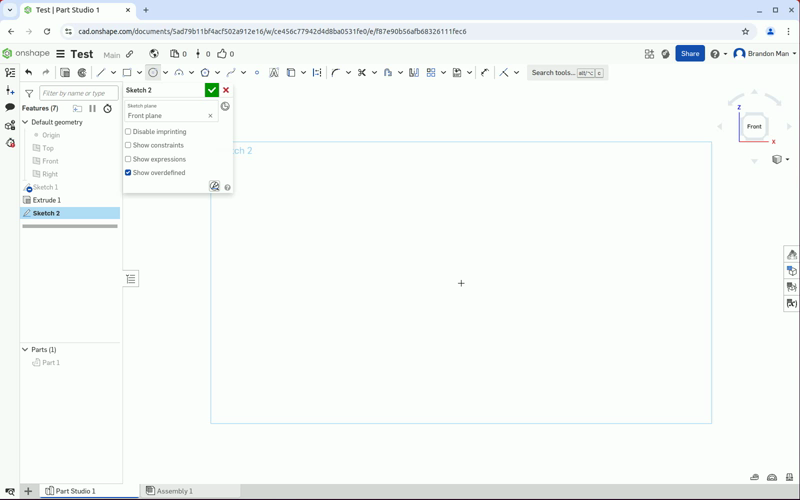
mouse_move(491, 282)
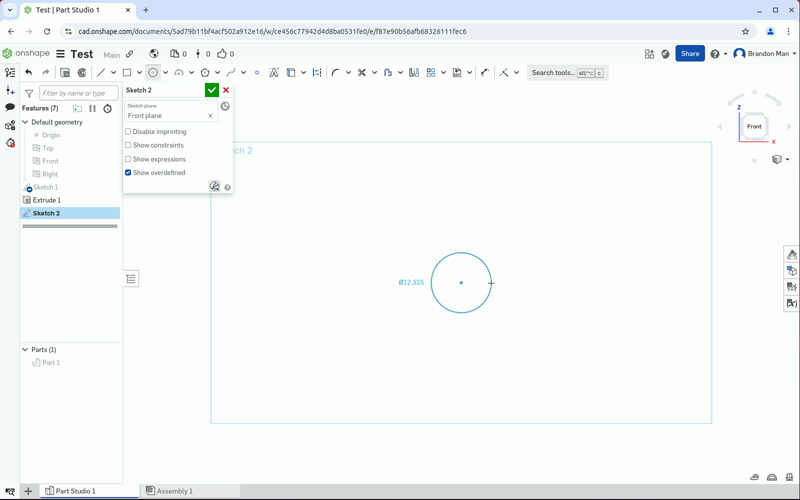
click(491, 282)
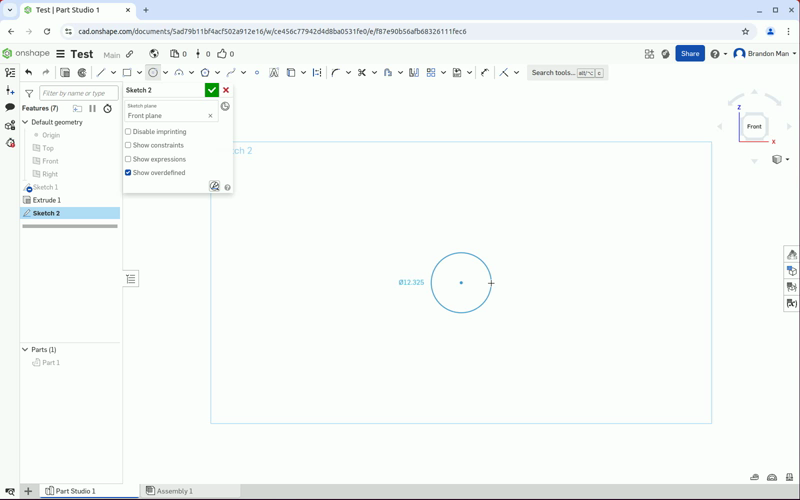
key(esc)
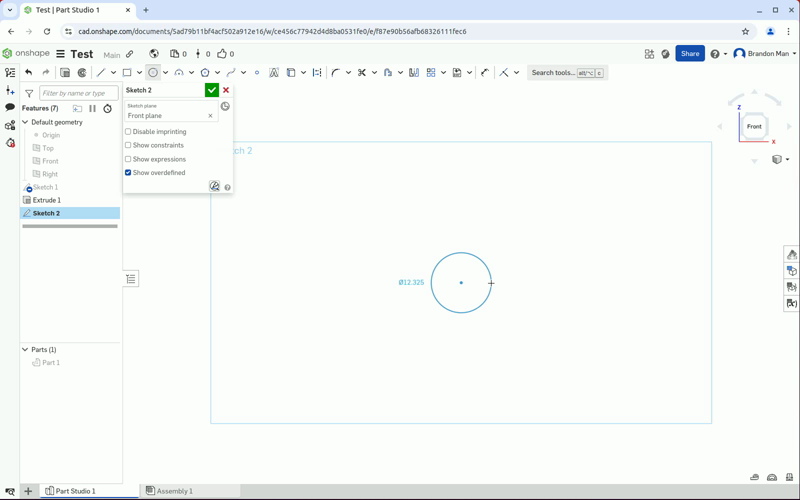
key(c)
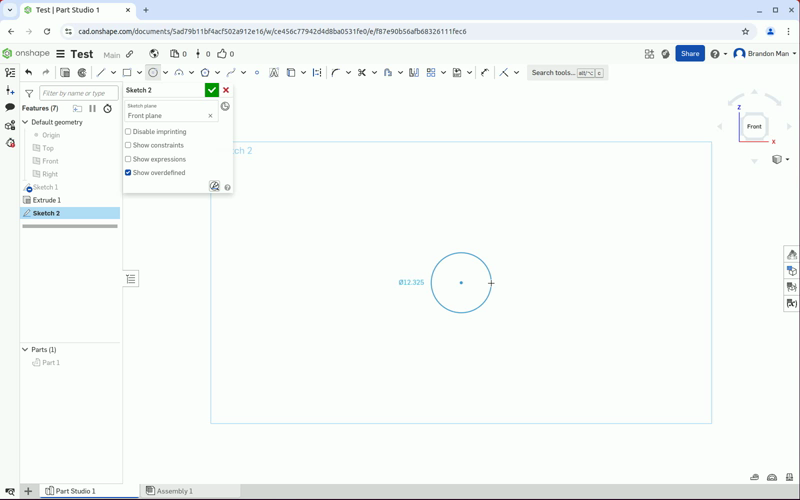
key_down(shift)
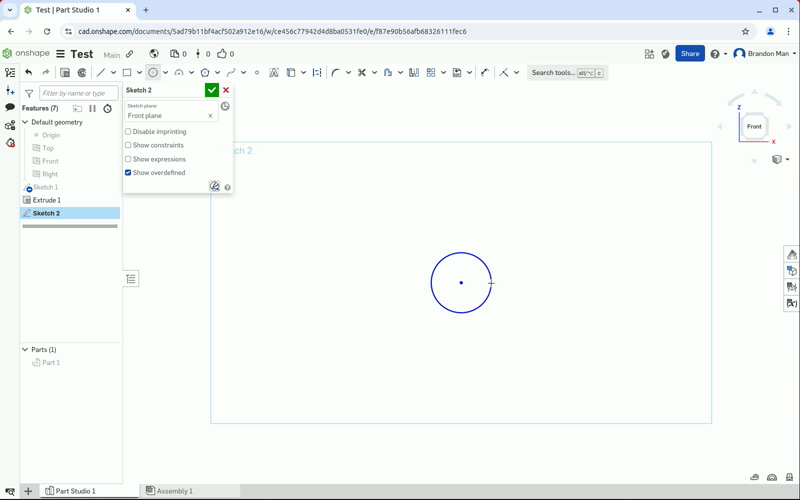
mouse_move(461, 282)
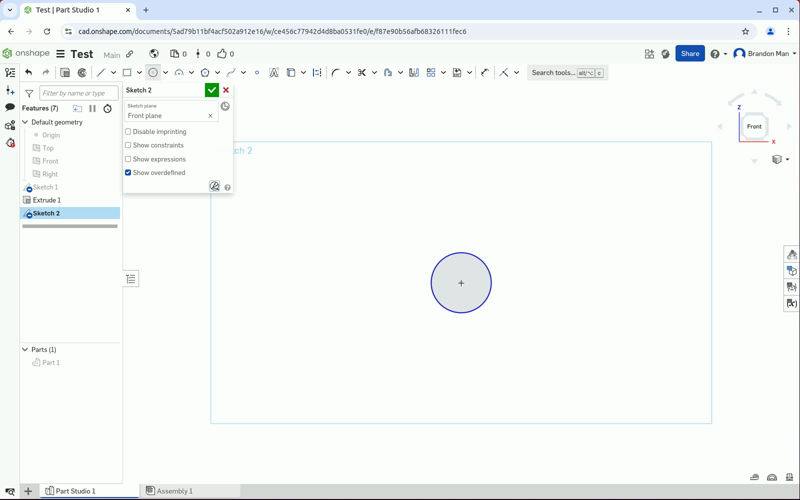
click(461, 282)
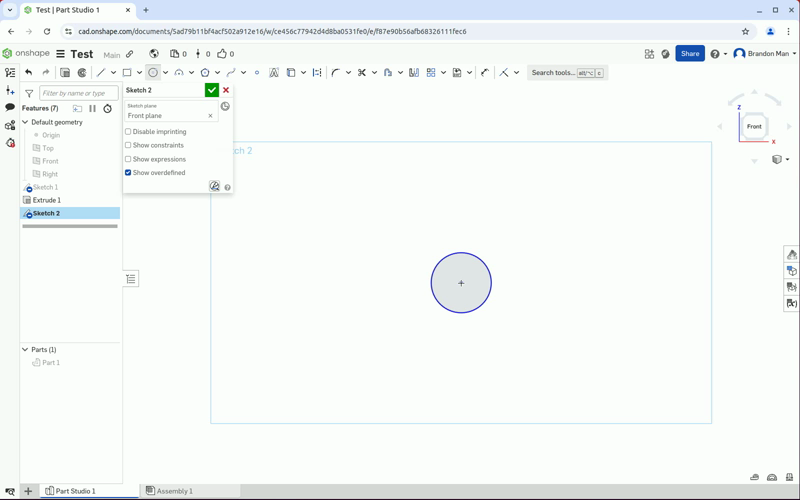
key_up(shift)
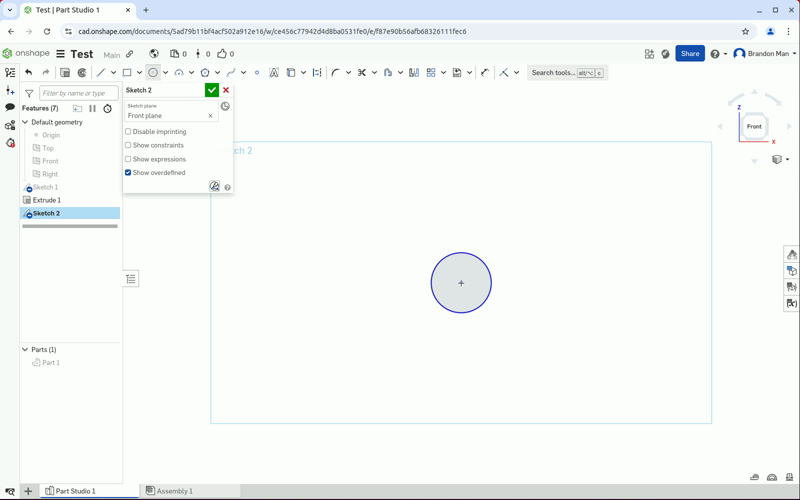
mouse_move(489, 282)
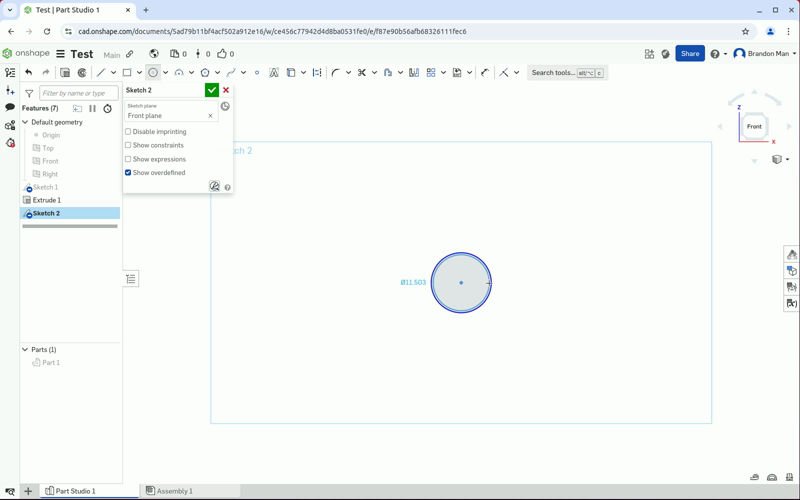
scroll(6)
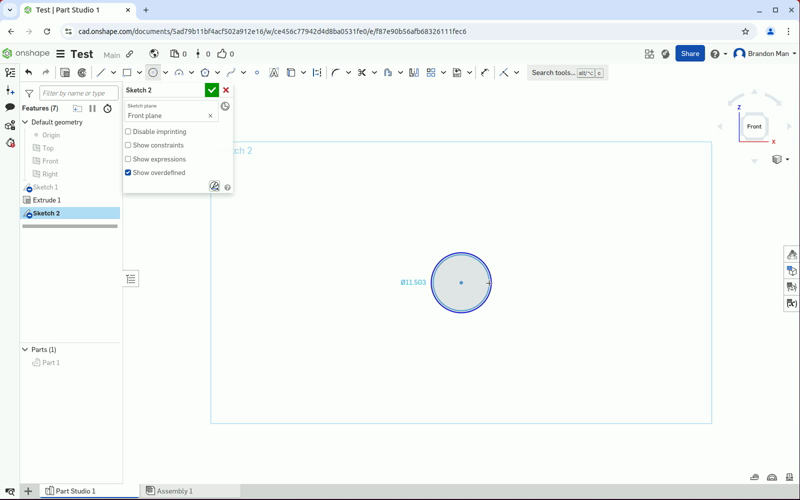
scroll(6)
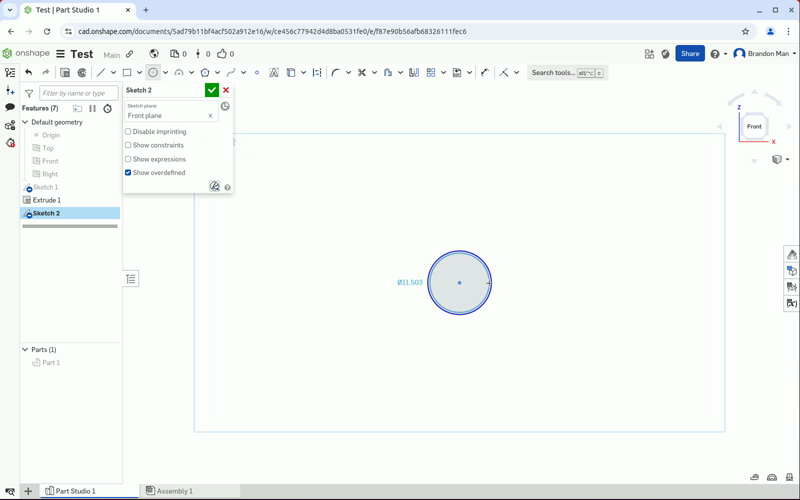
scroll(6)
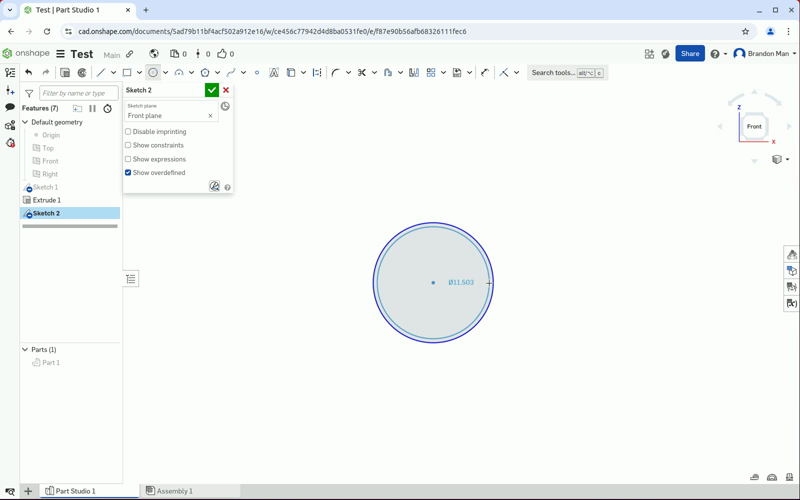
scroll(6)
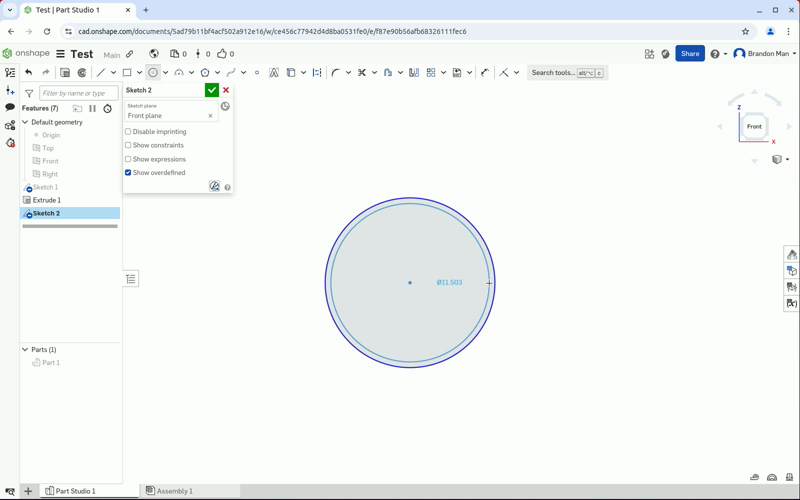
scroll(6)
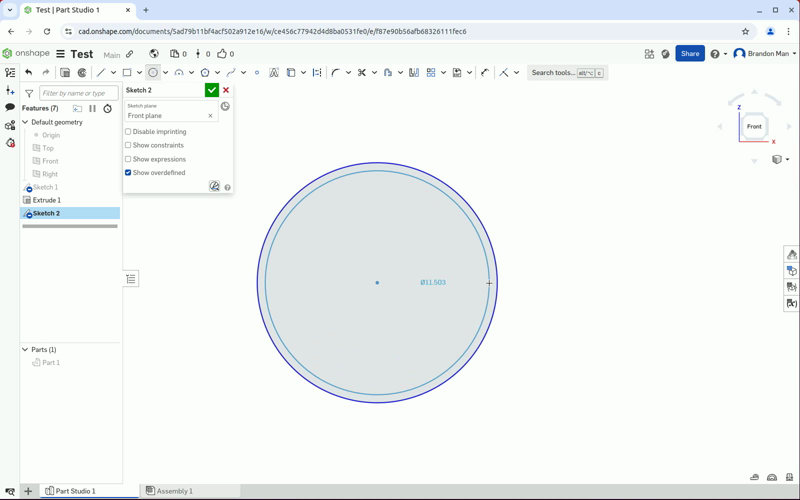
scroll(6)
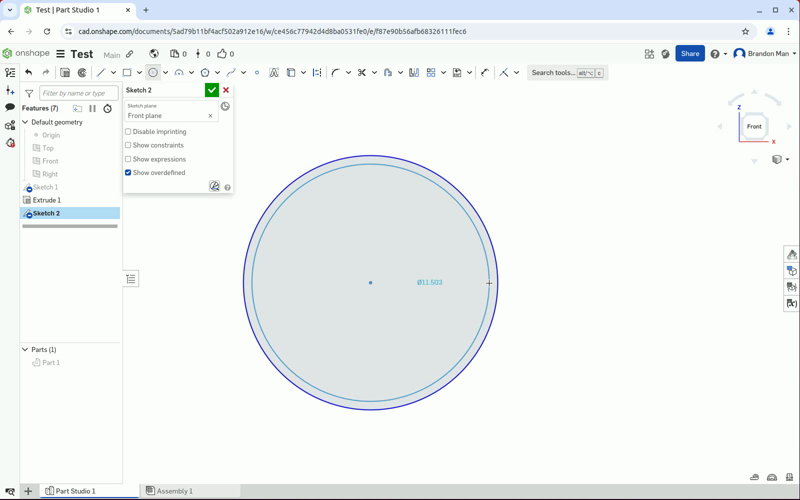
scroll(6)
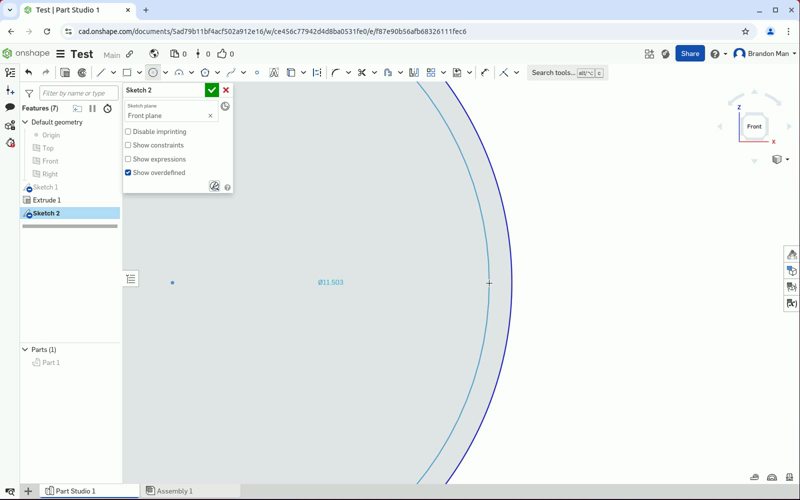
click(489, 282)
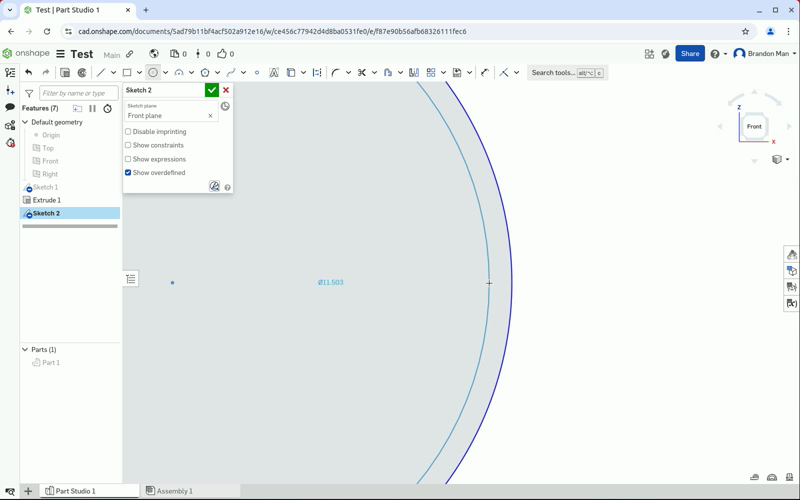
scroll(-6)
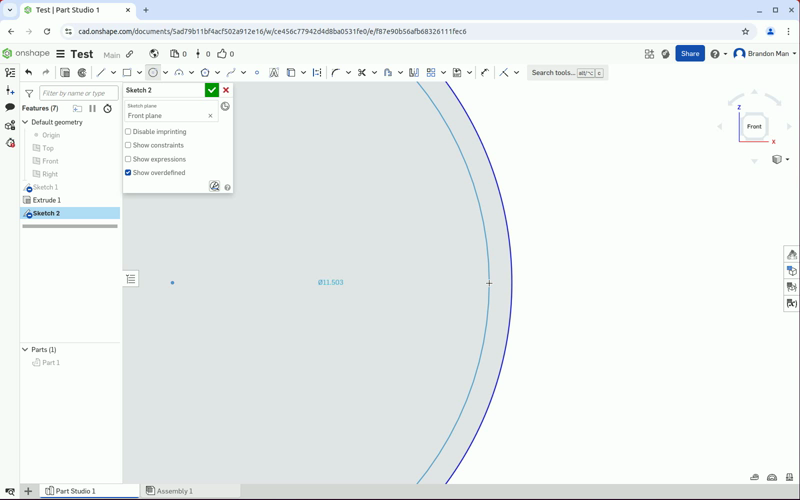
scroll(-6)
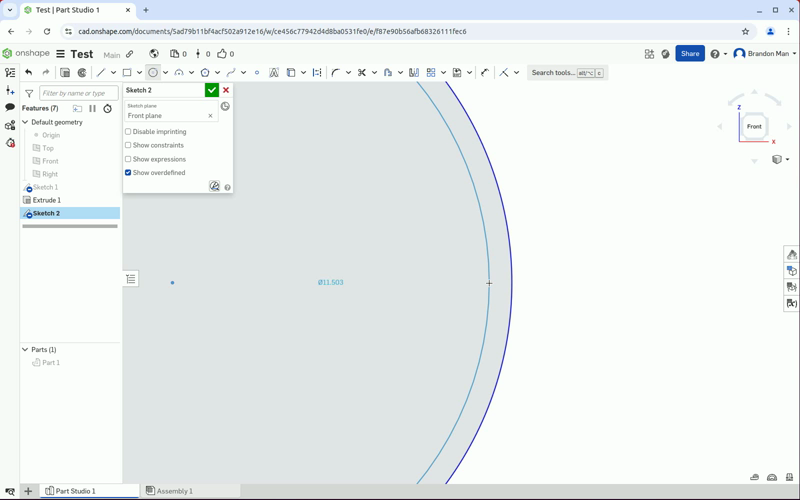
scroll(-6)
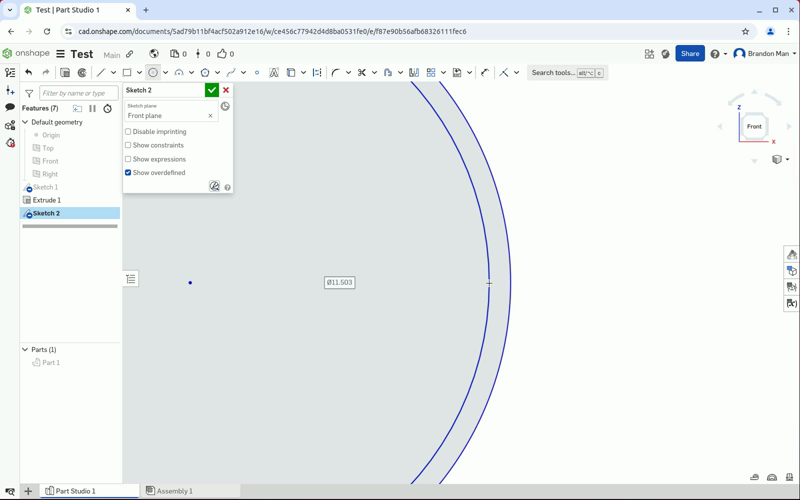
scroll(-6)
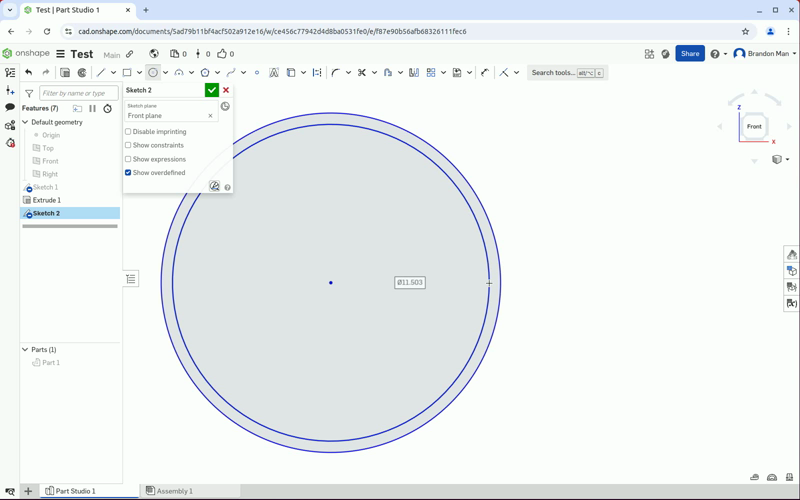
scroll(-6)
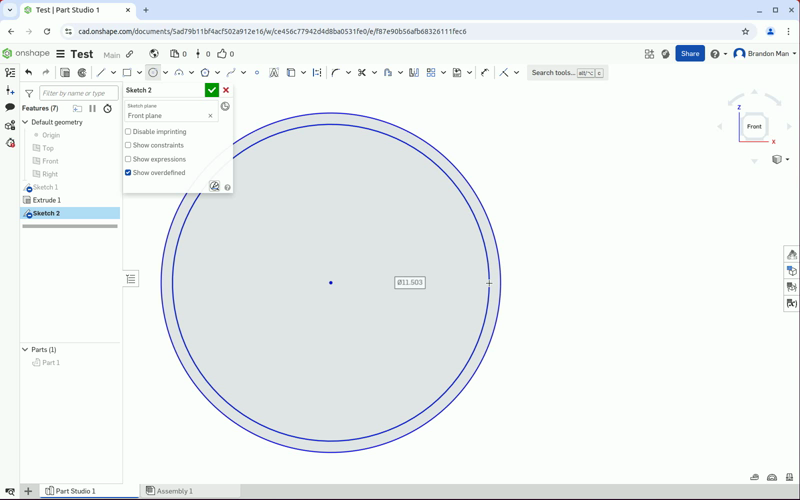
scroll(-6)
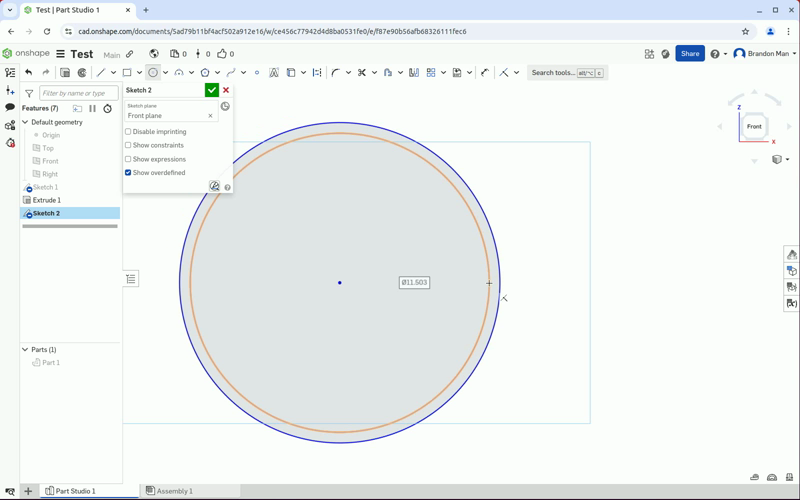
scroll(-6)
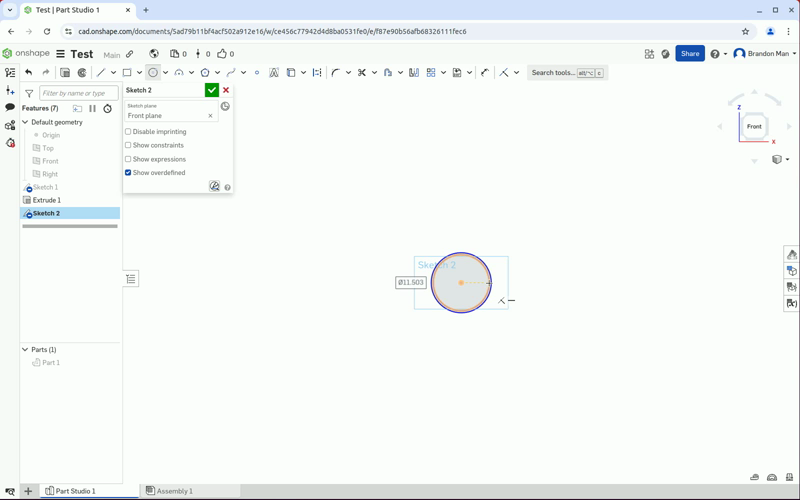
key(esc)
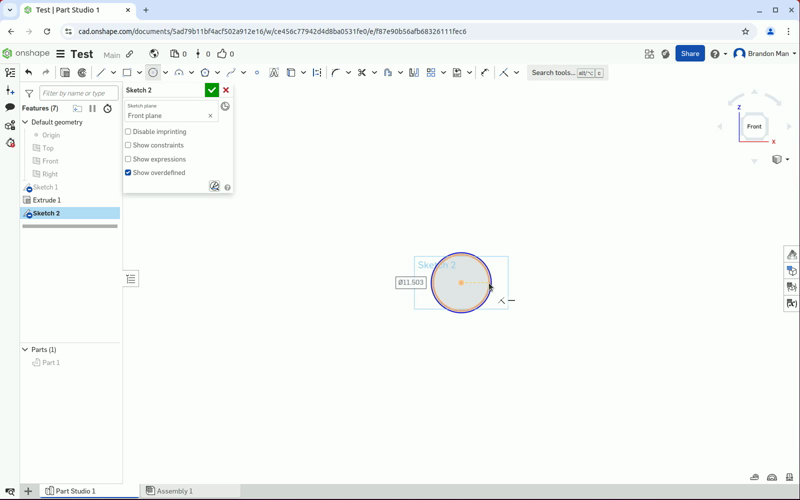
mouse_move(471, 310)
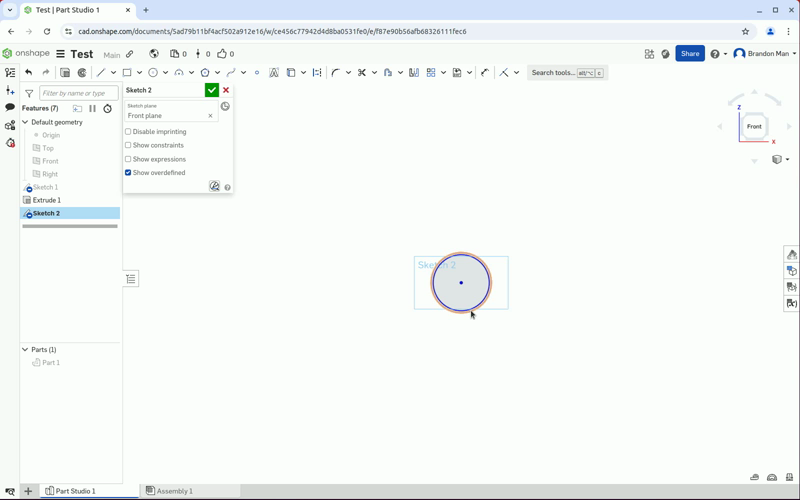
scroll(6)
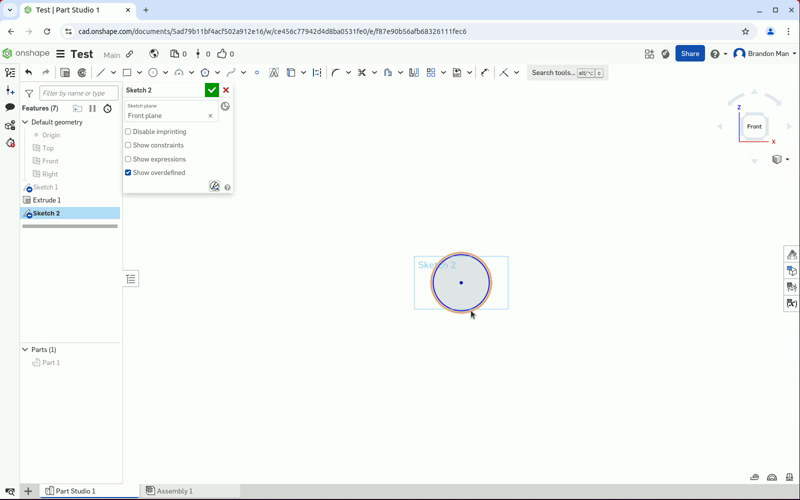
scroll(6)
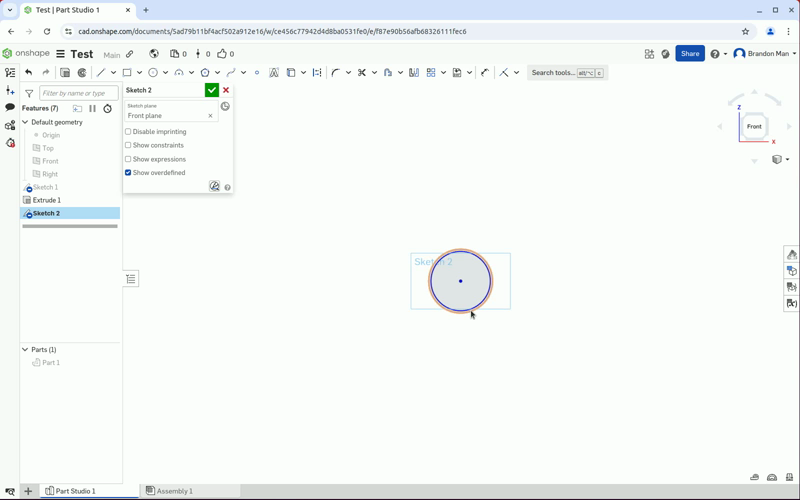
scroll(6)
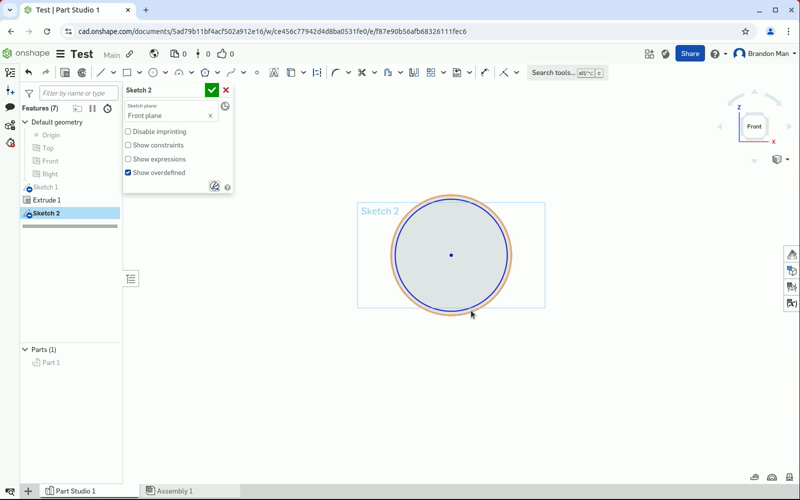
scroll(6)
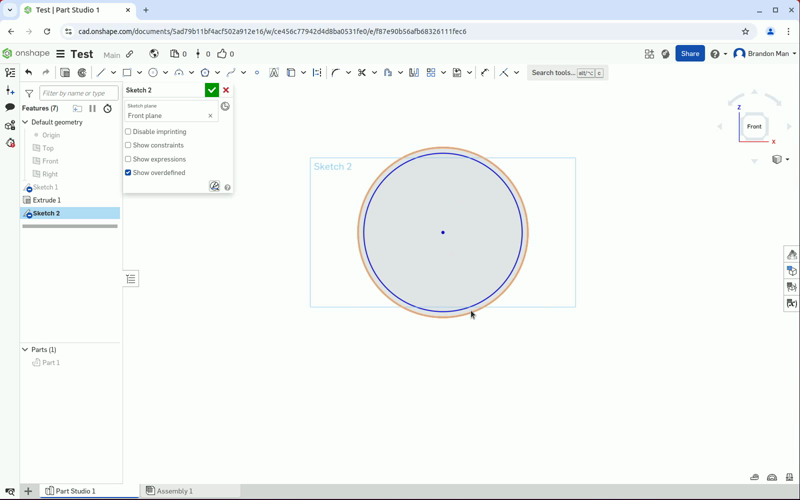
scroll(6)
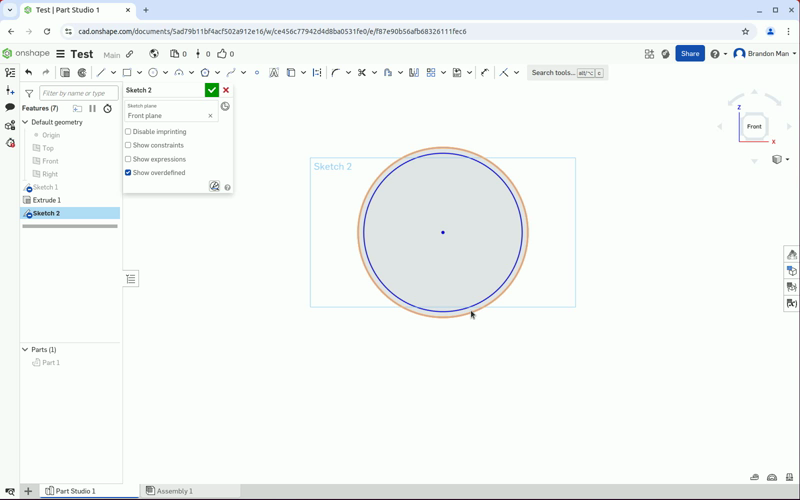
scroll(6)
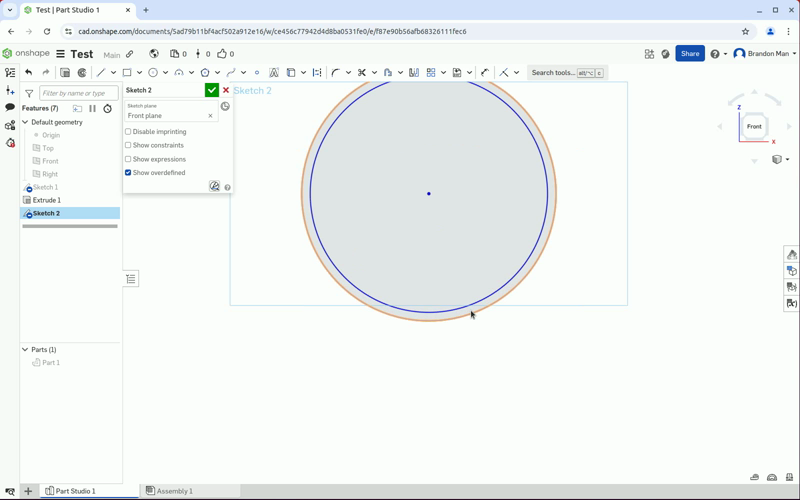
scroll(6)
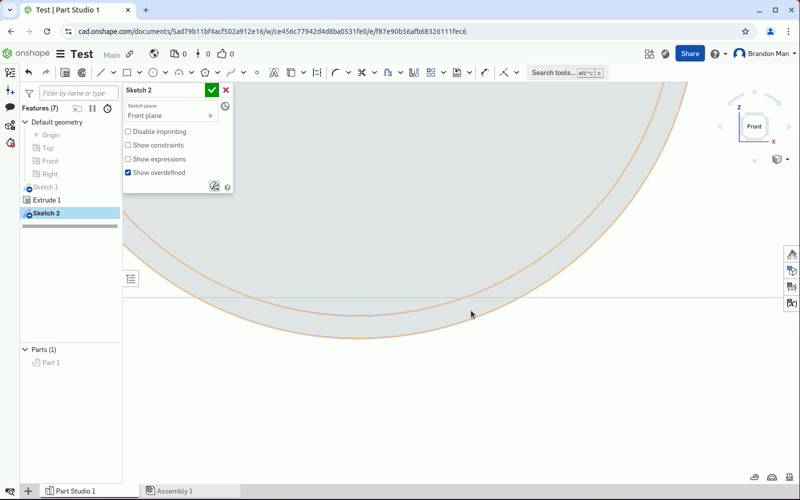
click(471, 310)
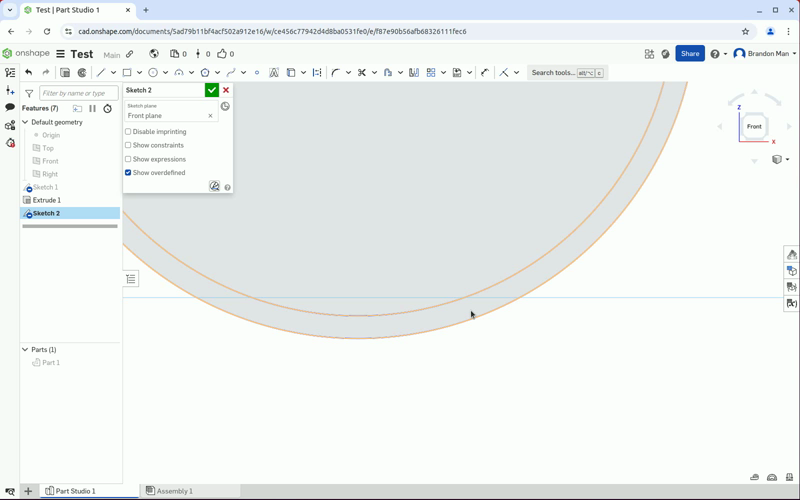
scroll(-6)
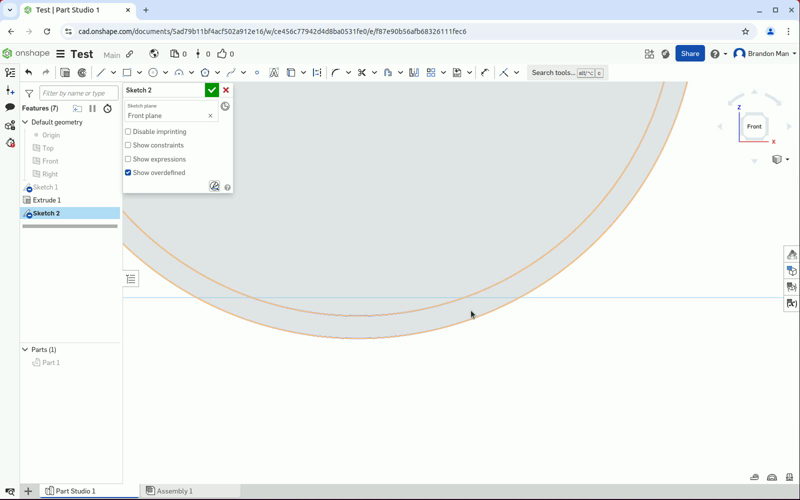
scroll(-6)
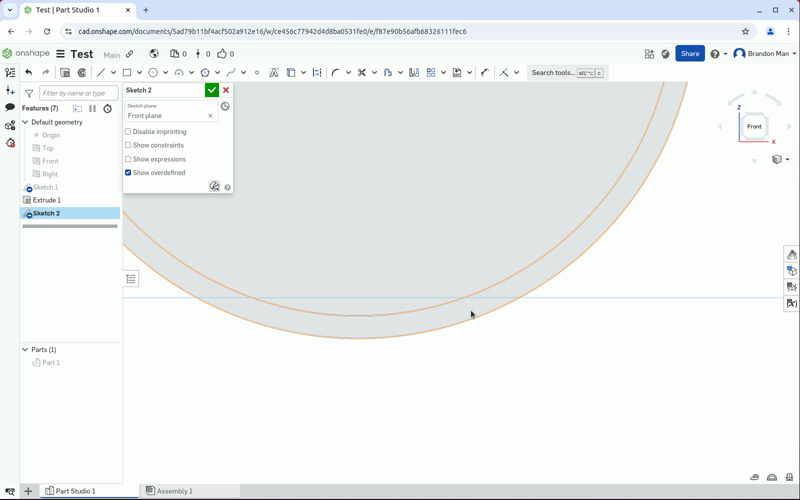
scroll(-6)
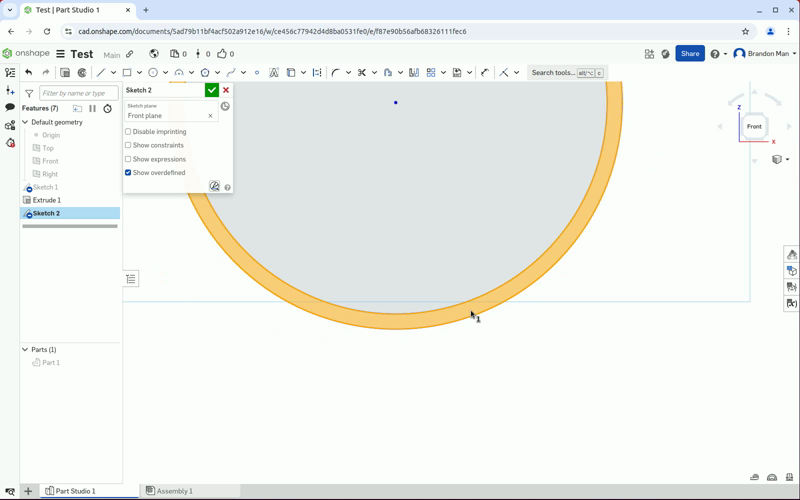
scroll(-6)
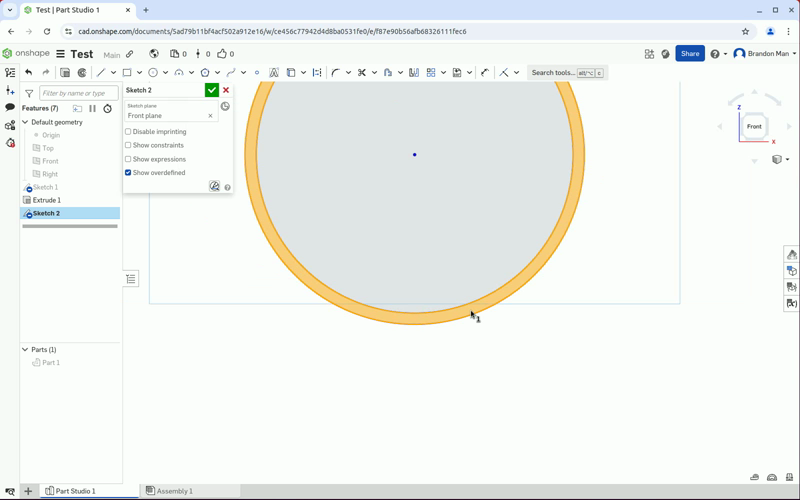
scroll(-6)
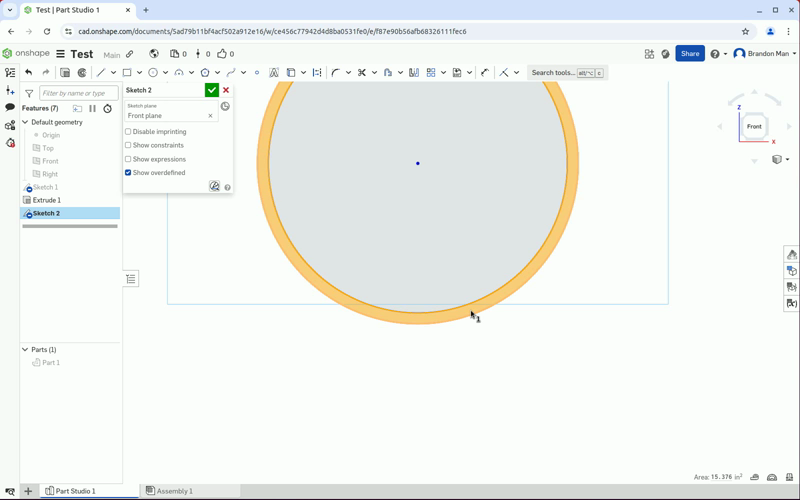
scroll(-6)
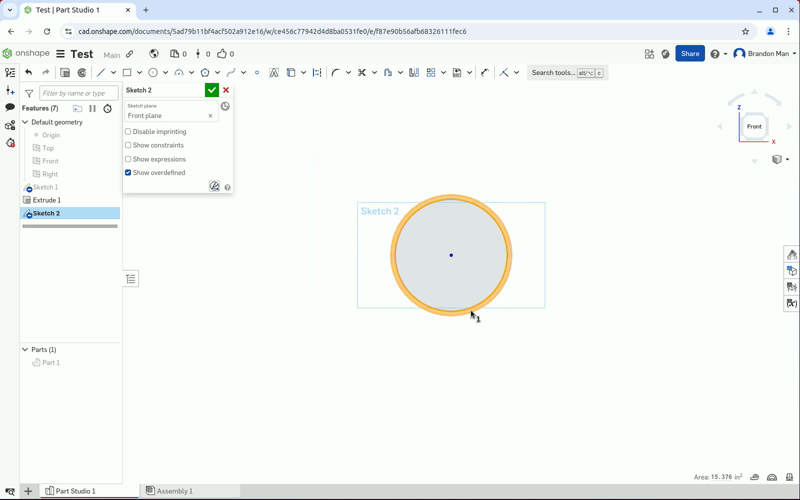
scroll(-6)
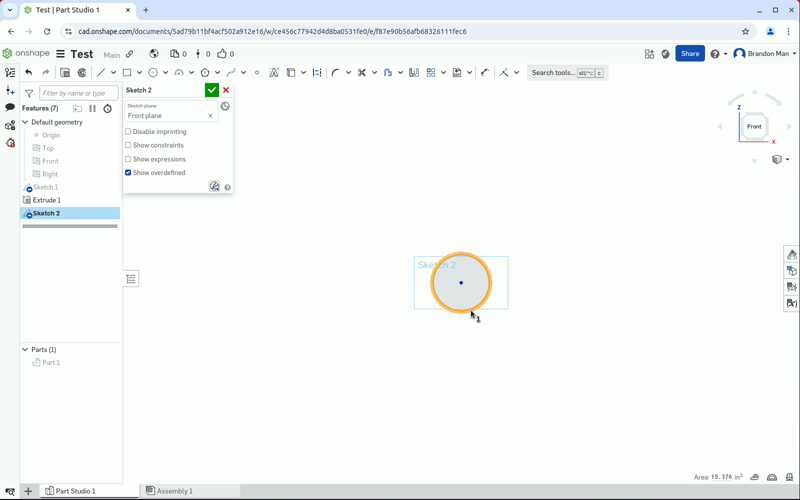
mouse_move(73, 352)
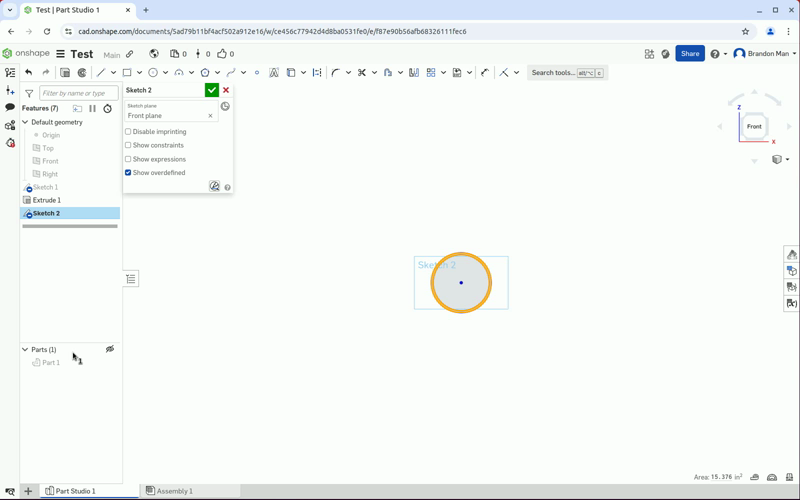
key(shift+y)
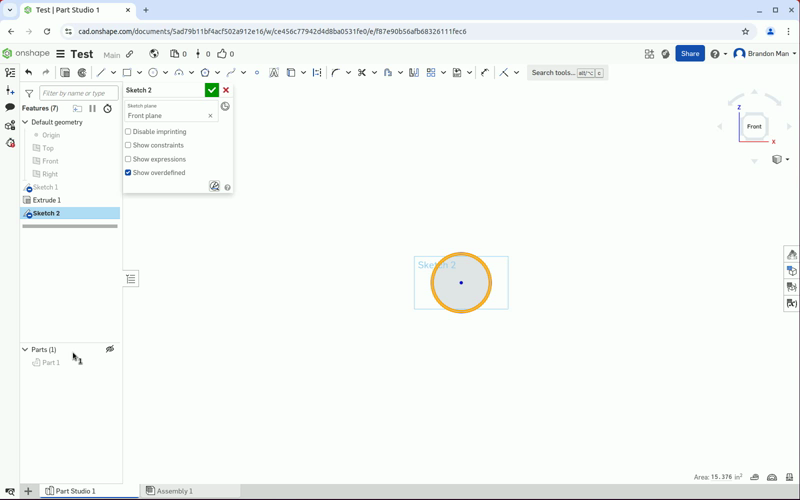
key(shift+e)
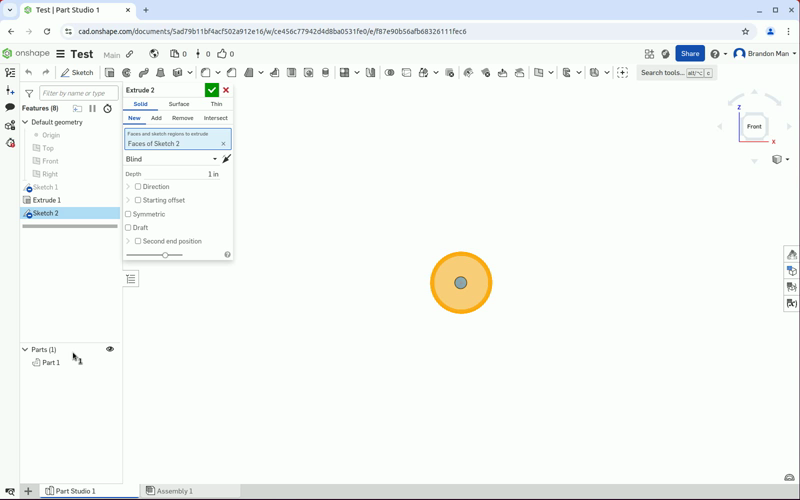
mouse_move(143, 106)
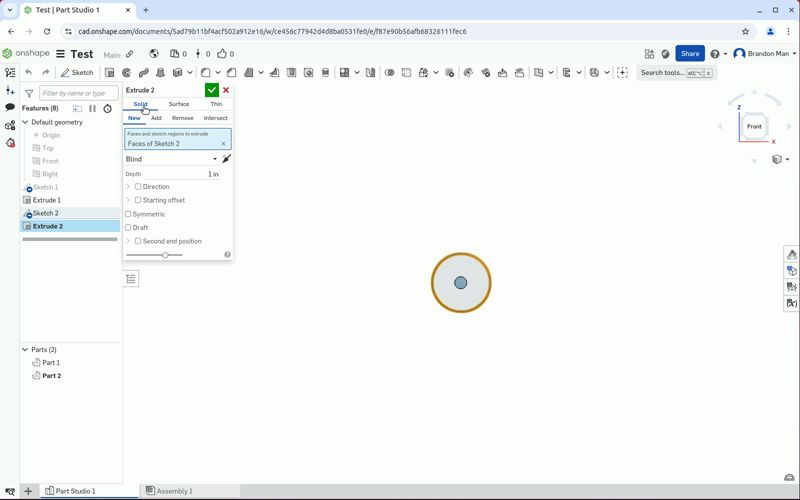
click(143, 106)
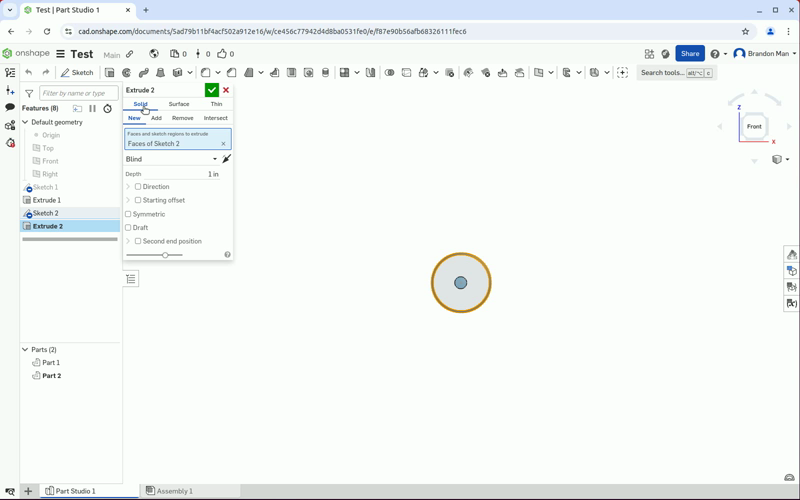
mouse_move(137, 120)
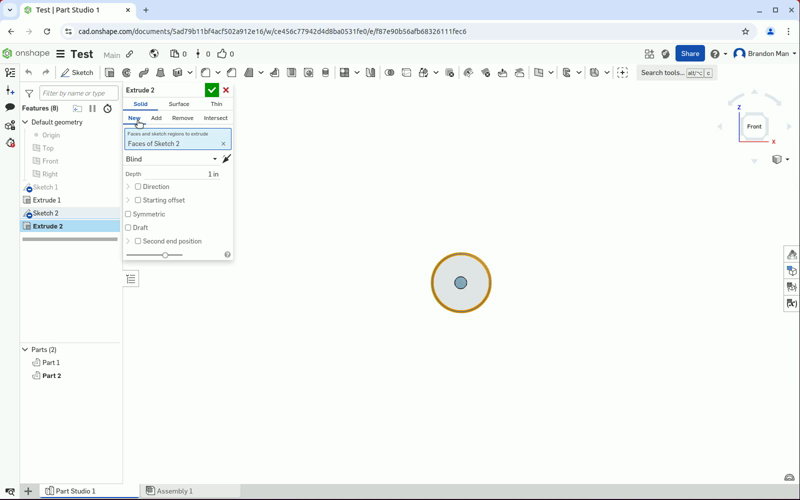
click(137, 120)
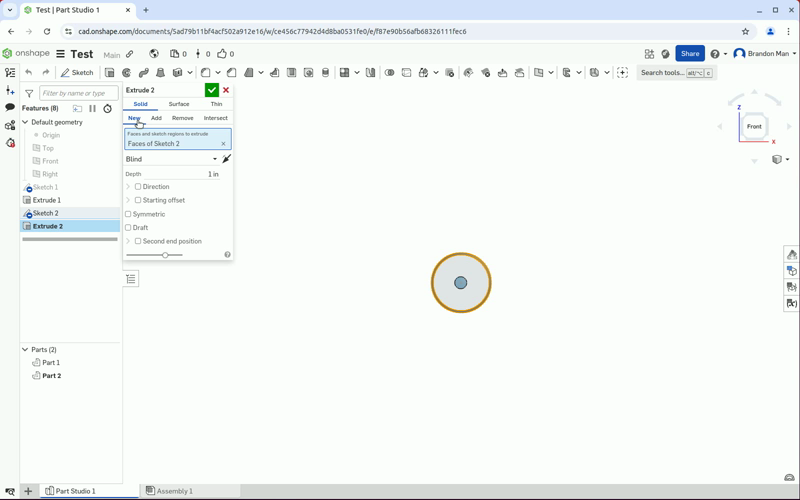
key(tab, 4)
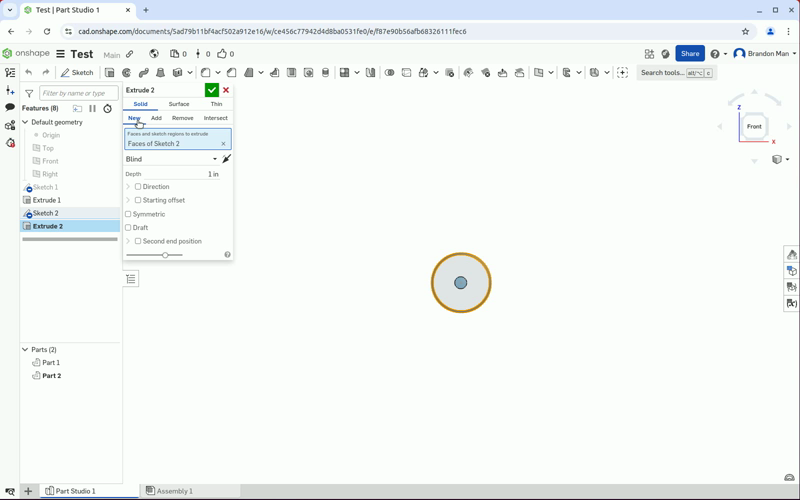
text(0.241)
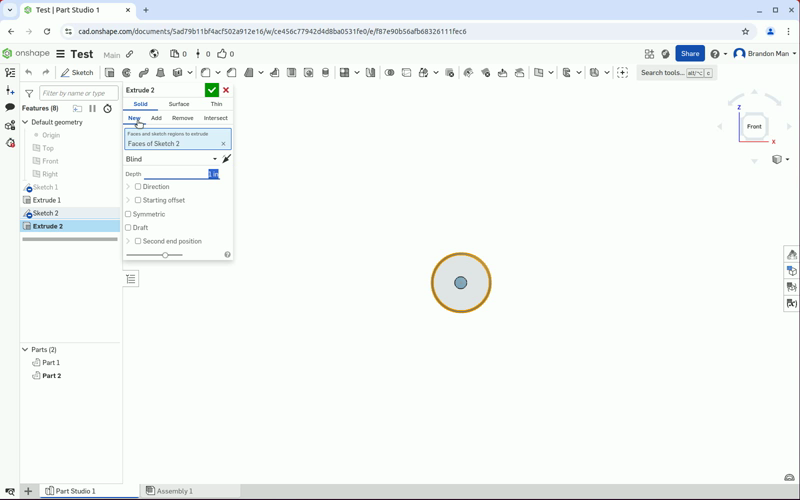
key(enter)
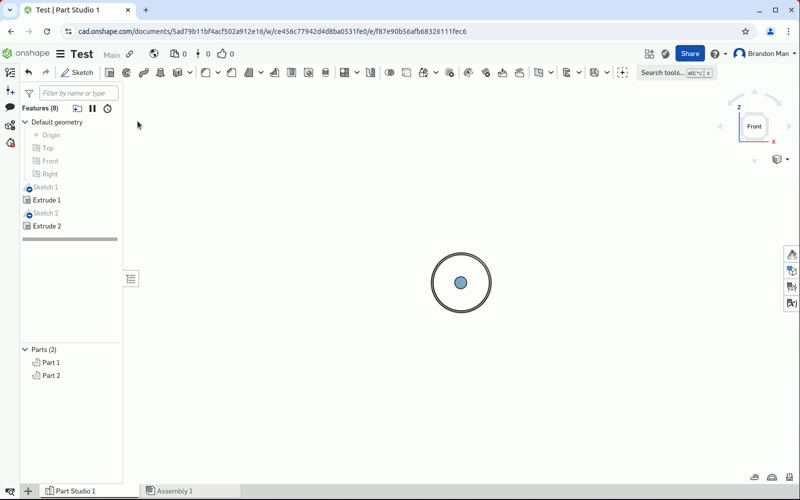
key(shift+h)
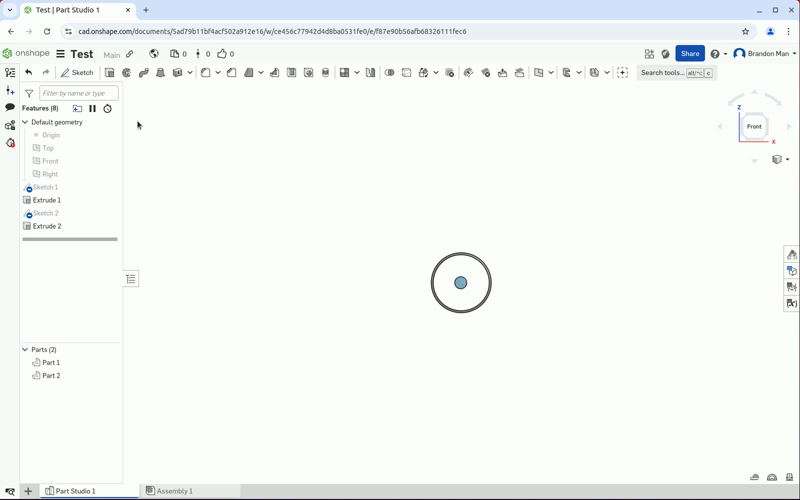
key(shift+h)
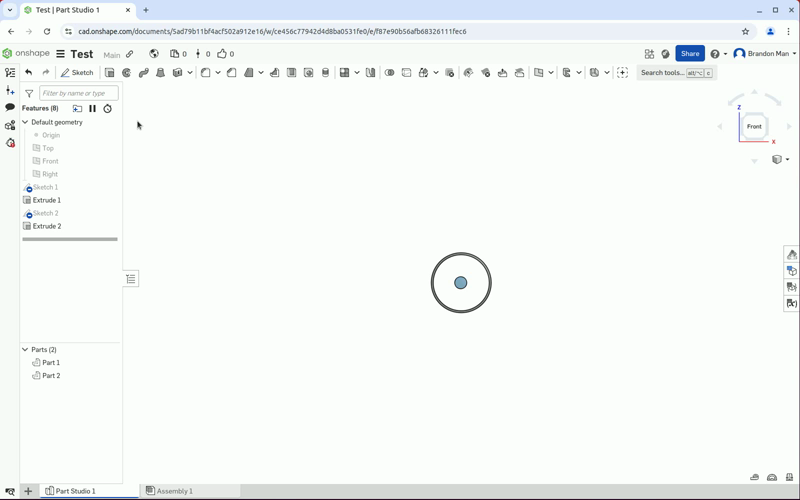
mouse_move(73, 189)
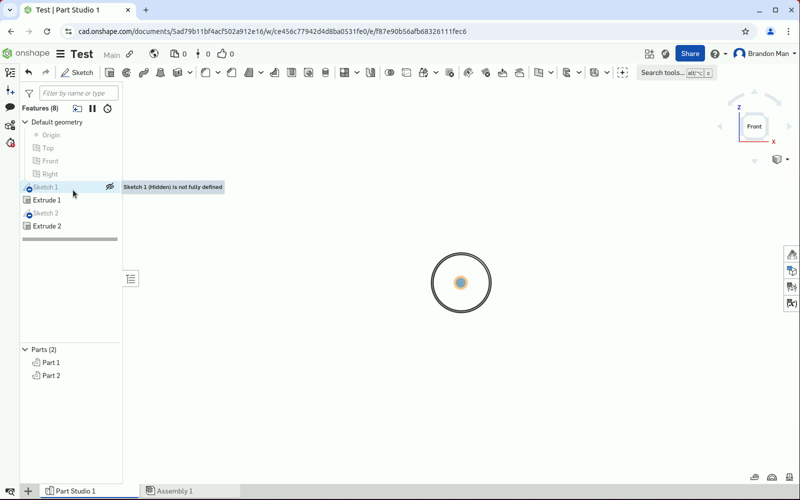
click(73, 189)
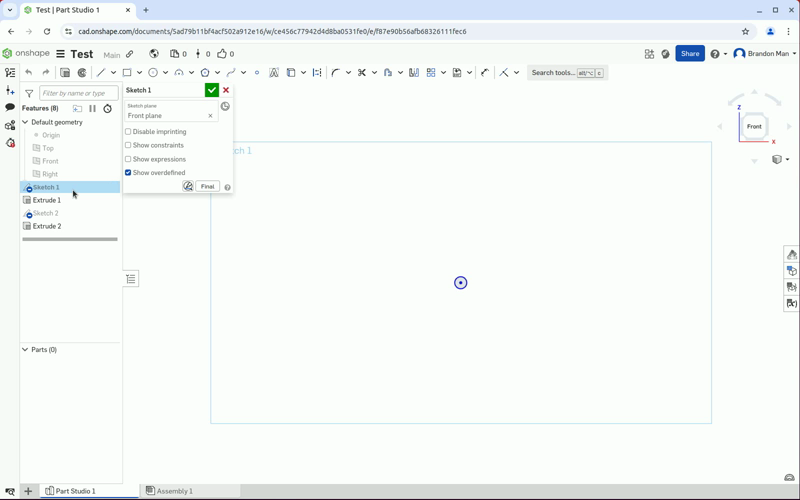
mouse_move(229, 92)
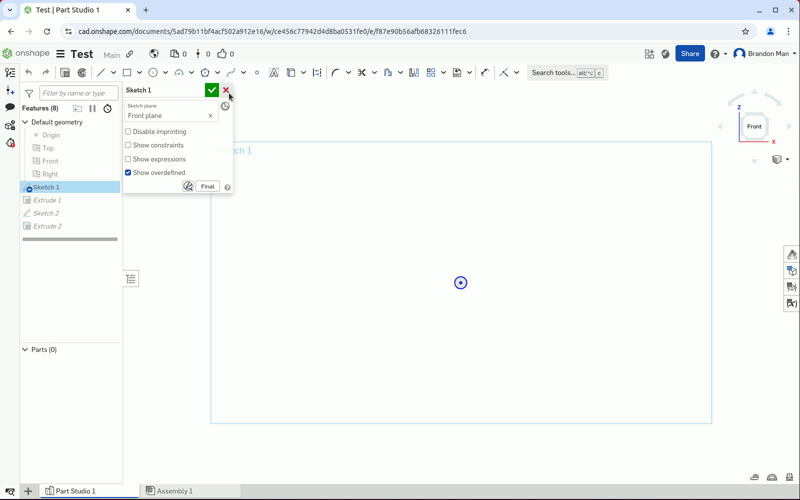
click(229, 92)
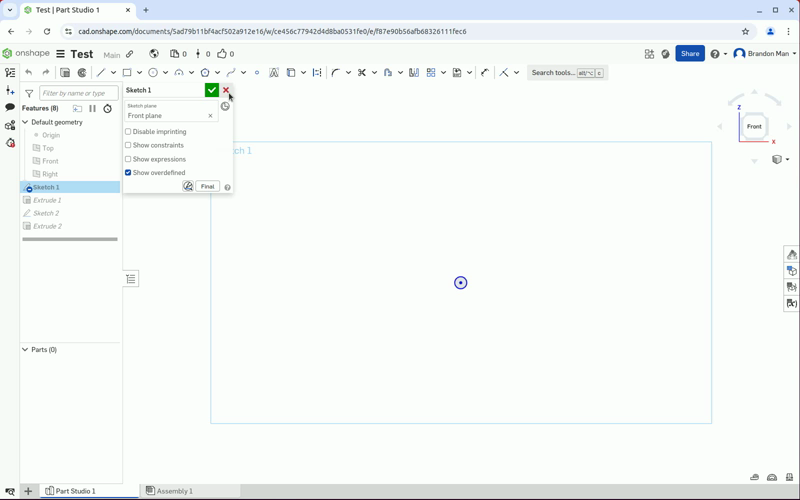
key(shift+s)
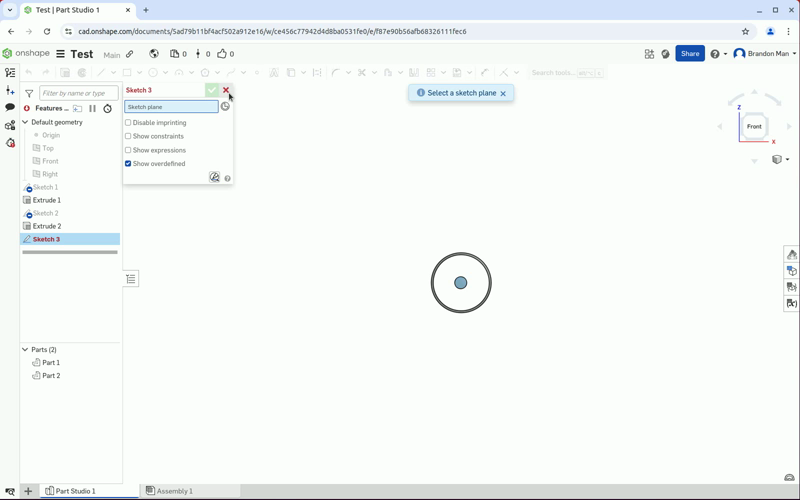
mouse_move(73, 163)
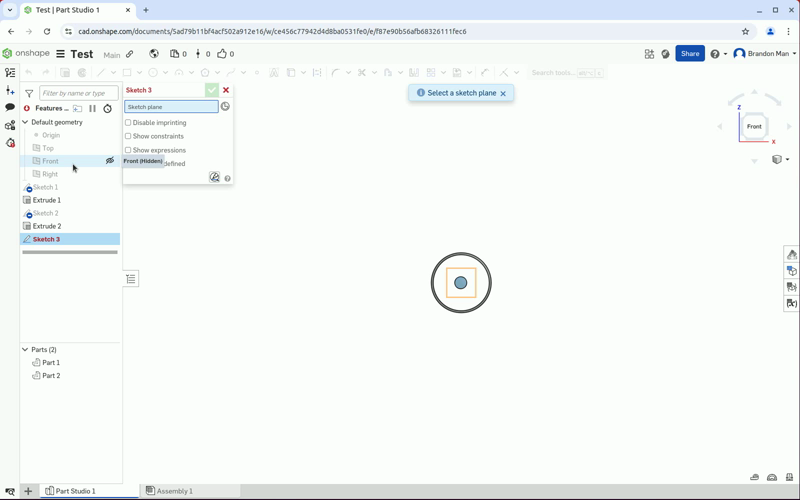
click(73, 163)
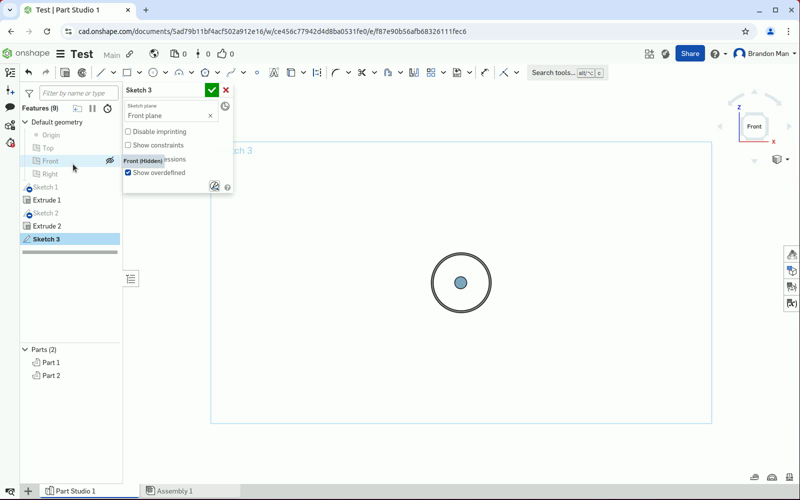
mouse_move(73, 352)
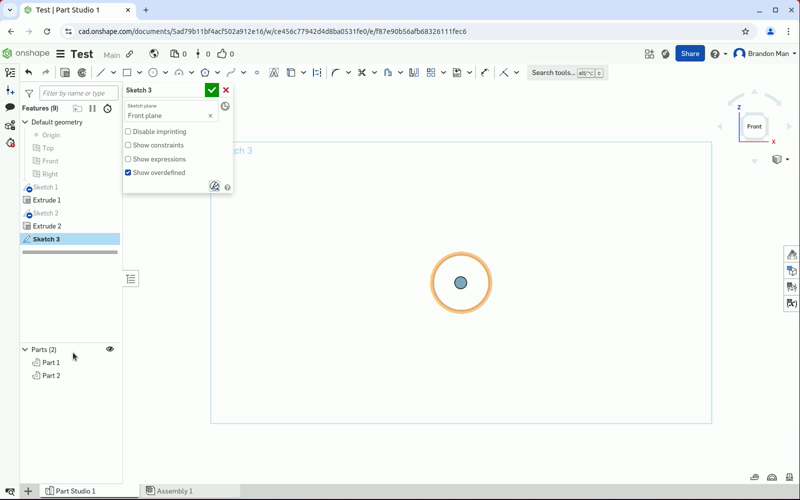
key(y)
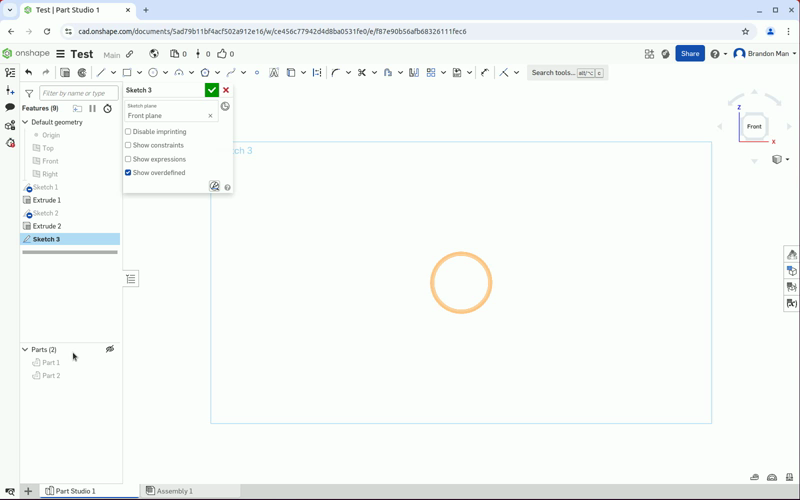
key(c)
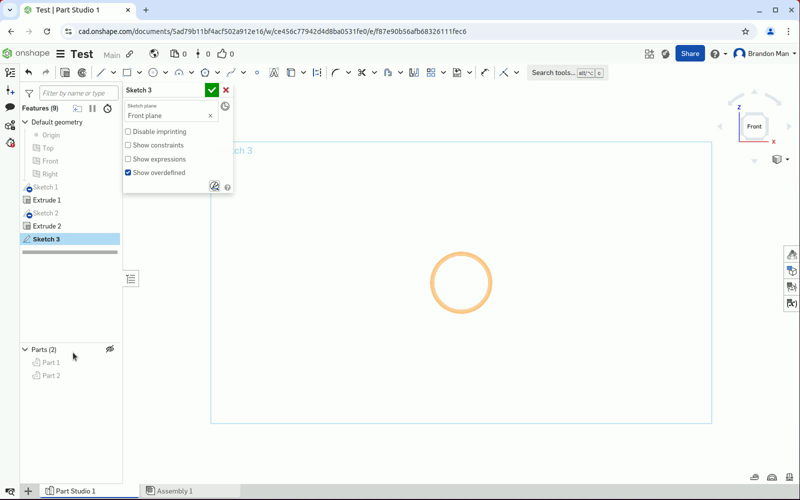
key_down(shift)
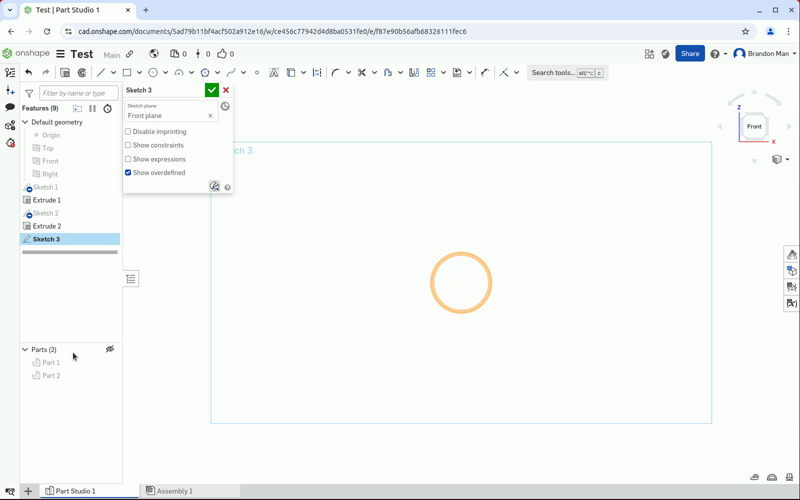
mouse_move(460, 282)
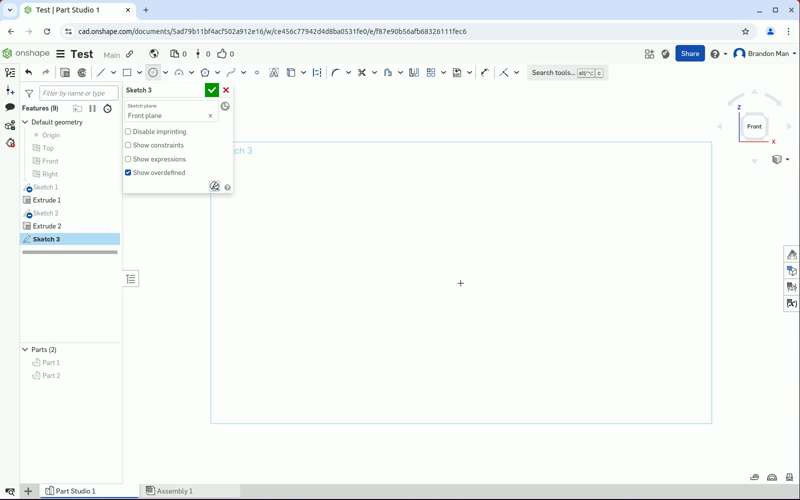
click(460, 282)
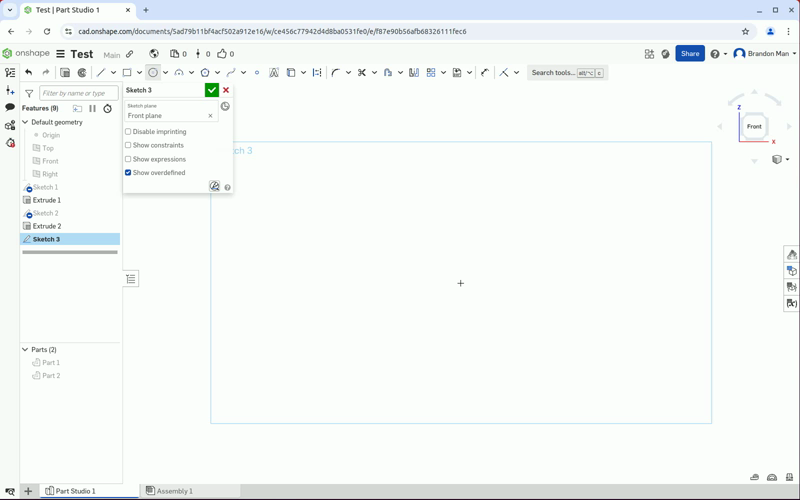
key_up(shift)
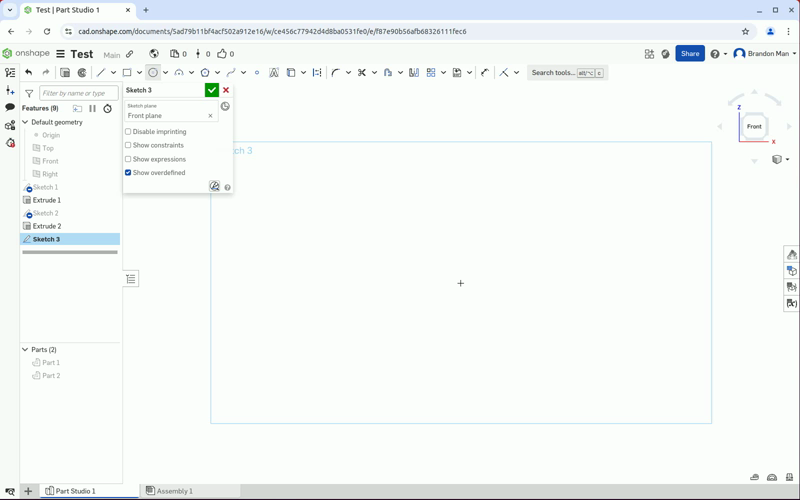
mouse_move(466, 282)
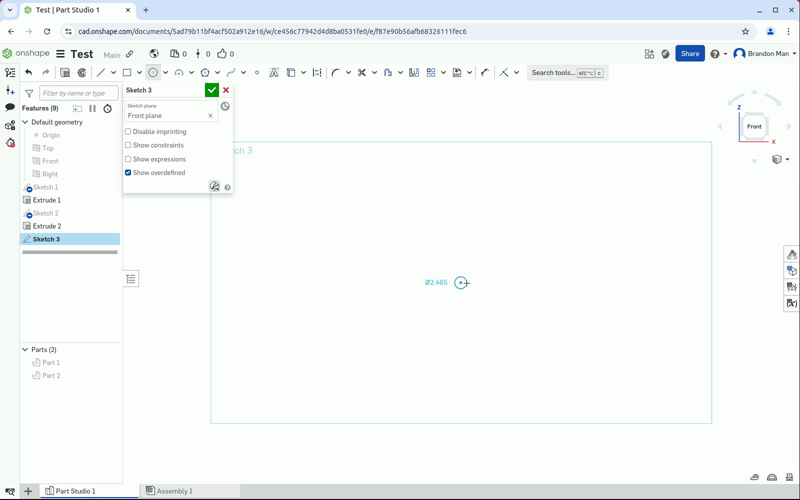
click(466, 282)
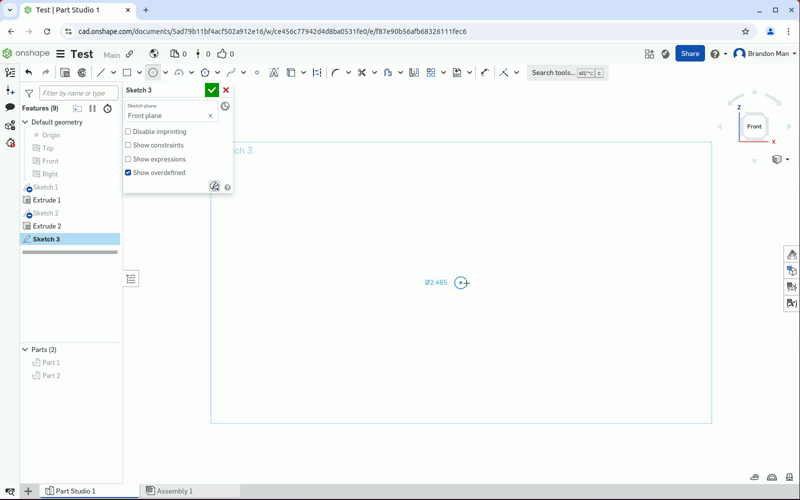
key(esc)
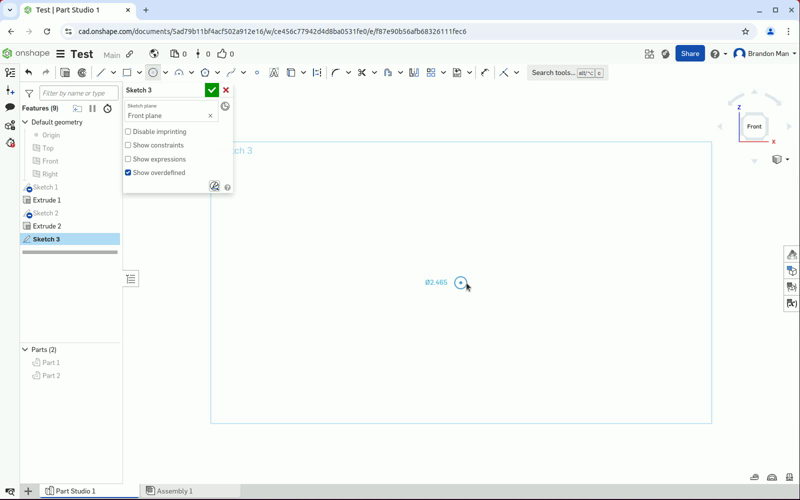
mouse_move(466, 281)
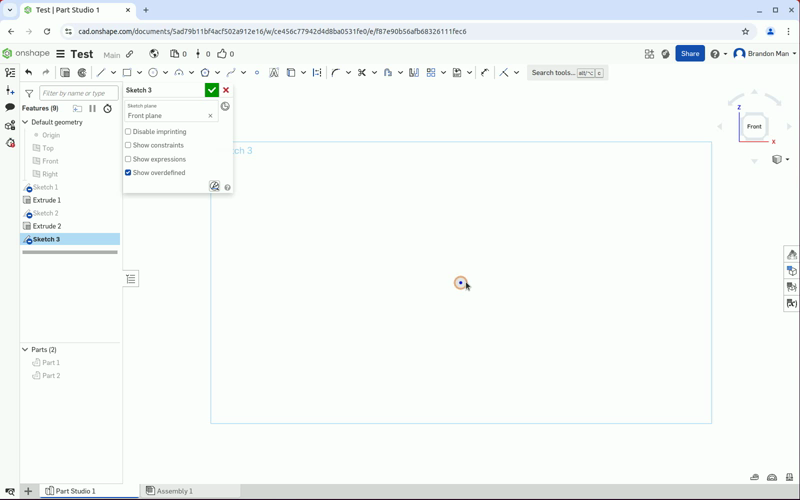
scroll(6)
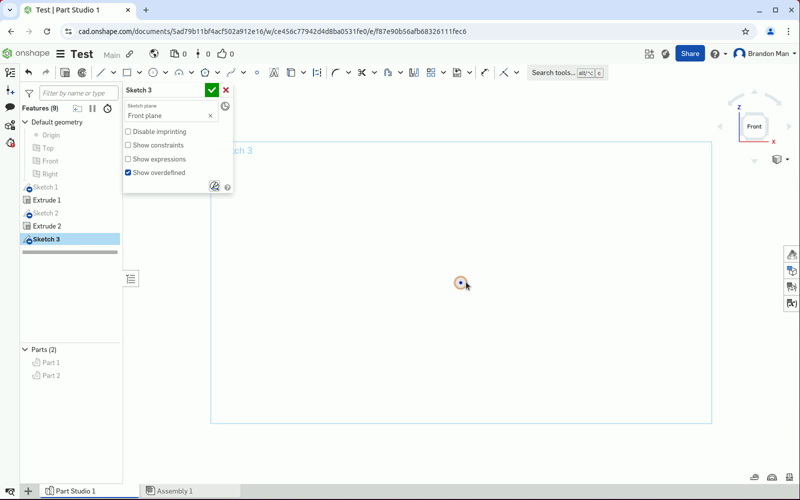
scroll(6)
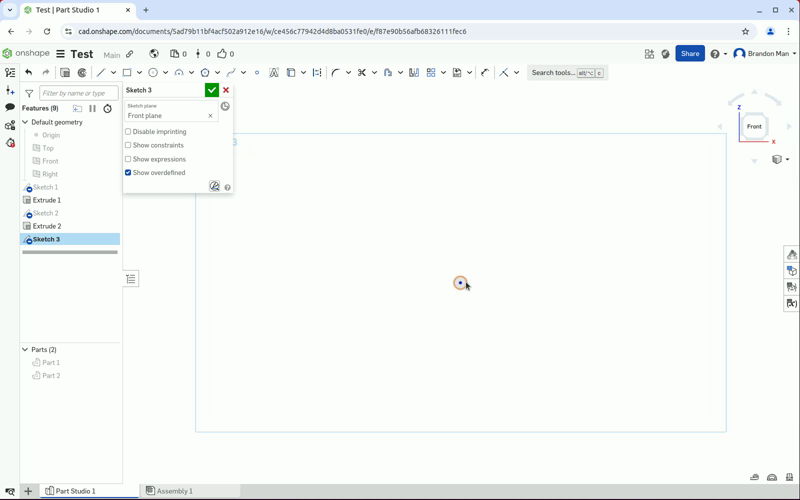
scroll(6)
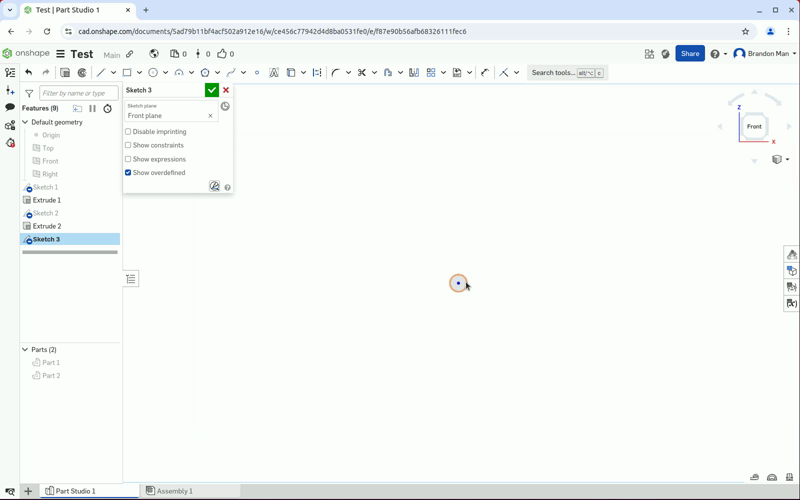
scroll(6)
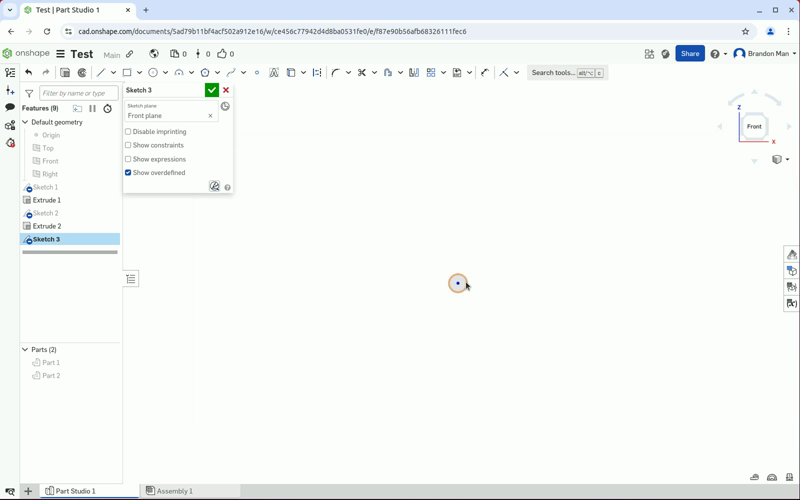
scroll(6)
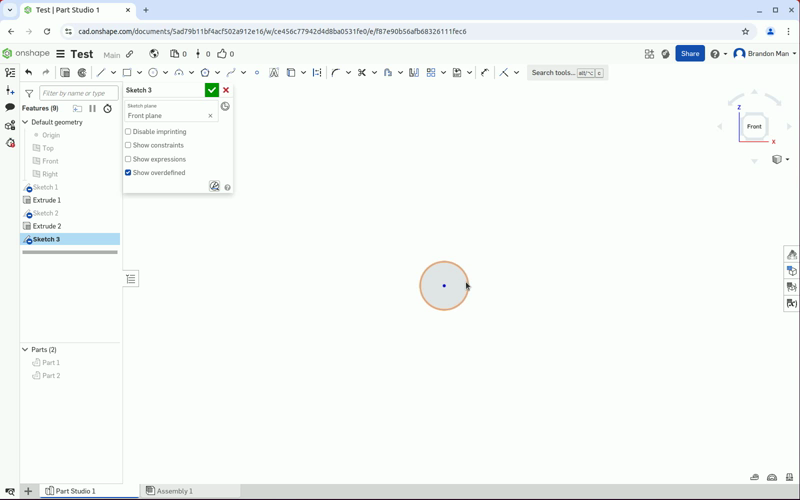
scroll(6)
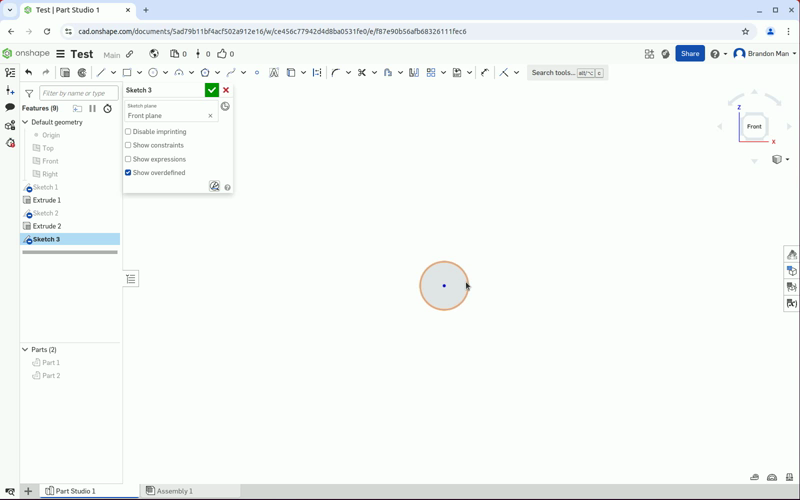
scroll(6)
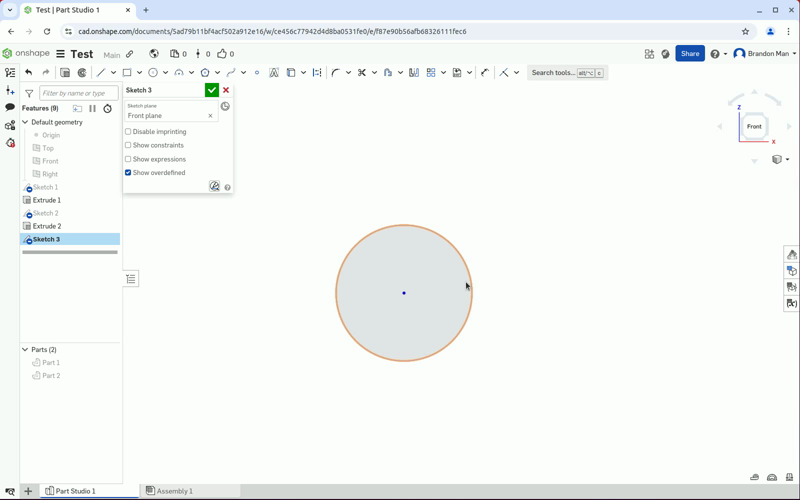
click(466, 281)
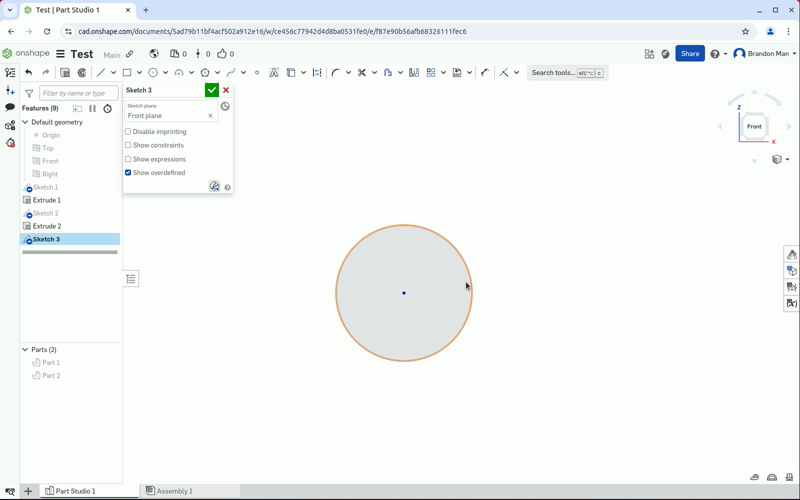
scroll(-6)
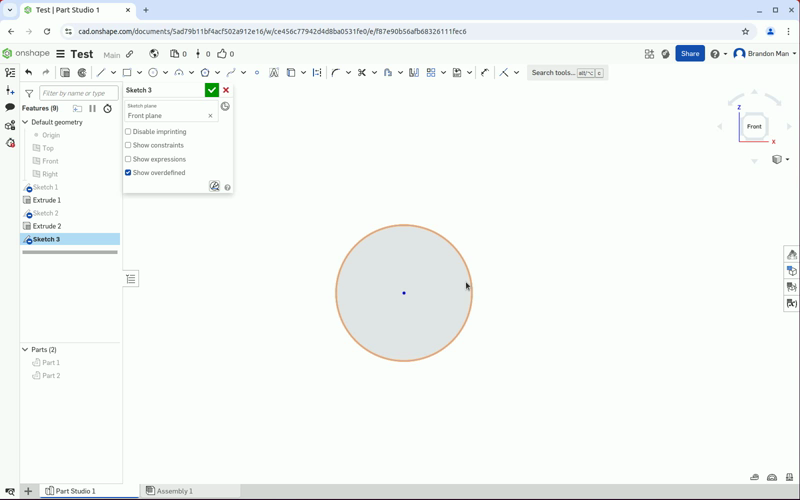
scroll(-6)
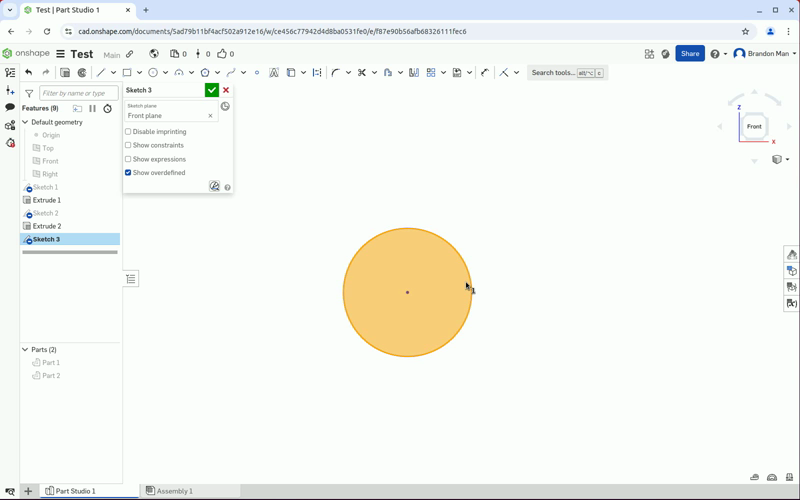
scroll(-6)
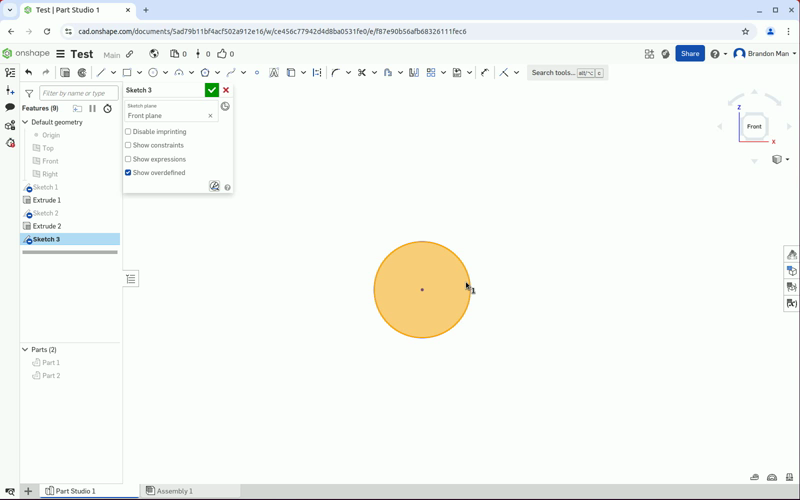
scroll(-6)
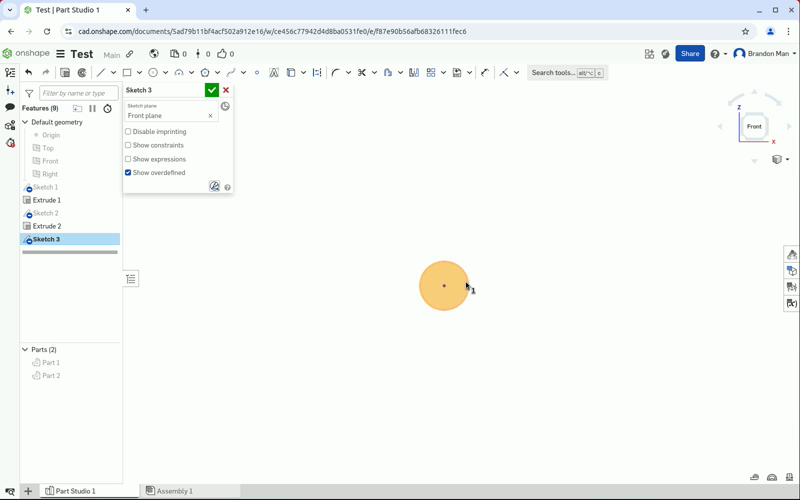
scroll(-6)
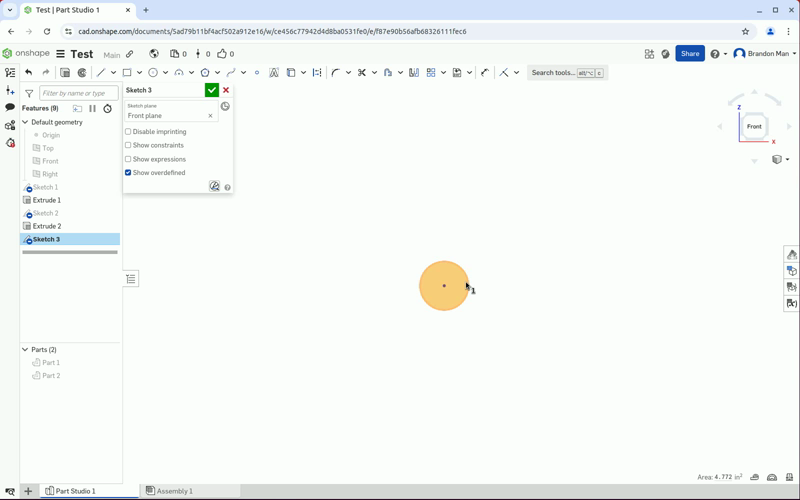
scroll(-6)
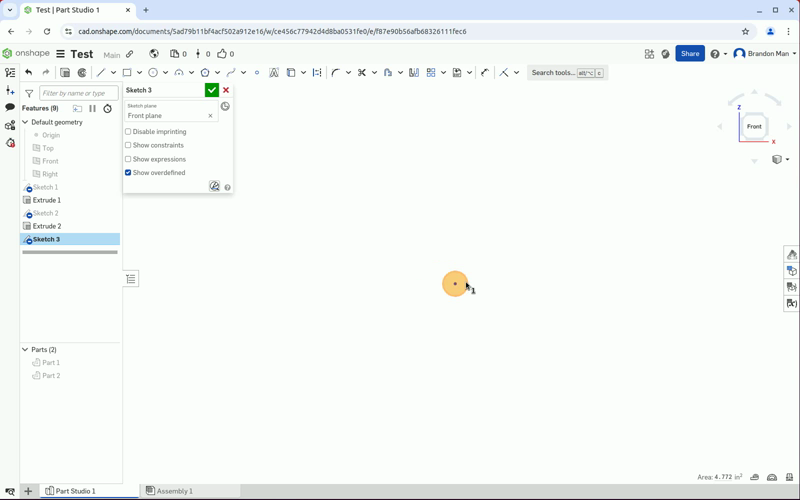
scroll(-6)
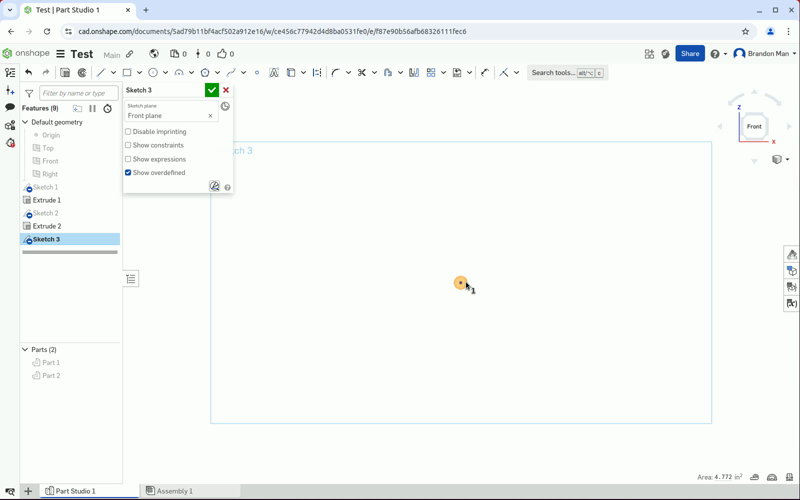
mouse_move(73, 352)
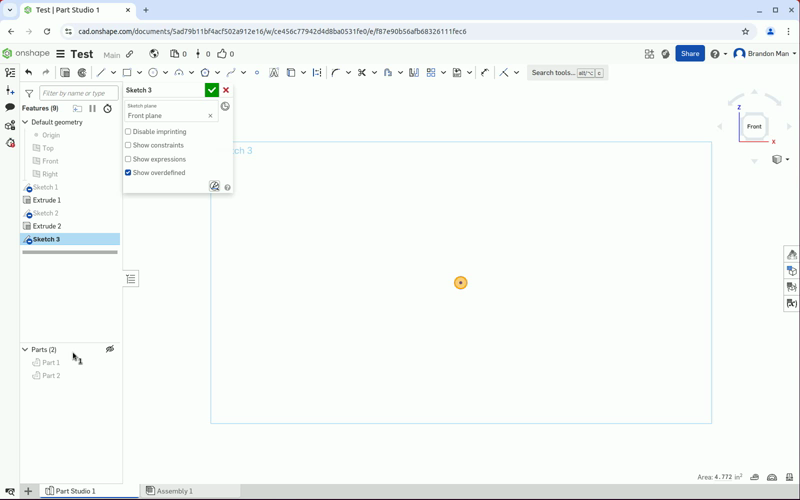
key(shift+y)
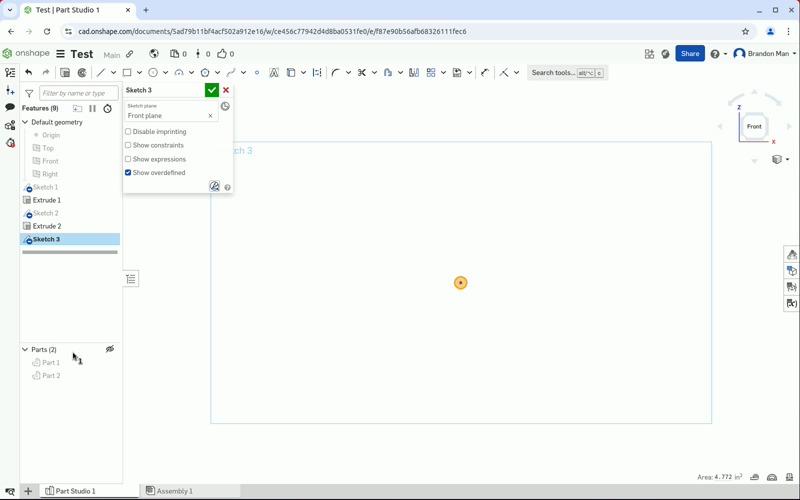
key(shift+e)
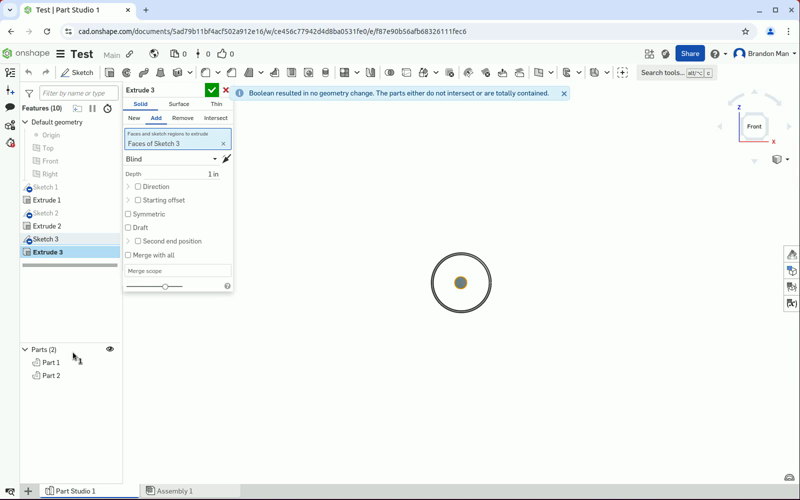
mouse_move(143, 106)
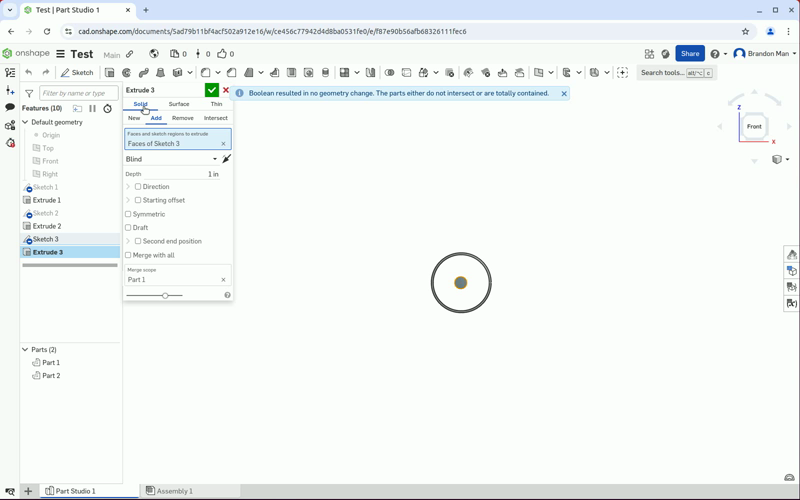
click(143, 106)
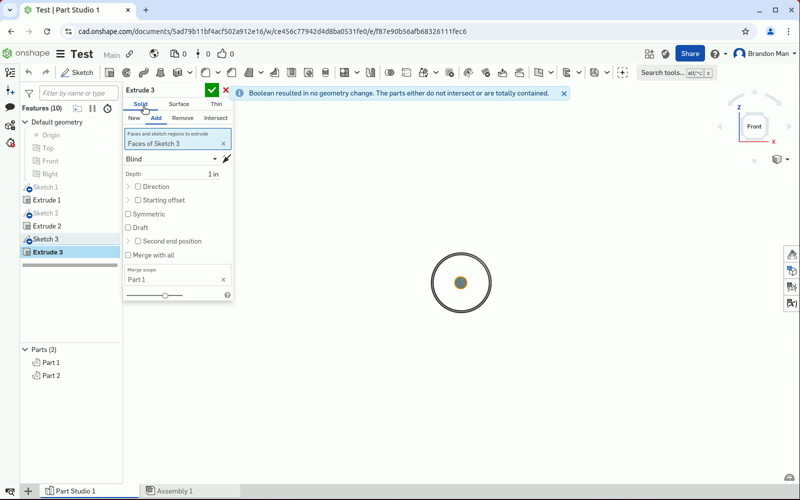
mouse_move(137, 120)
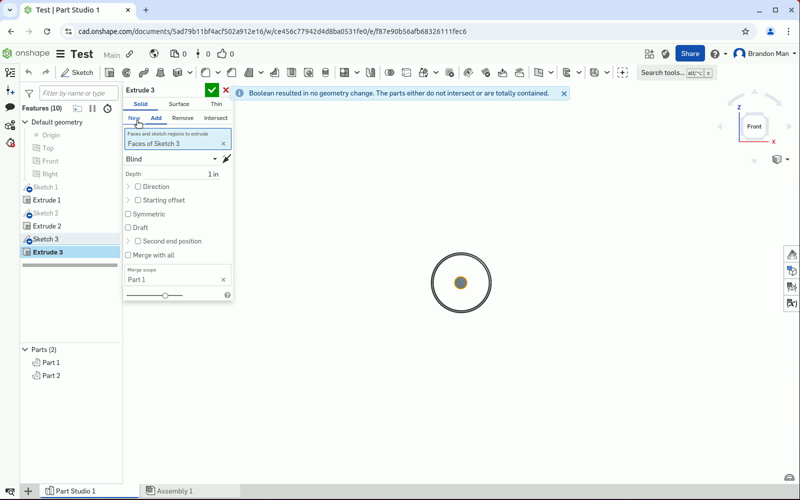
click(137, 120)
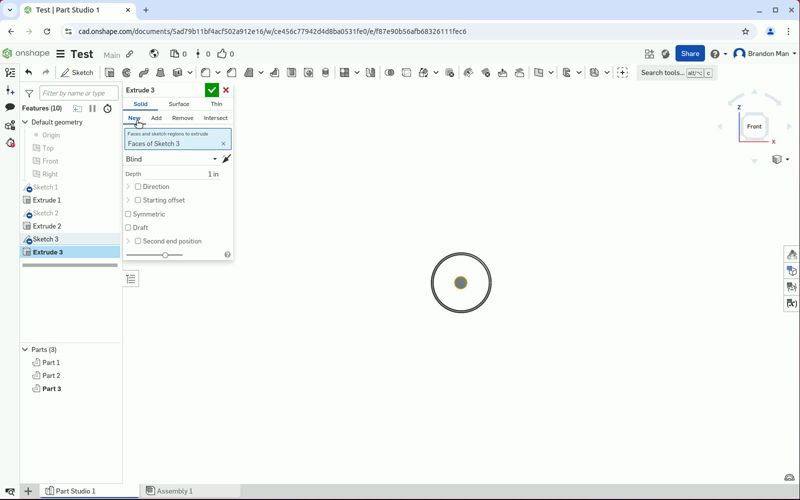
key(tab, 4)
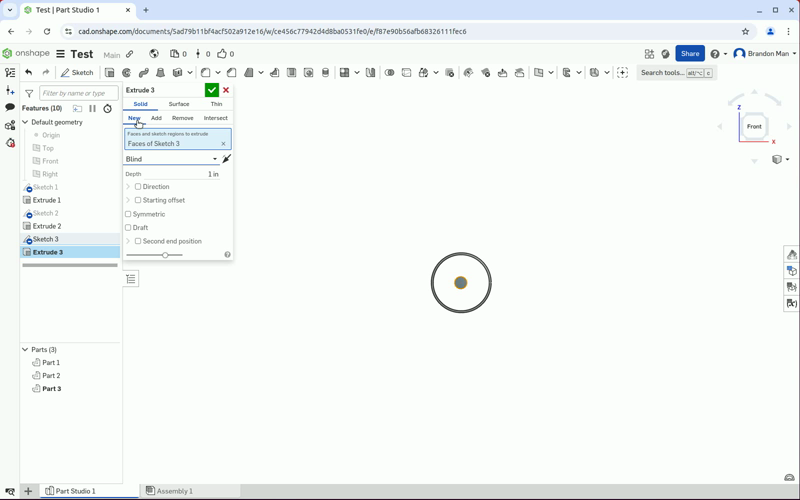
text(-23.108)
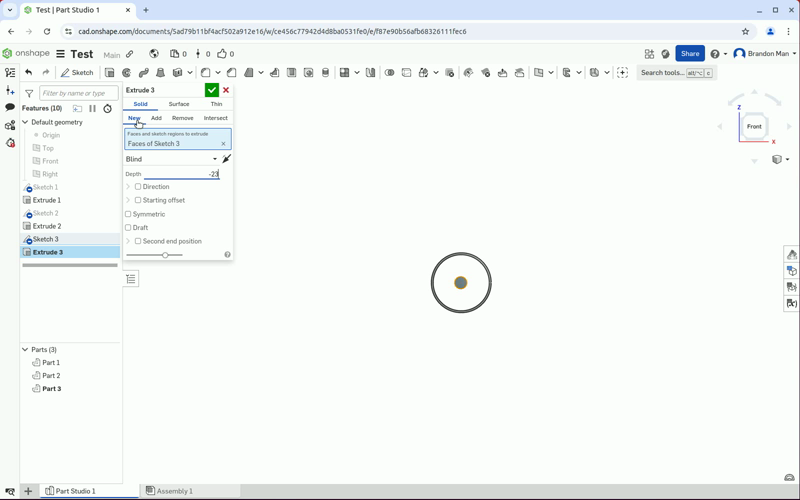
key(enter)
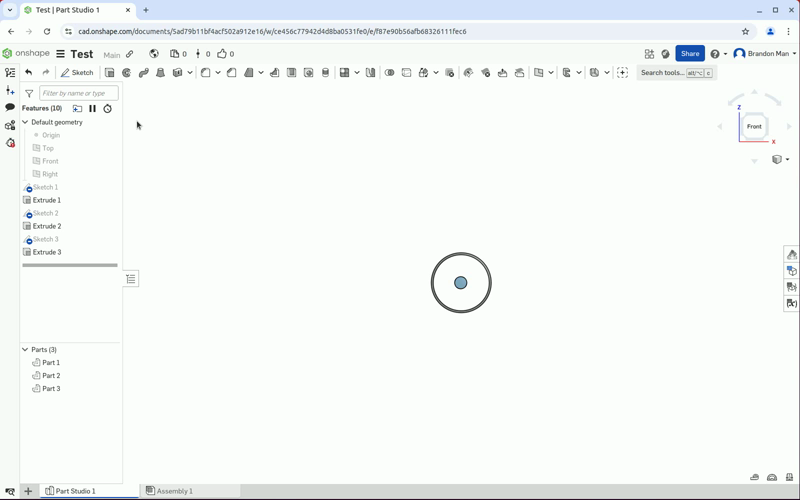
key(shift+h)
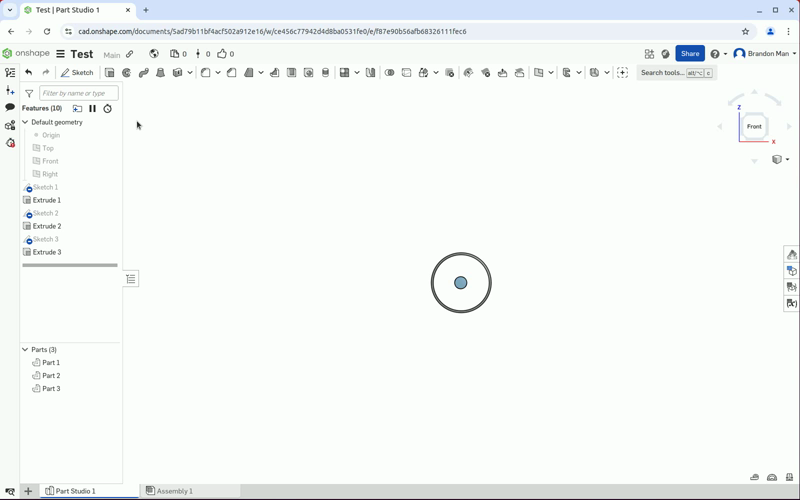
key(shift+h)
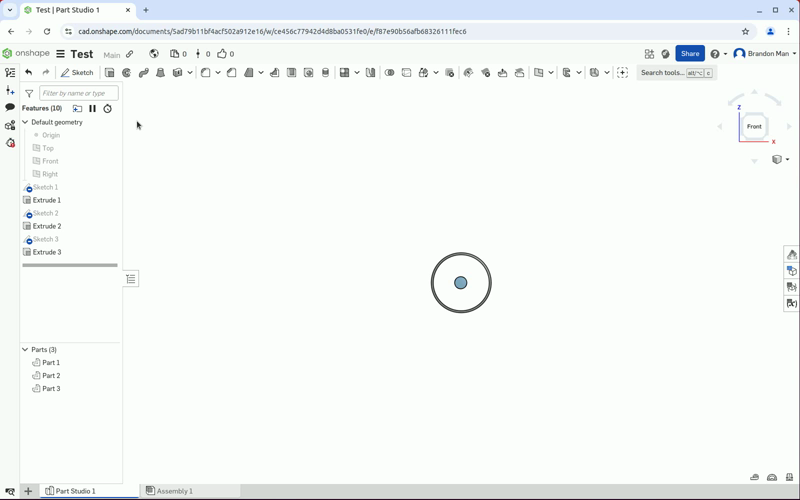
mouse_move(73, 189)
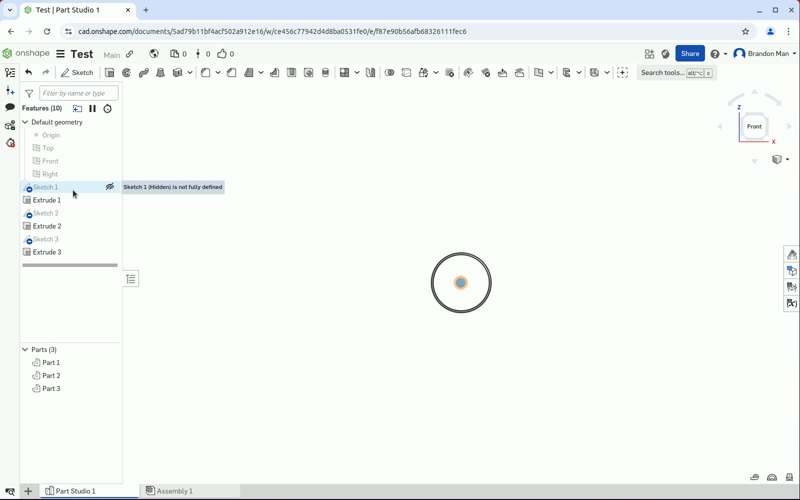
click(73, 189)
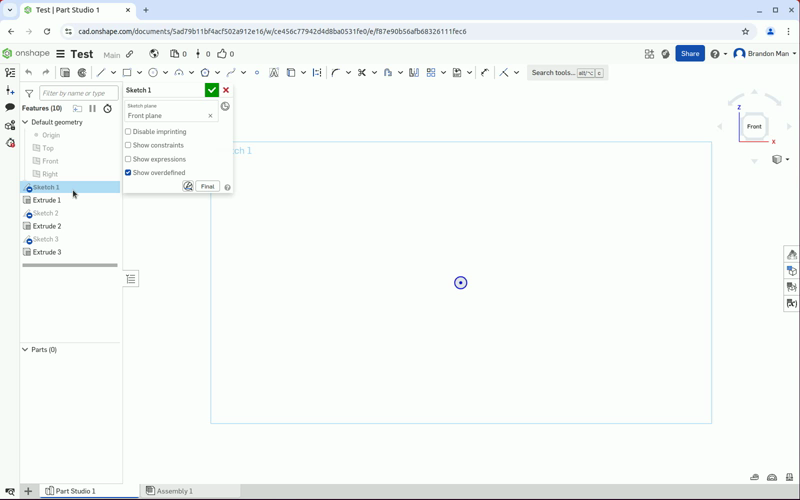
mouse_move(229, 92)
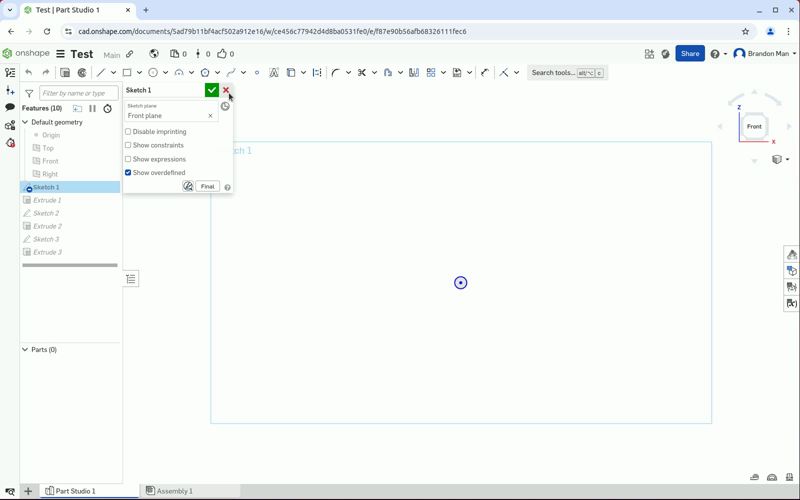
click(229, 92)
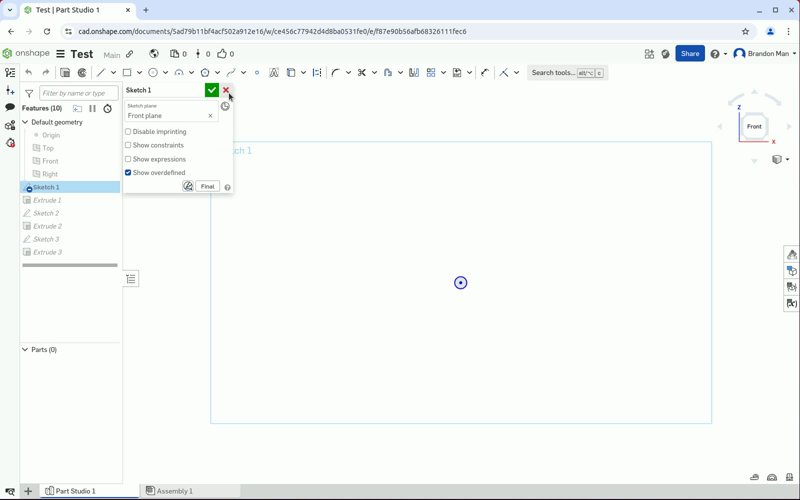
key(shift+s)
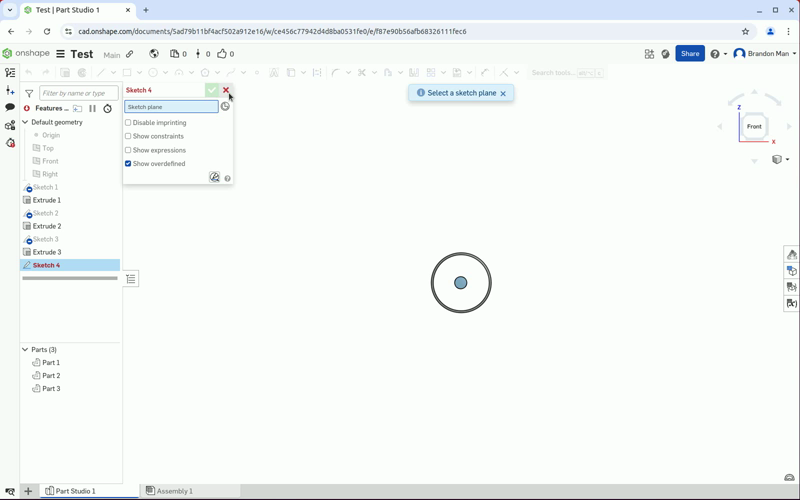
mouse_move(73, 163)
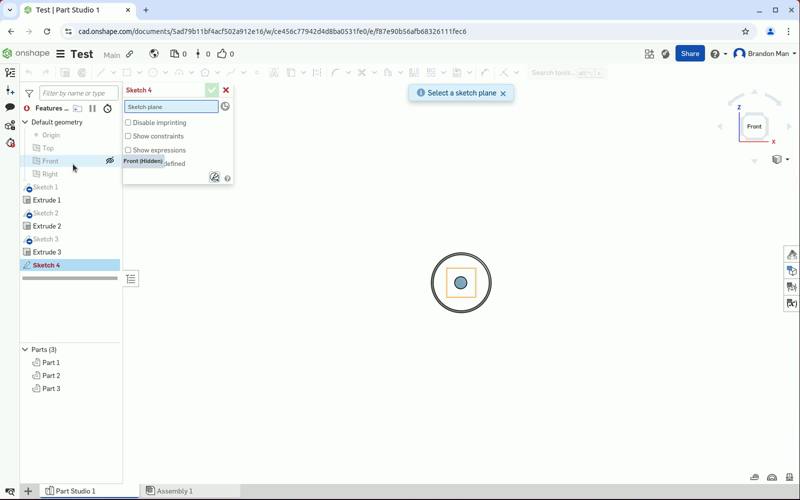
click(73, 163)
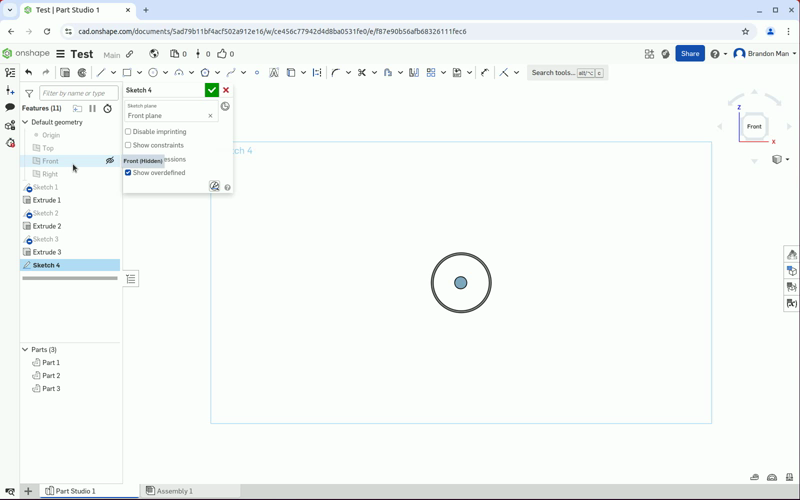
mouse_move(73, 352)
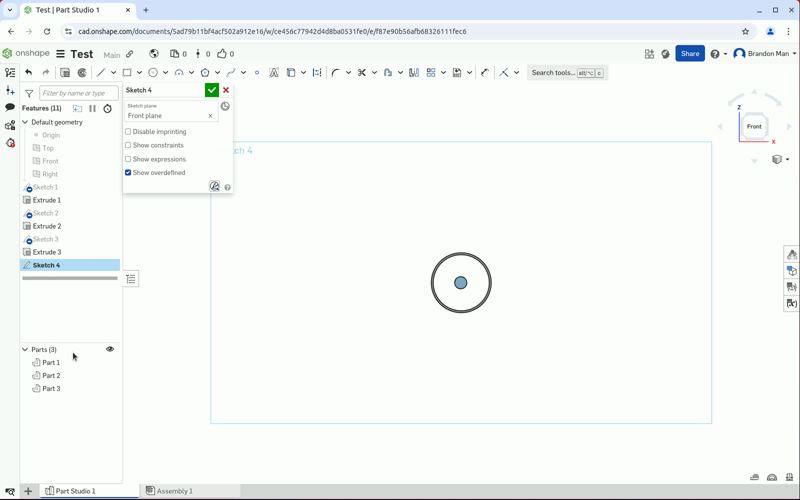
key(y)
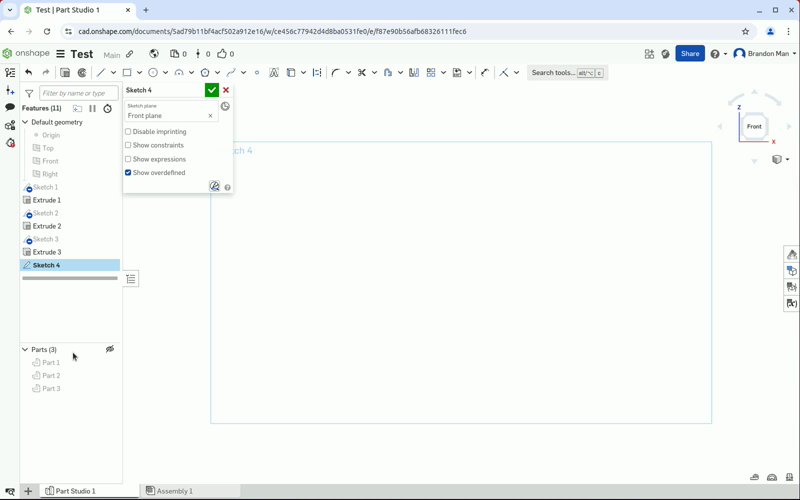
key(c)
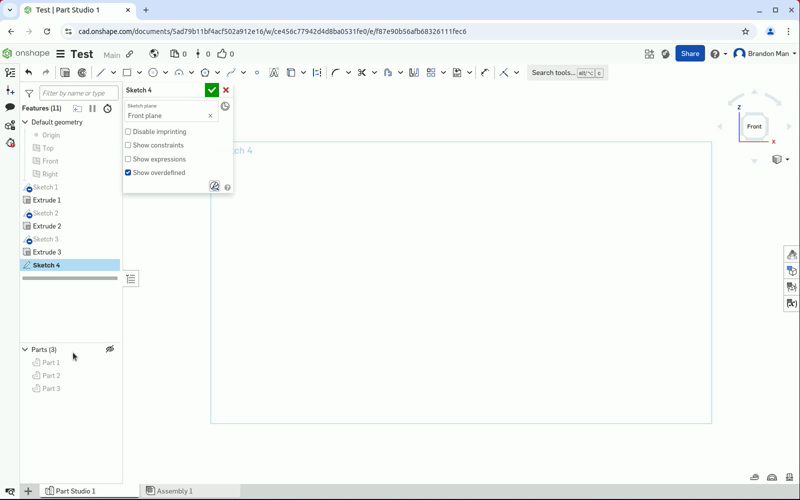
key_down(shift)
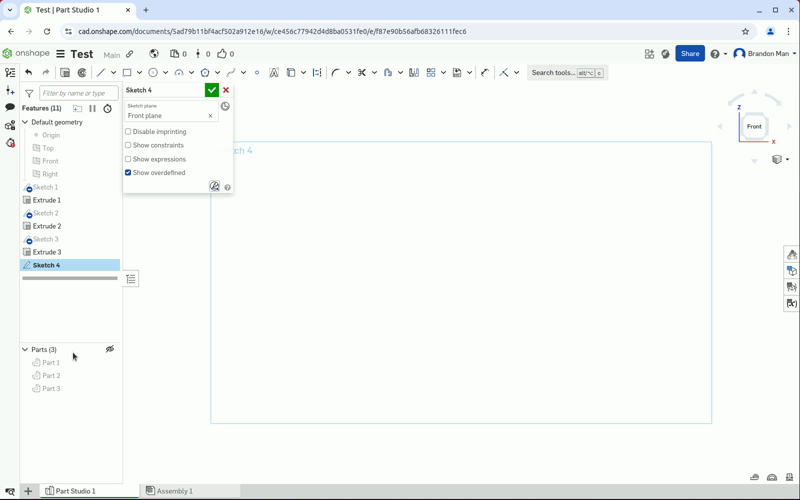
mouse_move(461, 282)
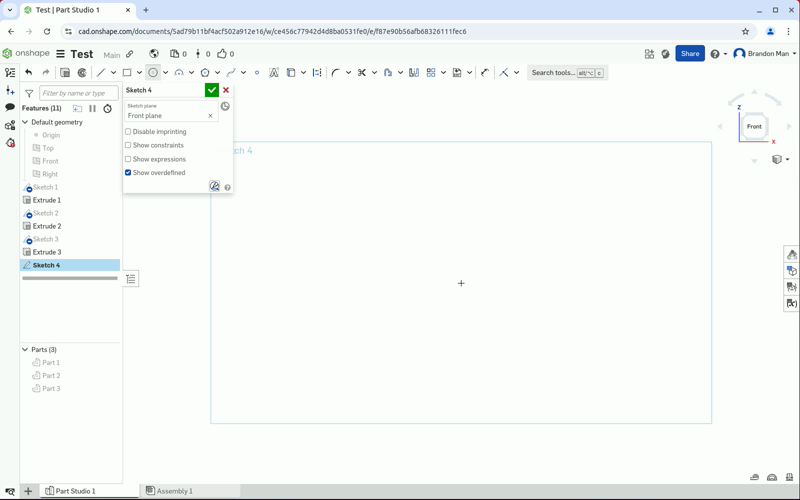
click(461, 282)
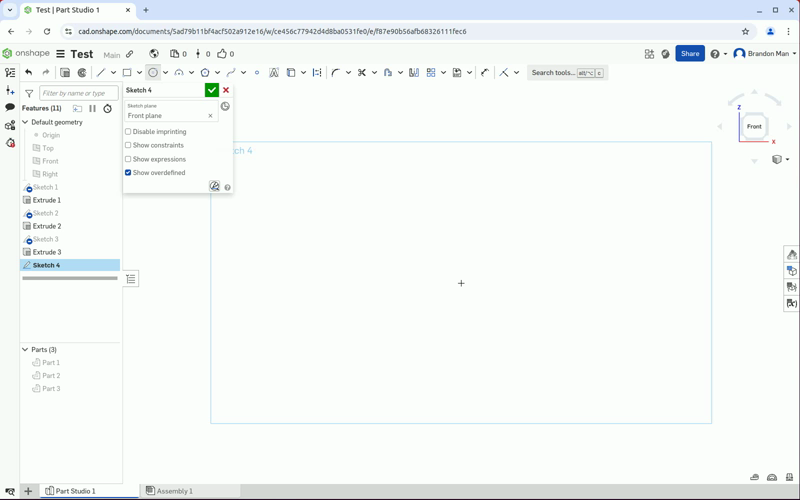
key_up(shift)
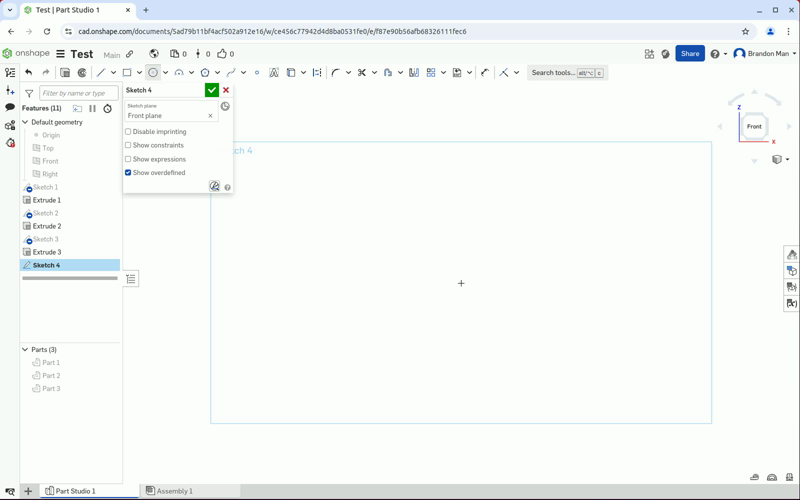
mouse_move(490, 282)
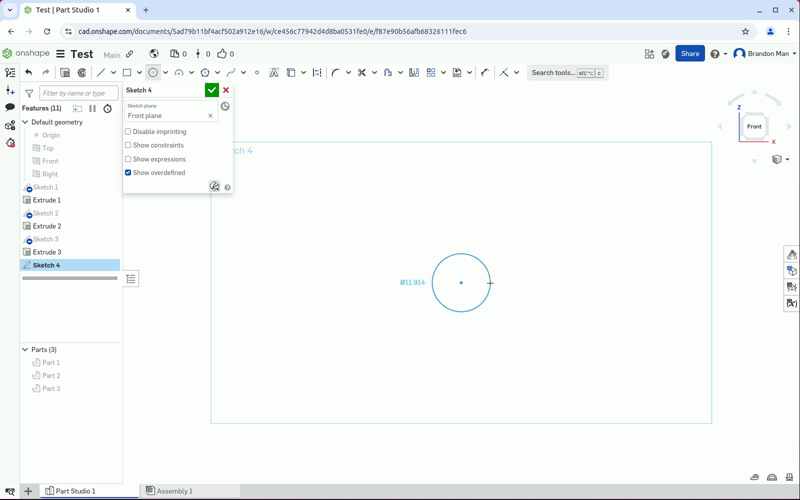
click(490, 282)
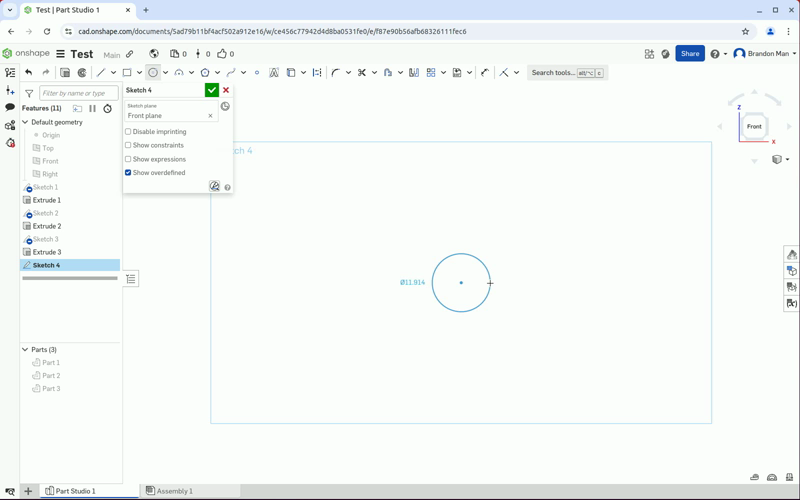
key(esc)
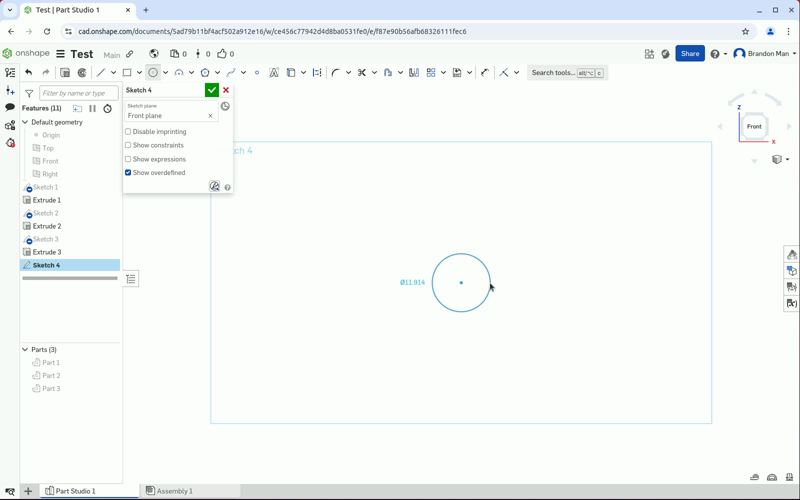
key(c)
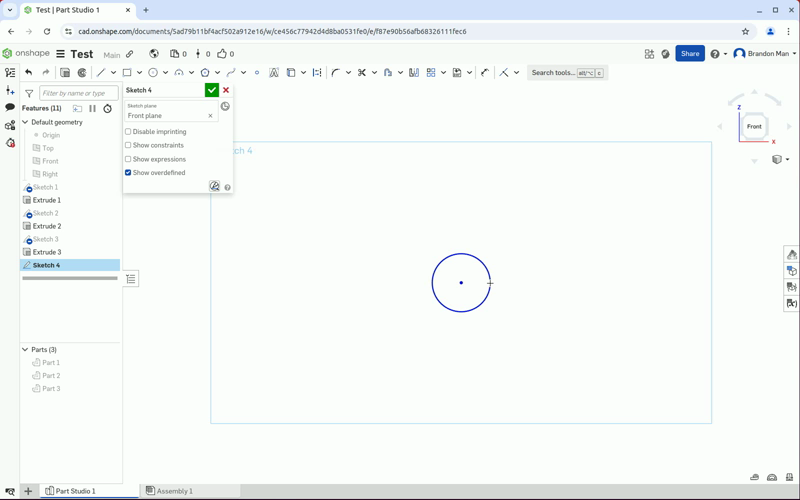
key_down(shift)
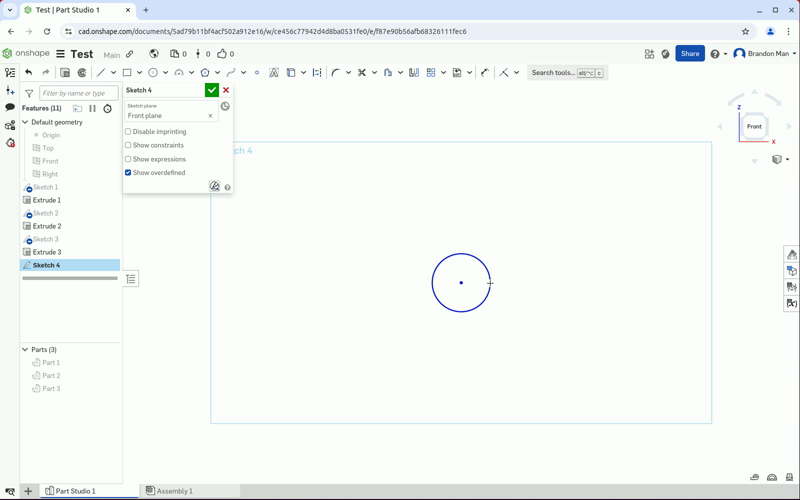
mouse_move(461, 282)
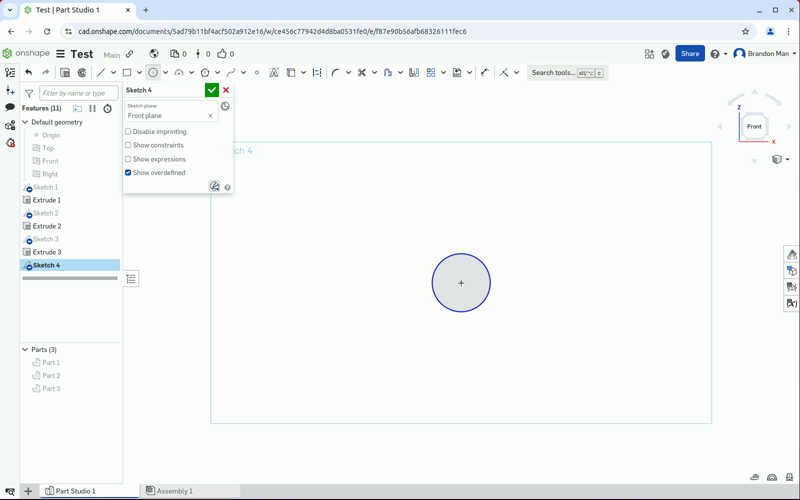
click(461, 282)
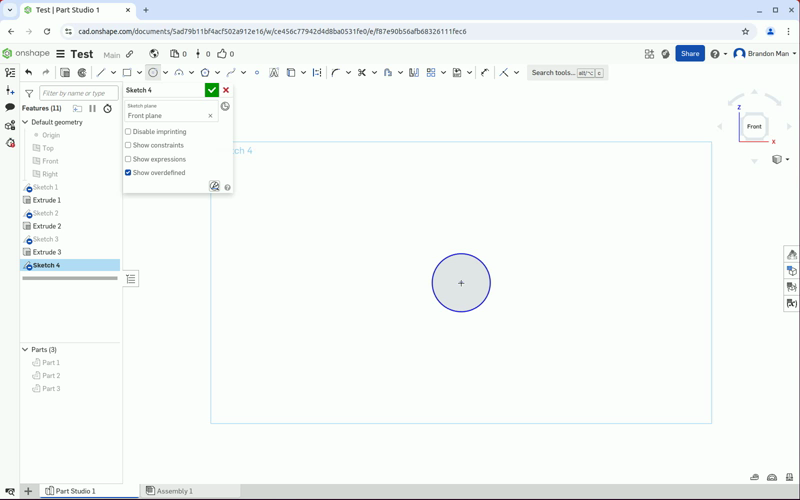
key_up(shift)
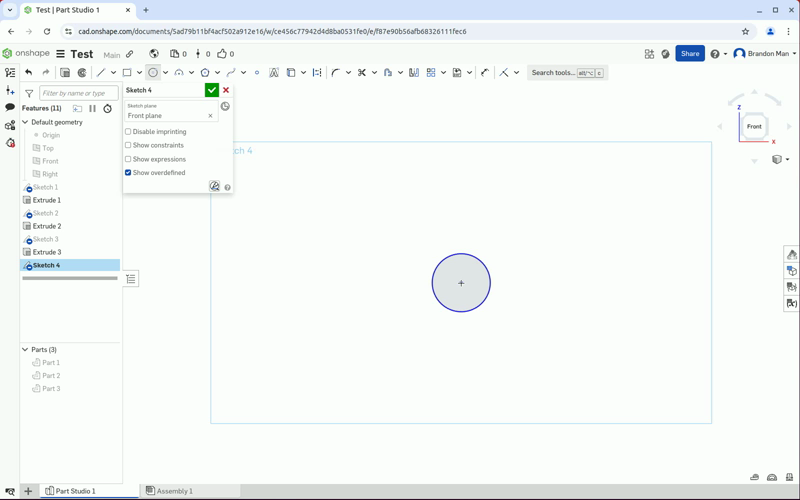
mouse_move(466, 282)
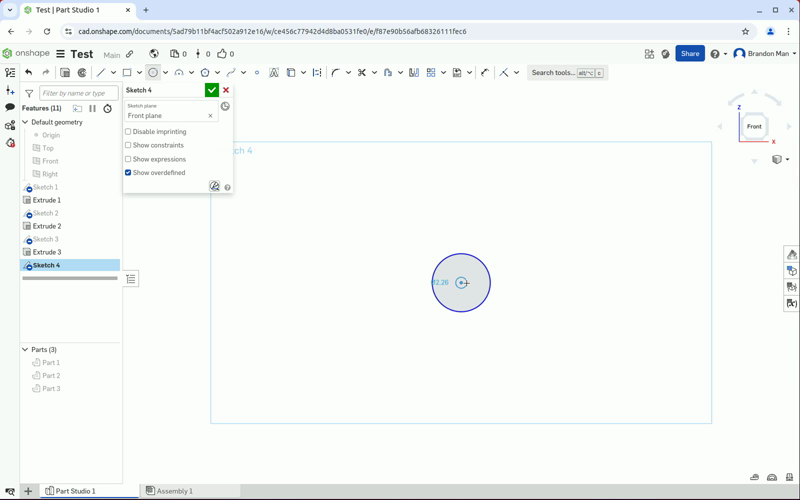
click(466, 282)
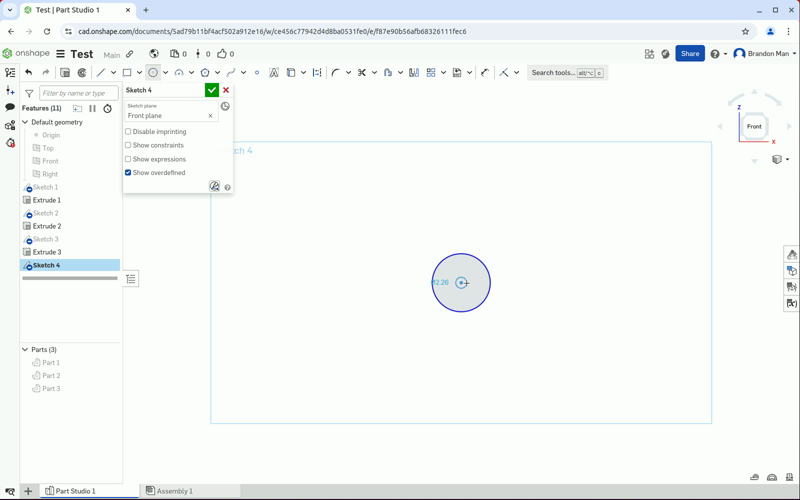
key(esc)
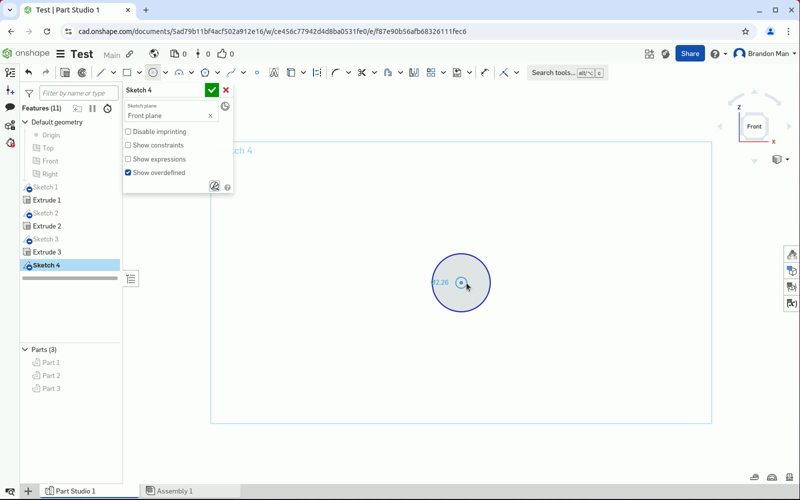
mouse_move(476, 262)
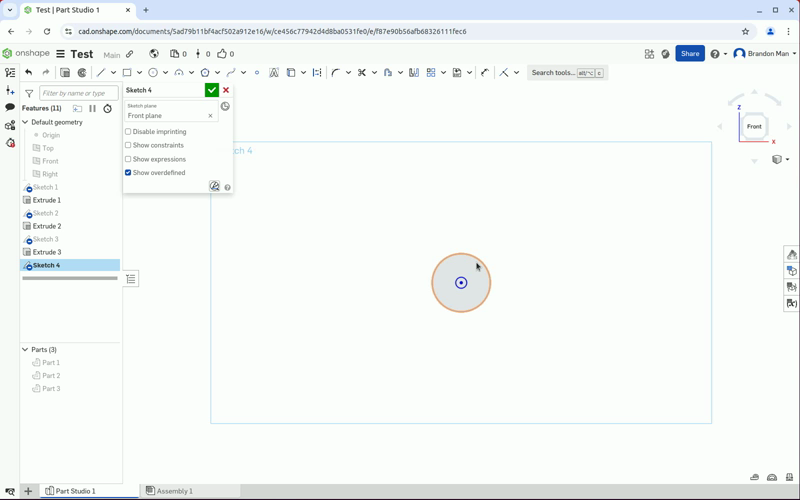
click(476, 262)
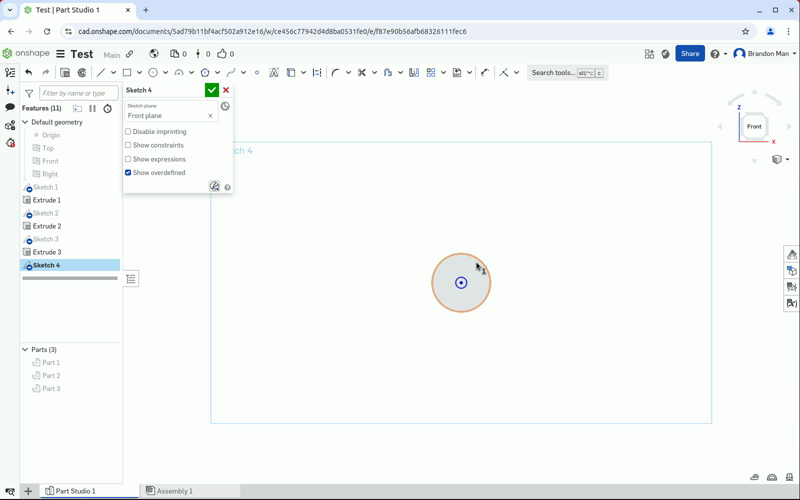
mouse_move(73, 352)
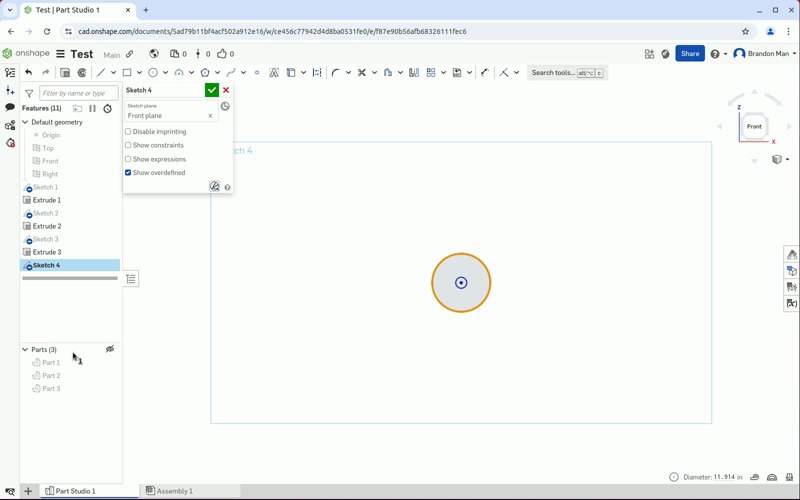
key(shift+y)
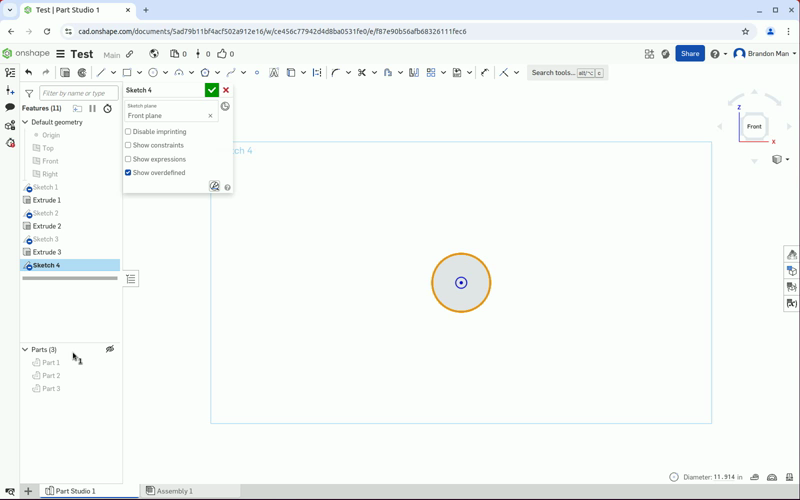
key(shift+e)
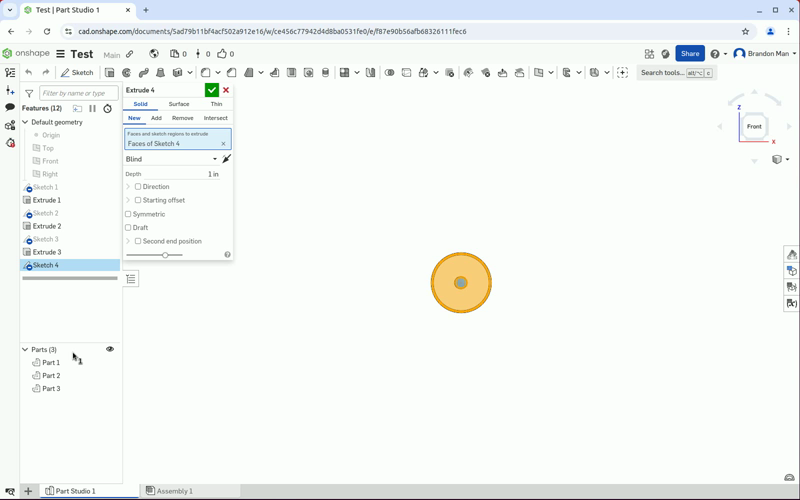
mouse_move(143, 106)
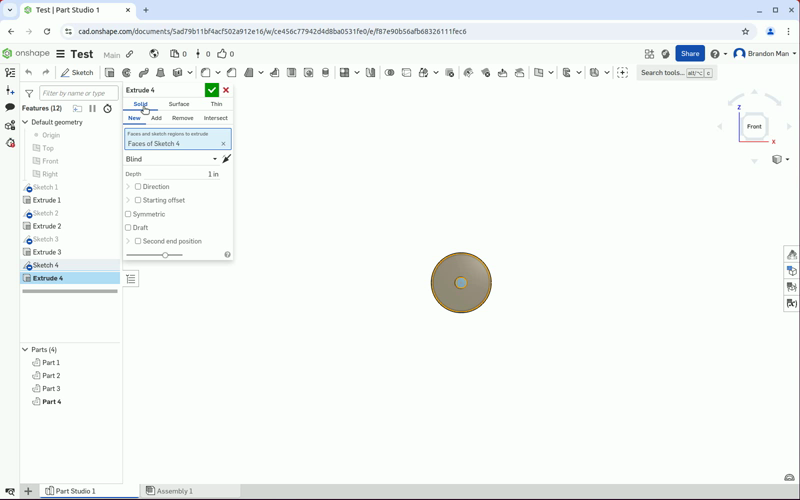
click(143, 106)
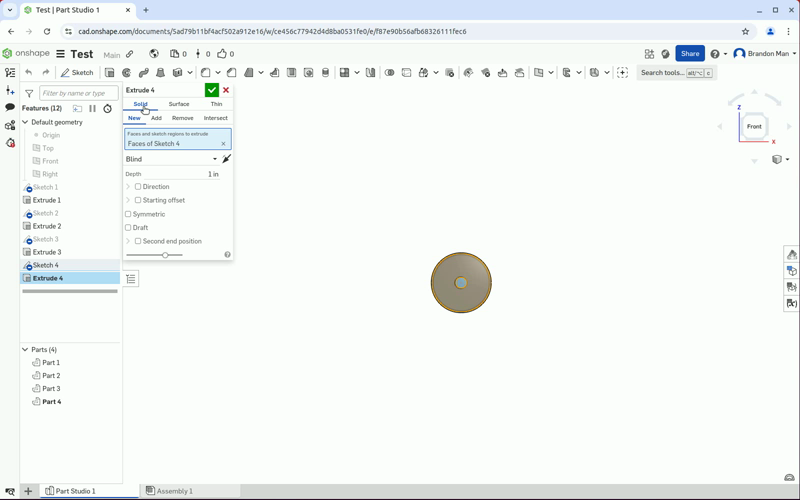
mouse_move(137, 120)
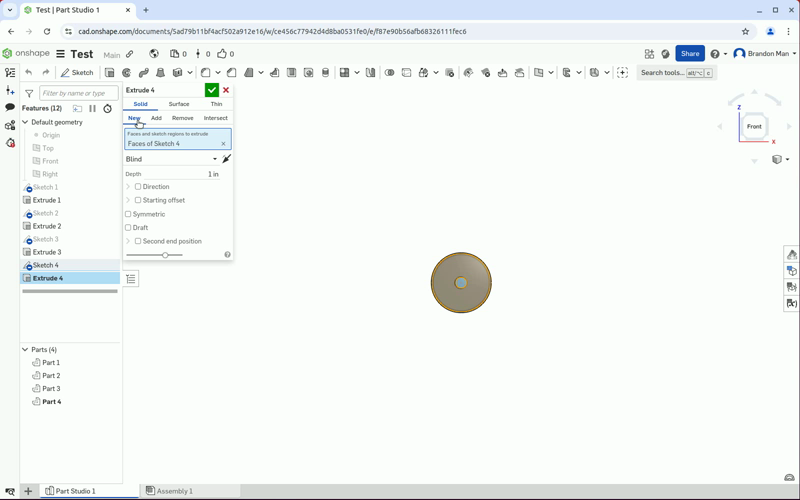
click(137, 120)
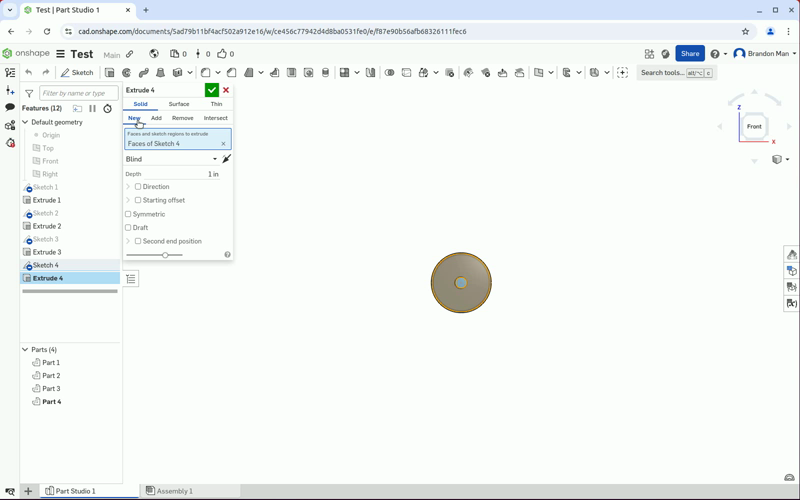
key(tab, 4)
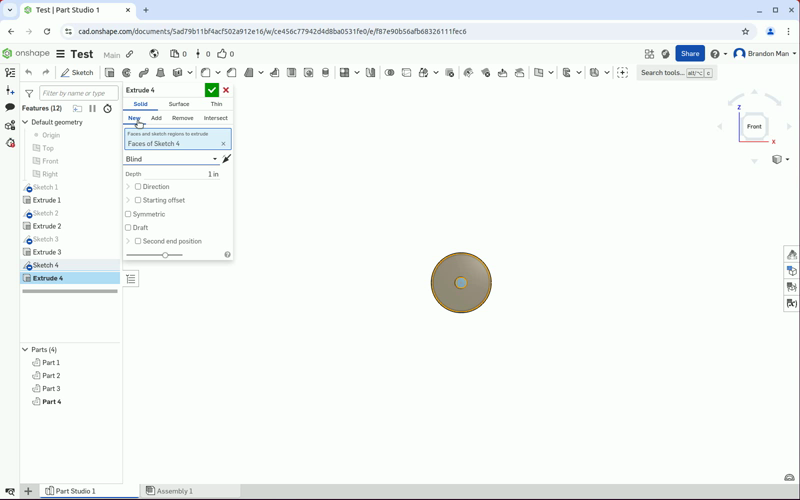
text(-23.108)
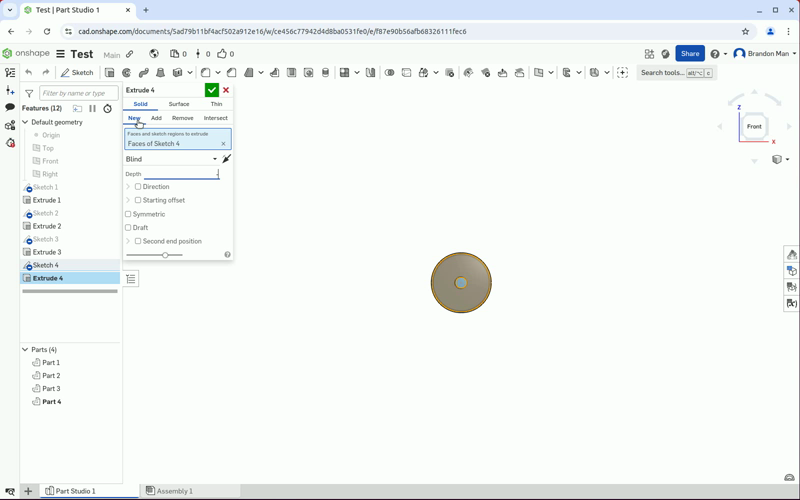
key(enter)
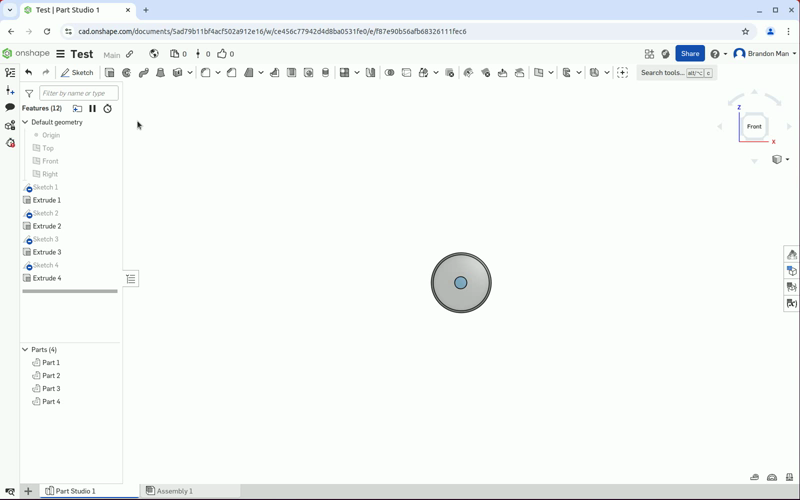
key(shift+h)
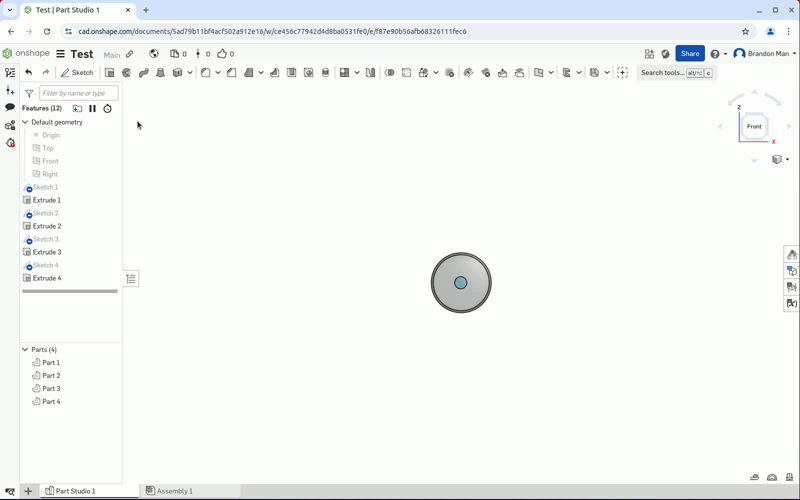
key(shift+h)
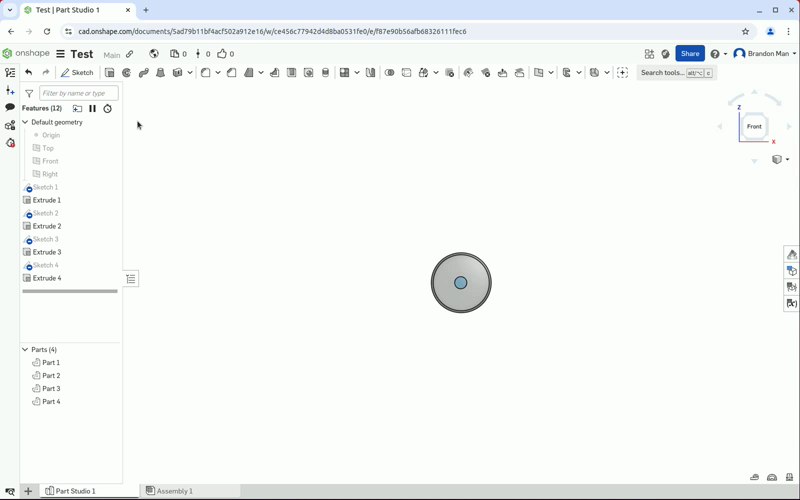
mouse_move(73, 189)
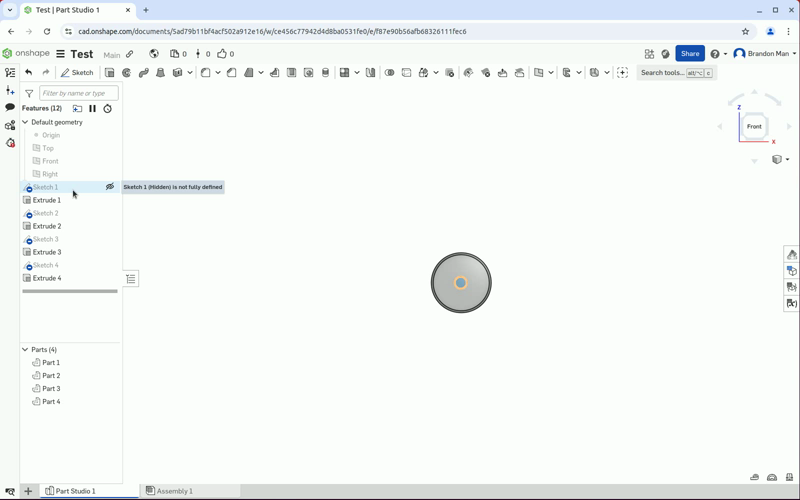
click(73, 189)
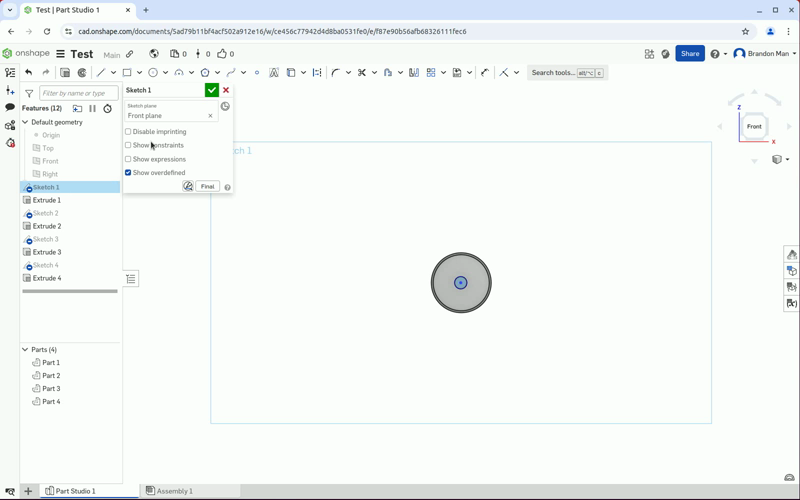
mouse_move(229, 92)
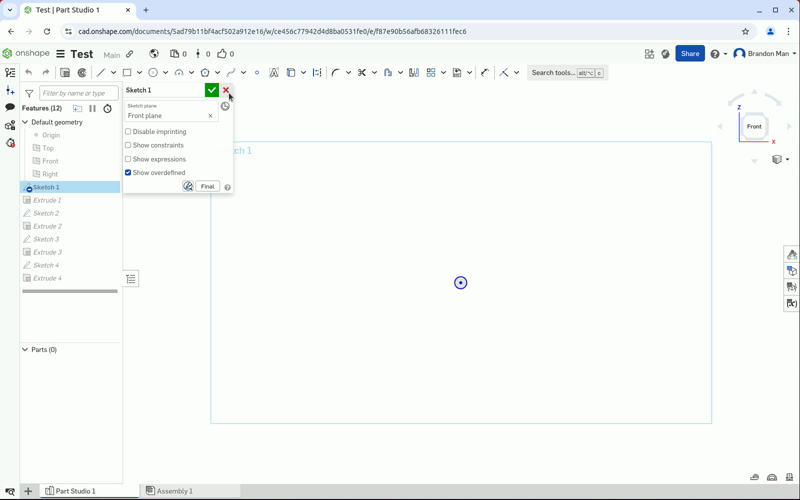
click(229, 92)
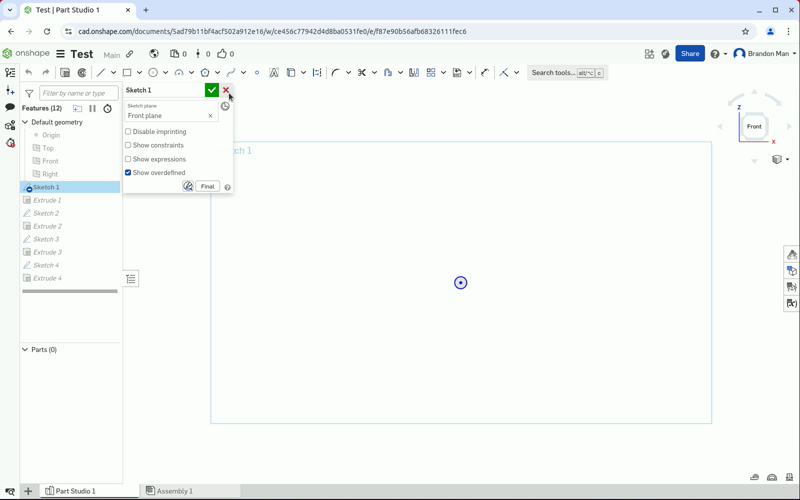
key(shift+s)
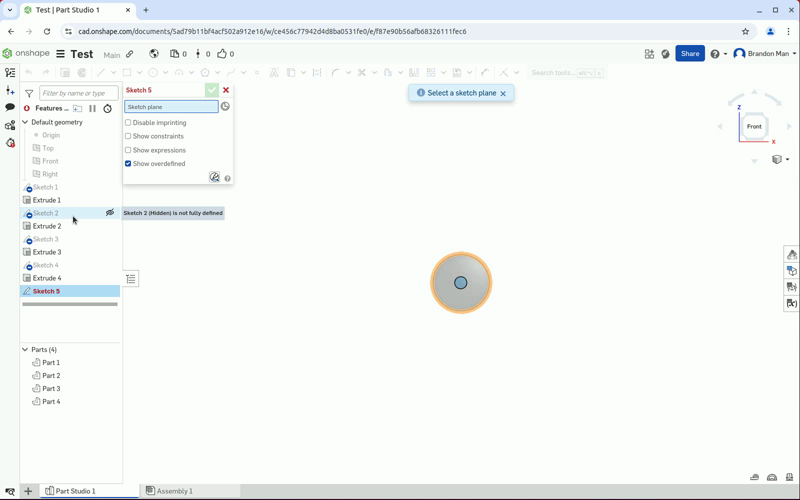
scroll(3)
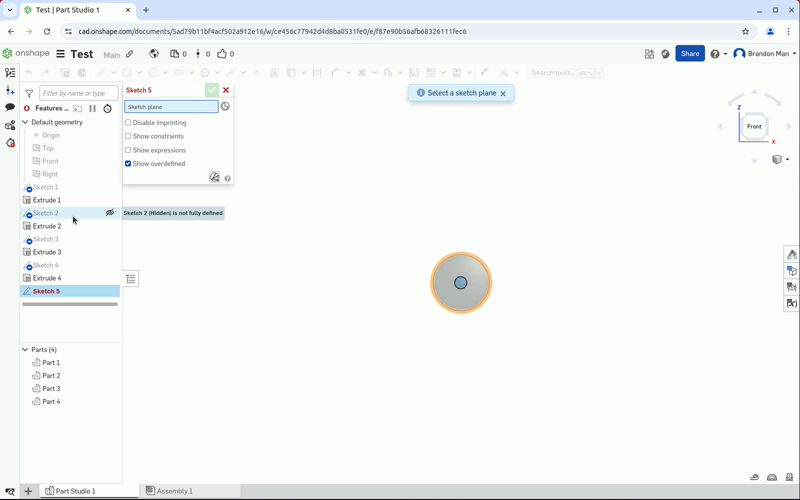
mouse_move(73, 163)
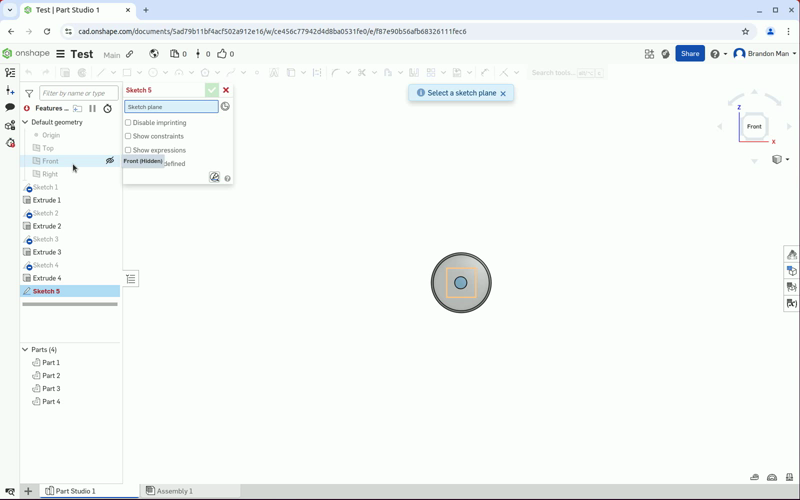
click(73, 163)
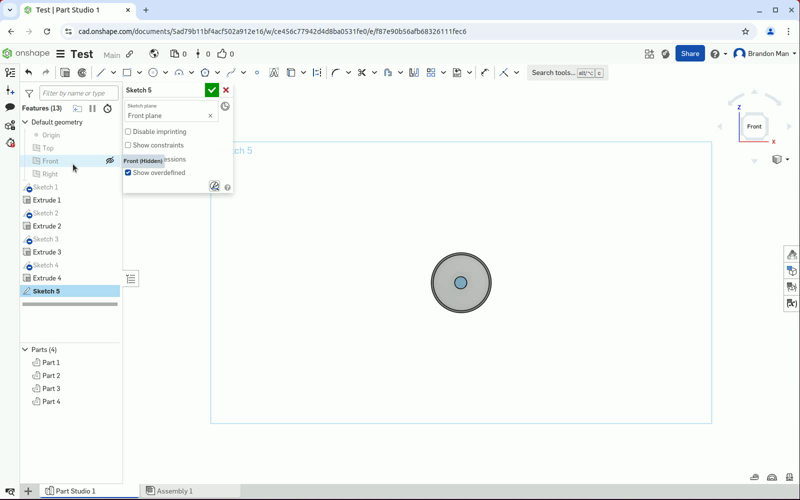
mouse_move(73, 352)
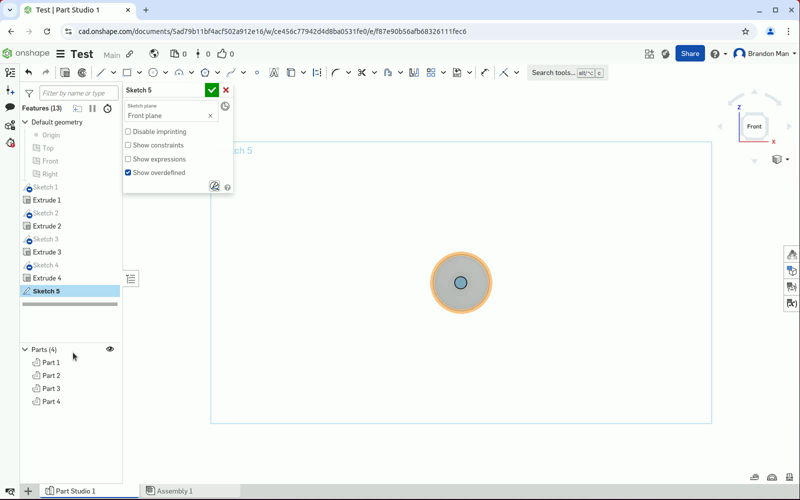
key(y)
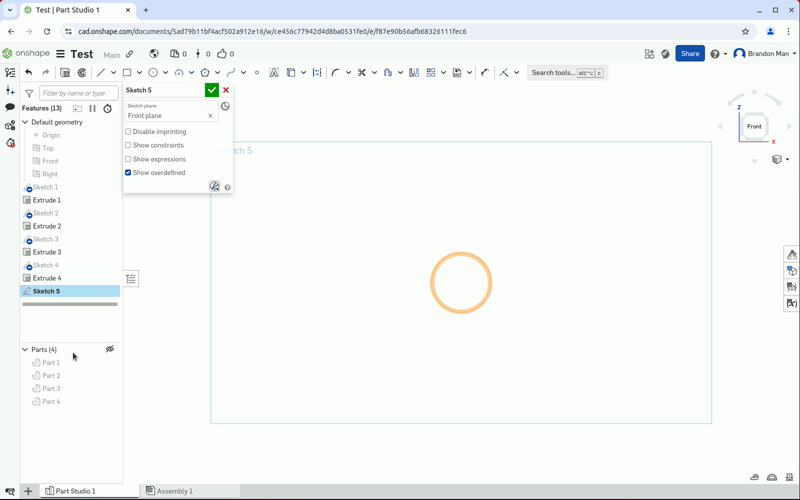
key(c)
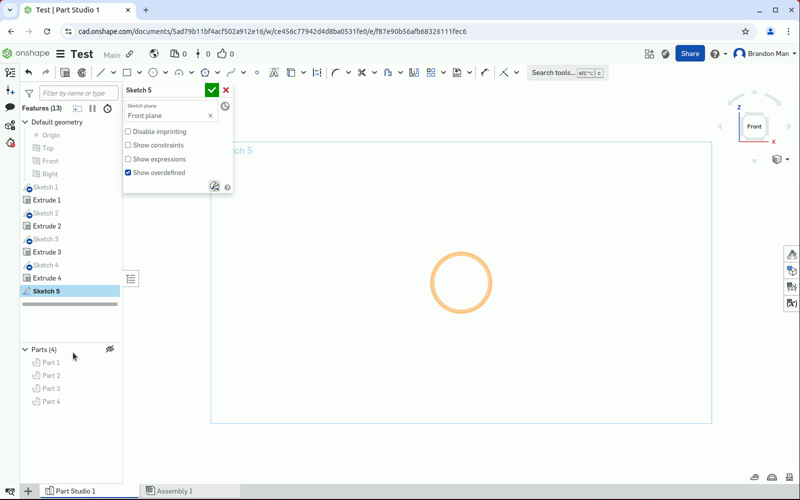
key_down(shift)
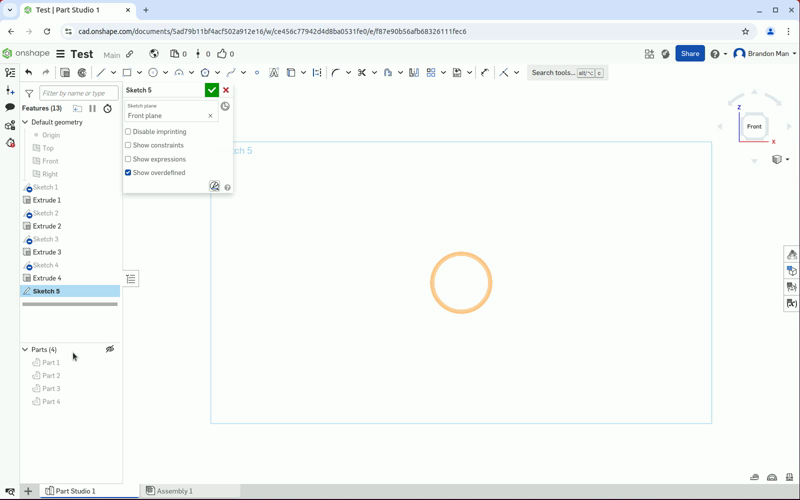
mouse_move(461, 282)
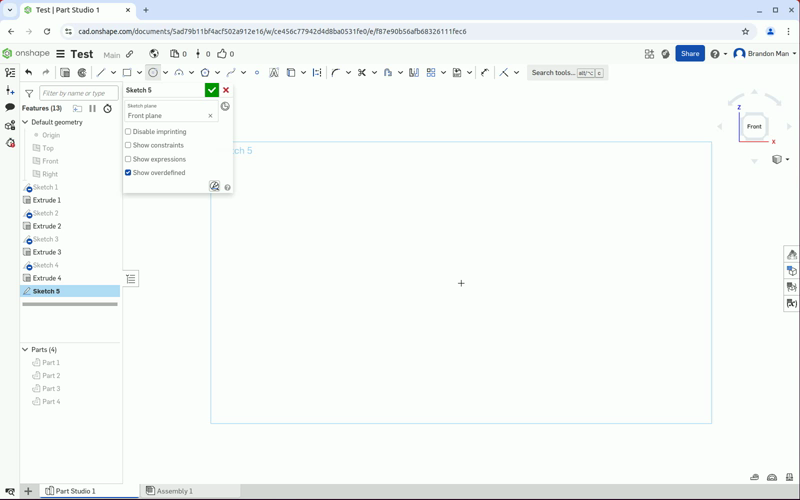
click(461, 282)
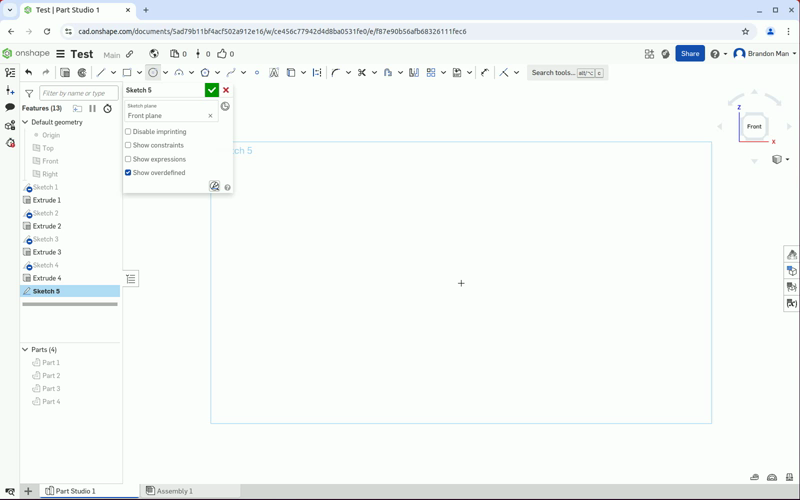
key_up(shift)
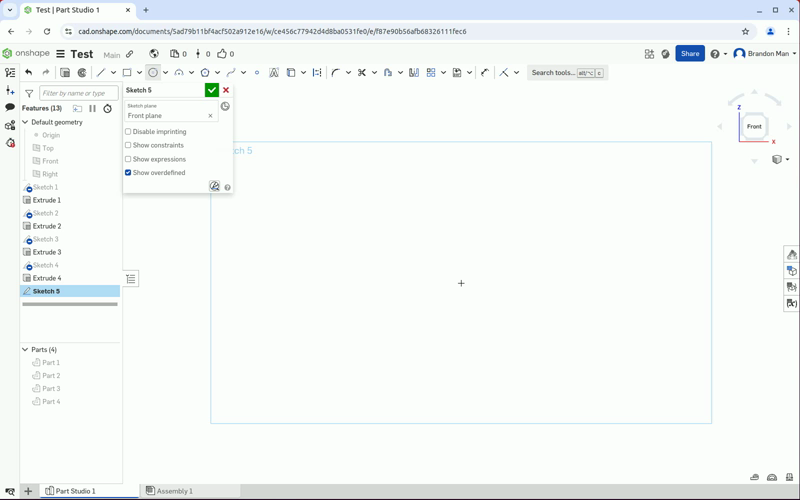
mouse_move(491, 282)
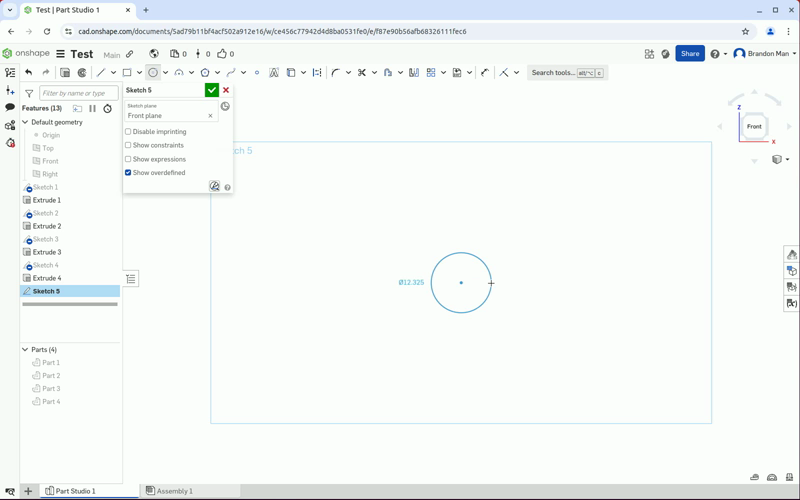
click(491, 282)
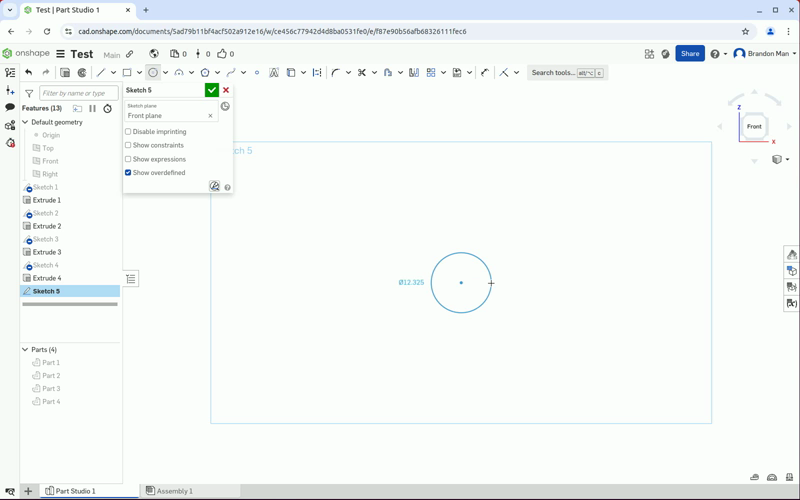
key(esc)
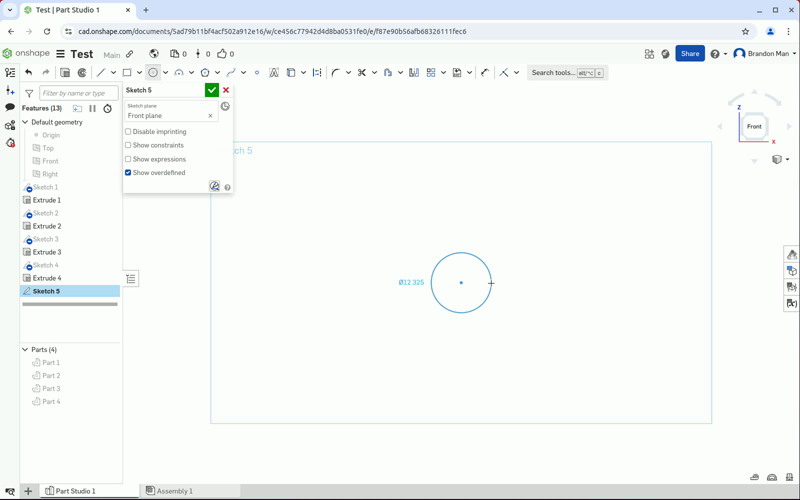
key(c)
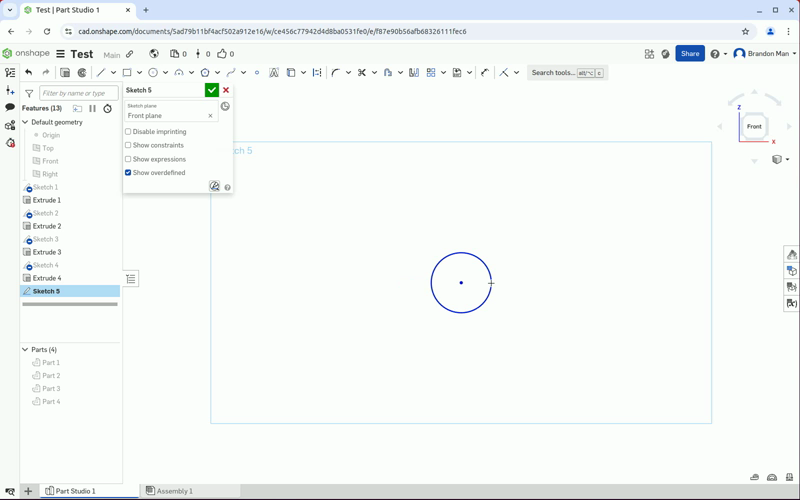
key_down(shift)
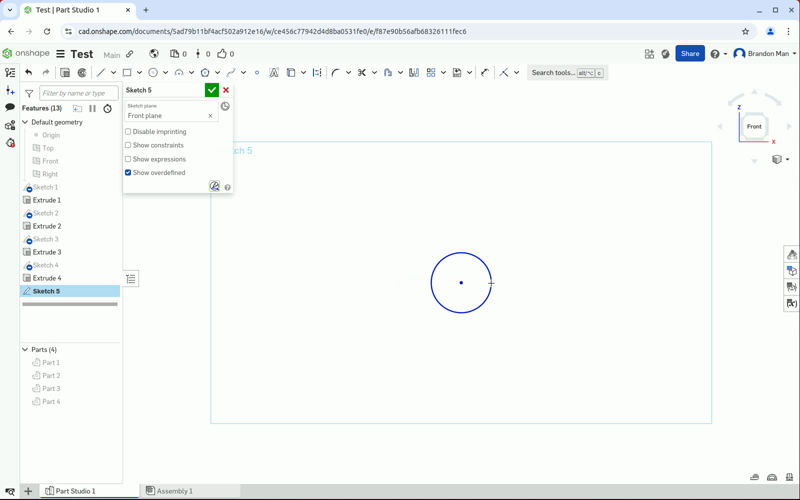
mouse_move(461, 282)
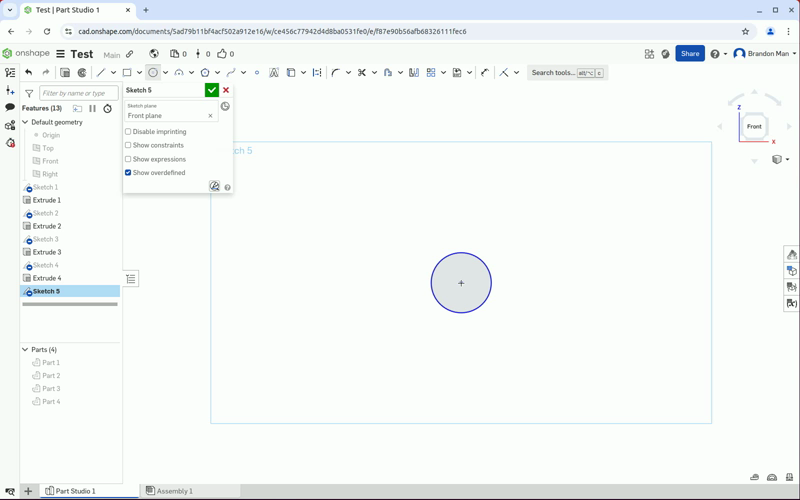
click(461, 282)
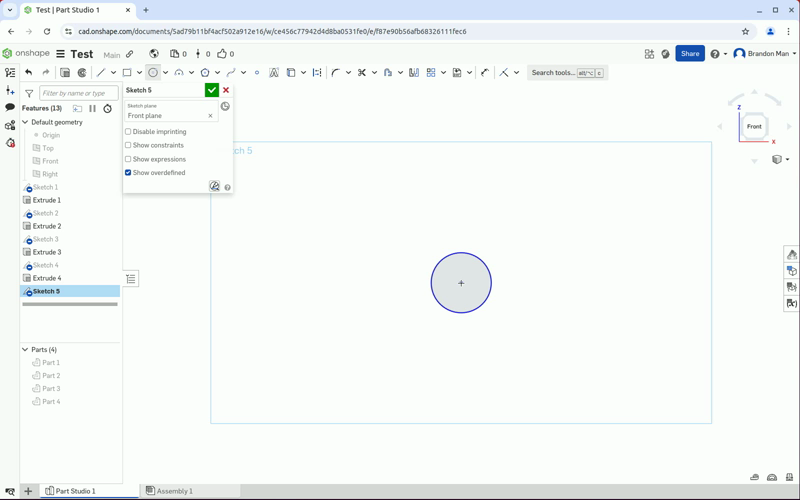
key_up(shift)
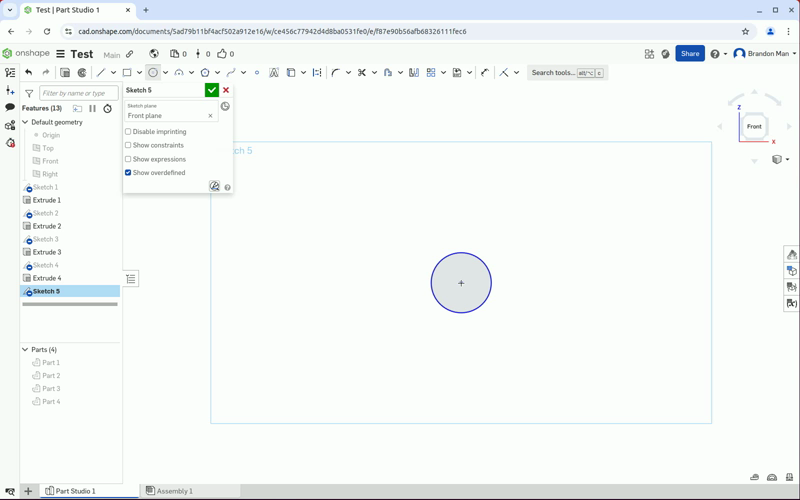
mouse_move(489, 282)
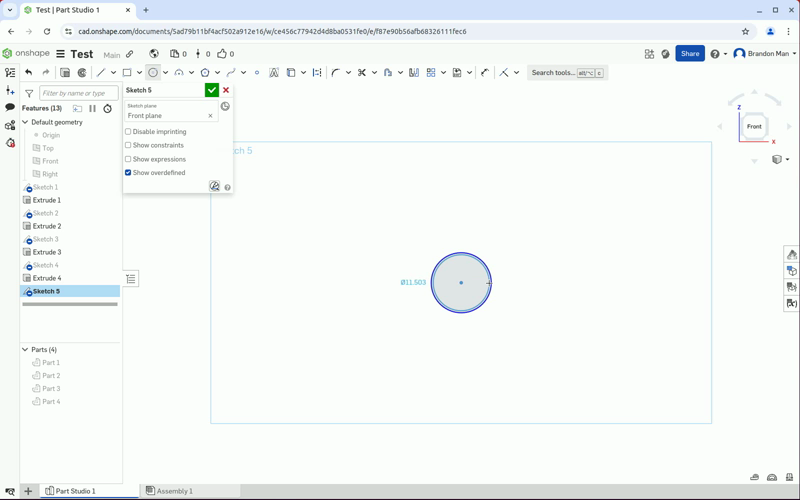
scroll(6)
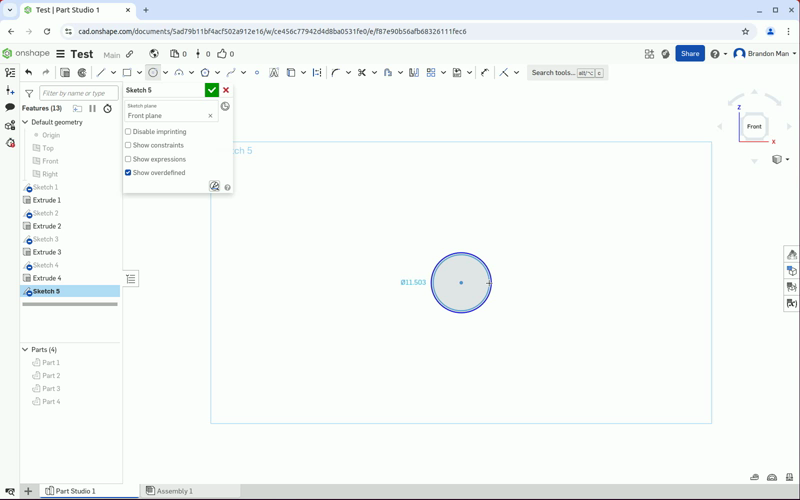
scroll(6)
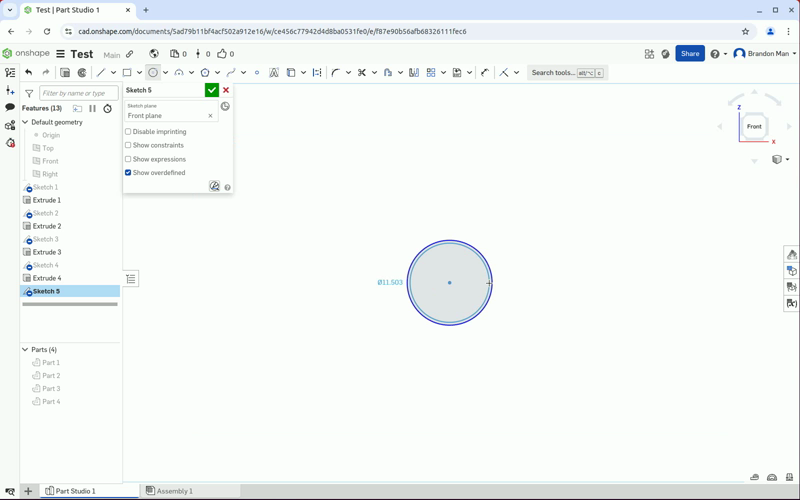
scroll(6)
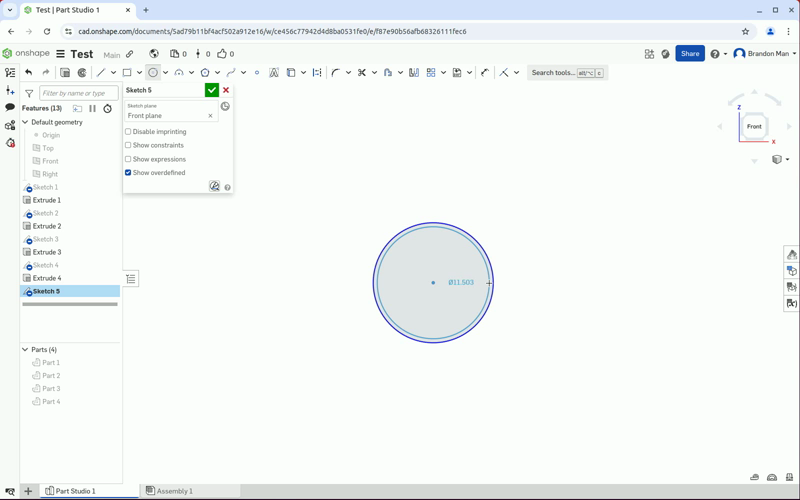
scroll(6)
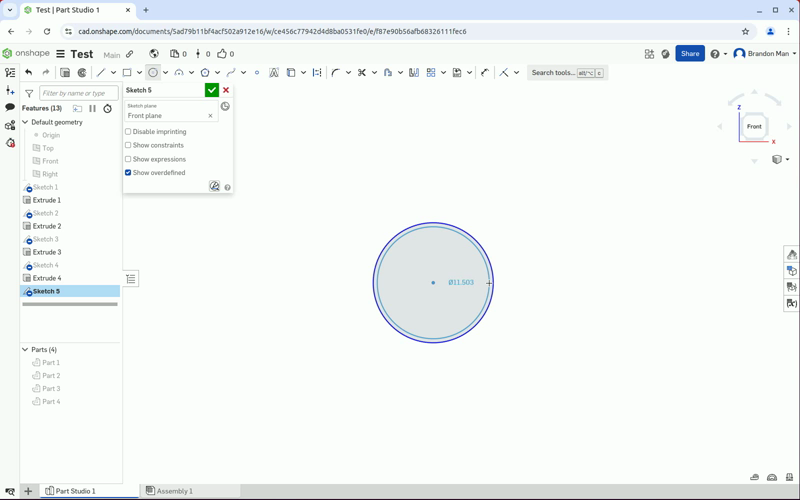
scroll(6)
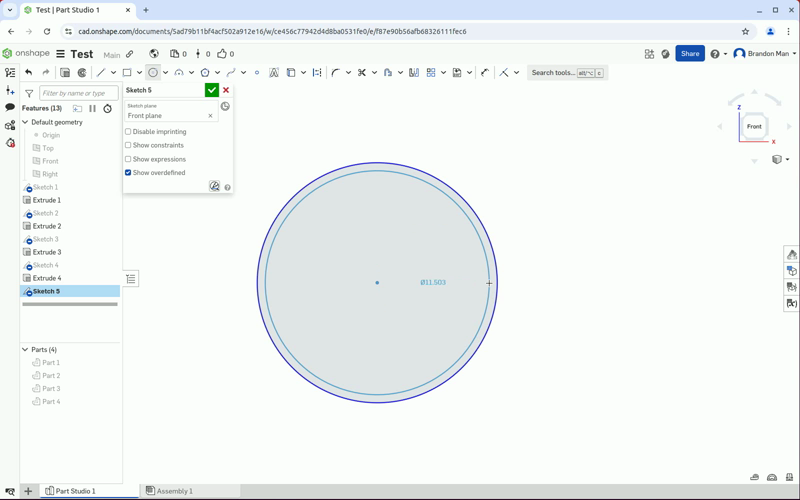
scroll(6)
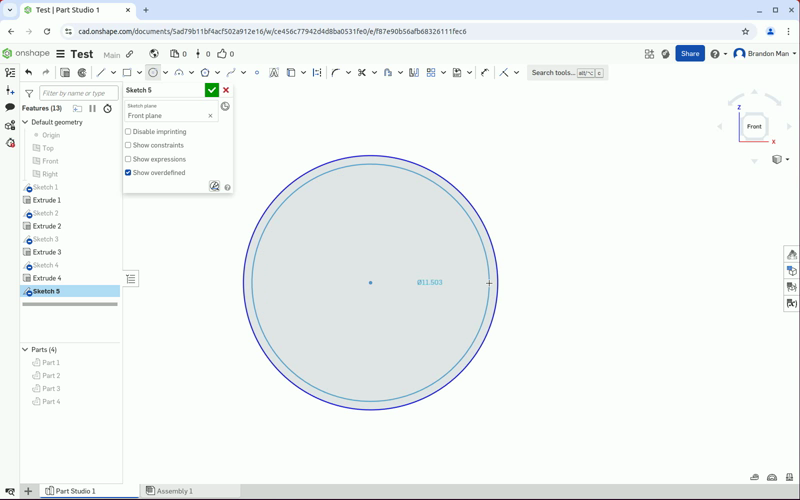
scroll(6)
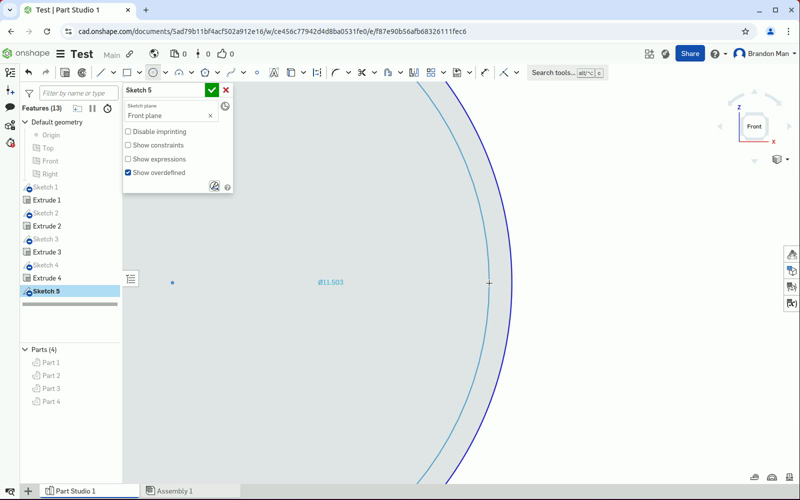
click(489, 282)
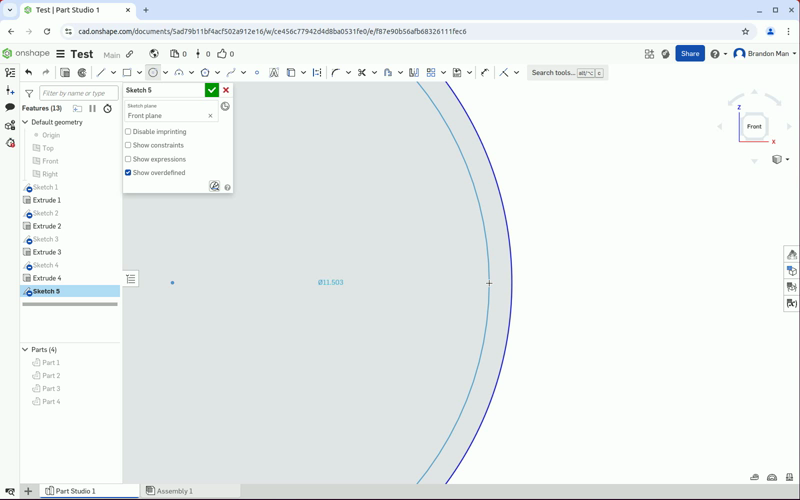
scroll(-6)
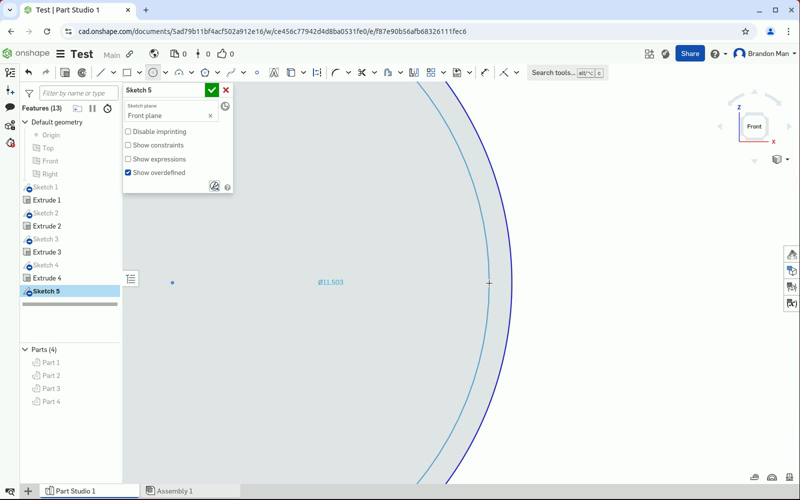
scroll(-6)
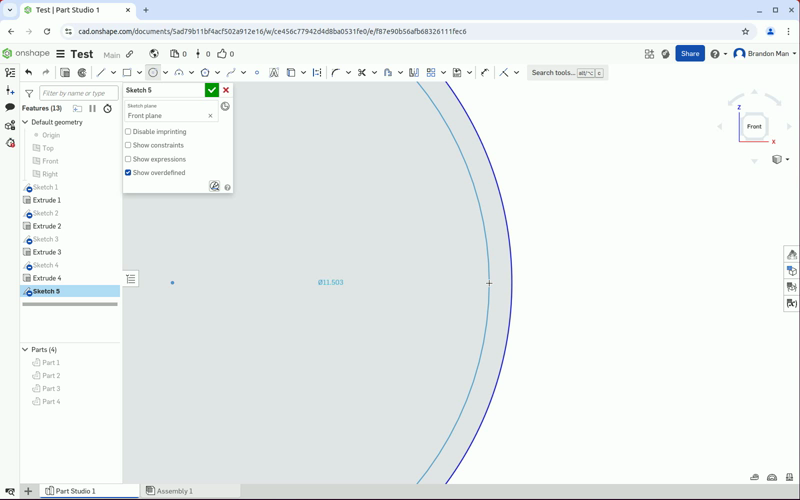
scroll(-6)
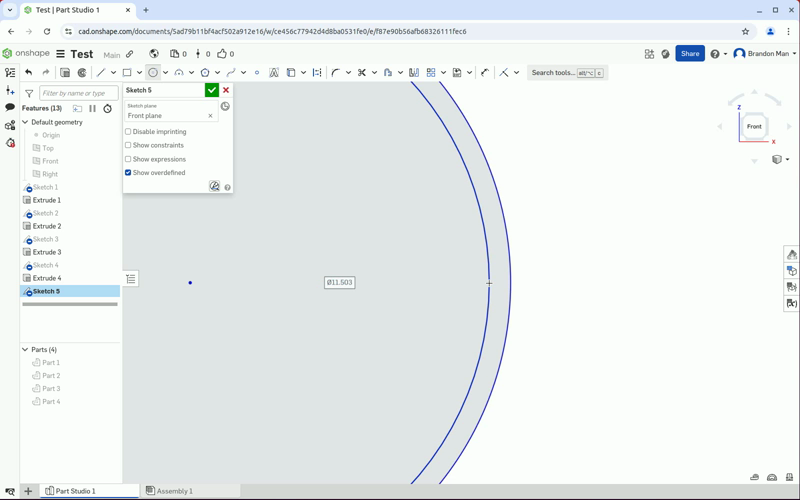
scroll(-6)
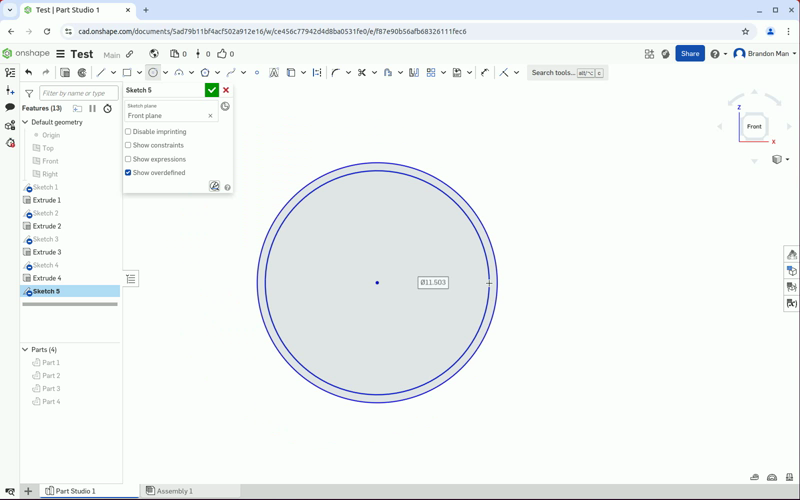
scroll(-6)
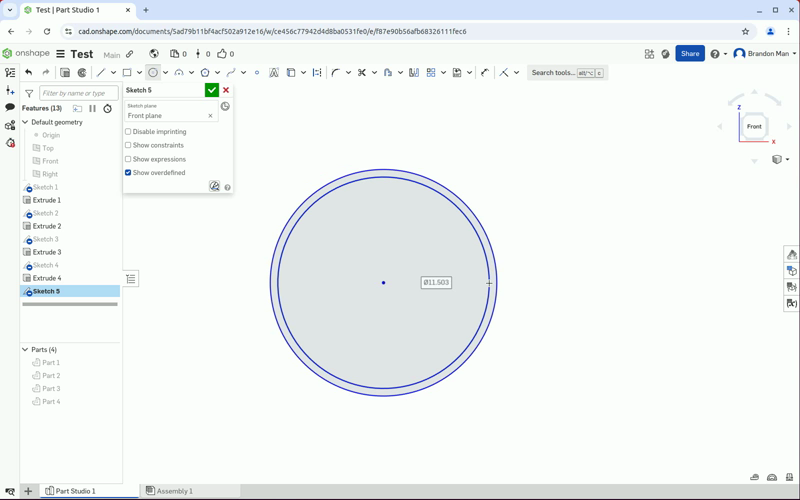
scroll(-6)
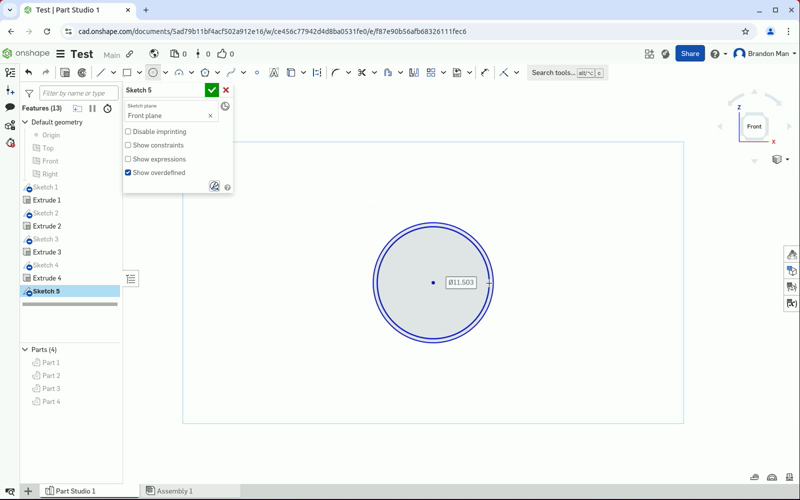
scroll(-6)
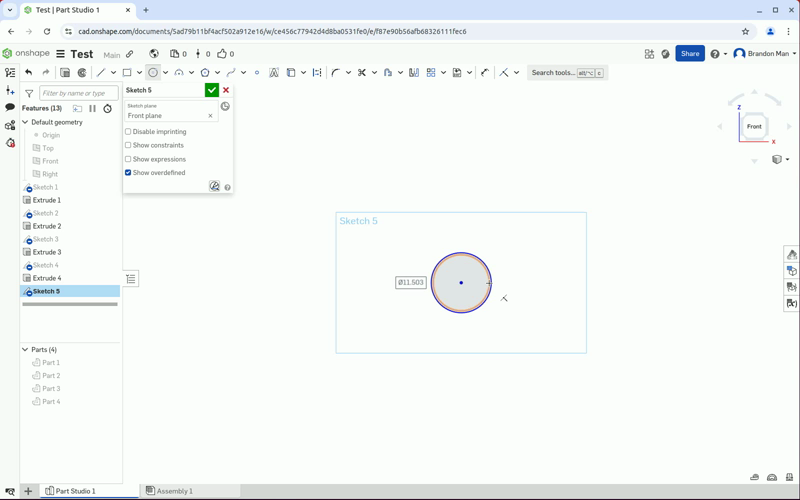
key(esc)
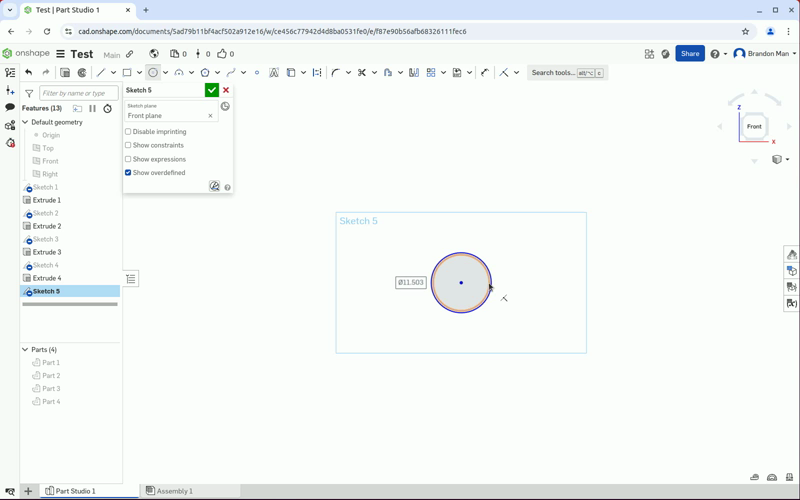
mouse_move(460, 311)
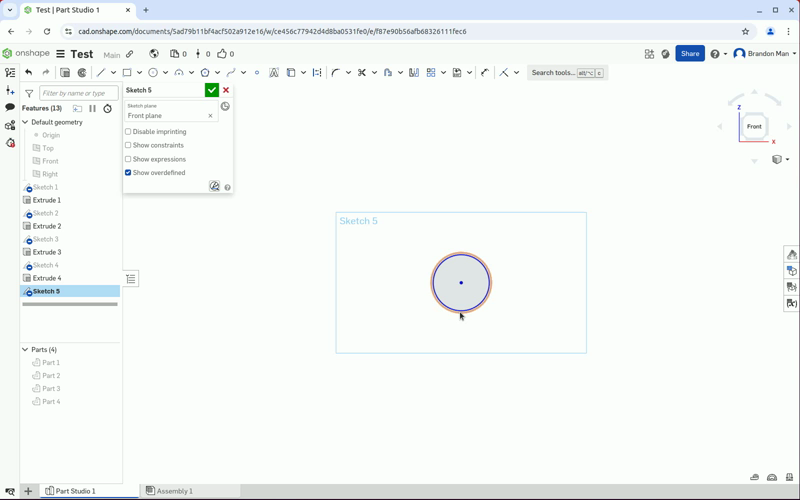
scroll(6)
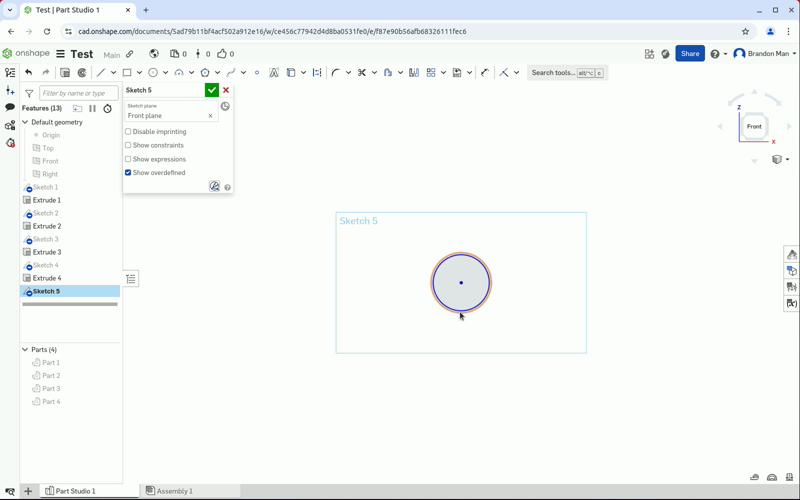
scroll(6)
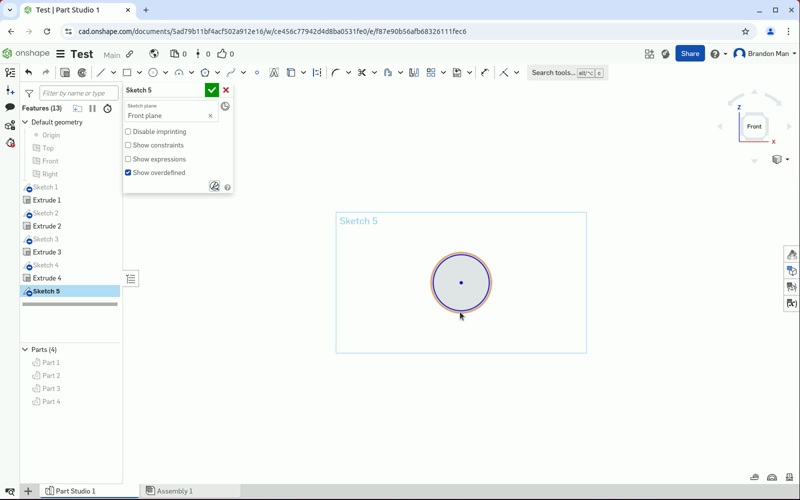
scroll(6)
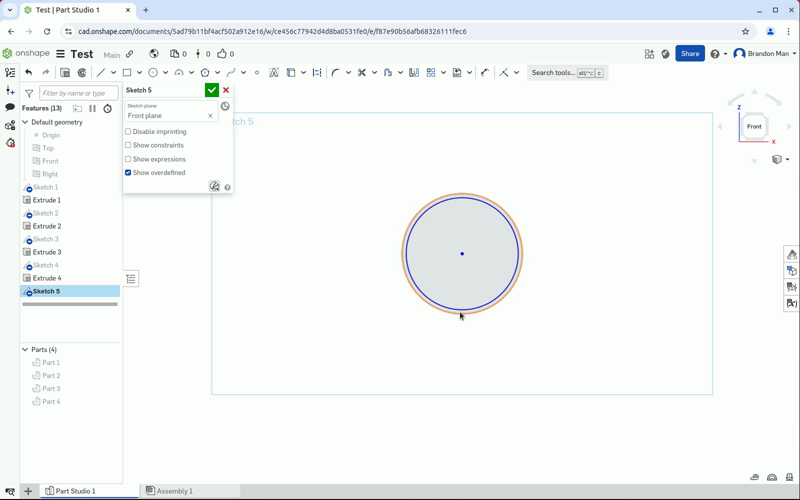
scroll(6)
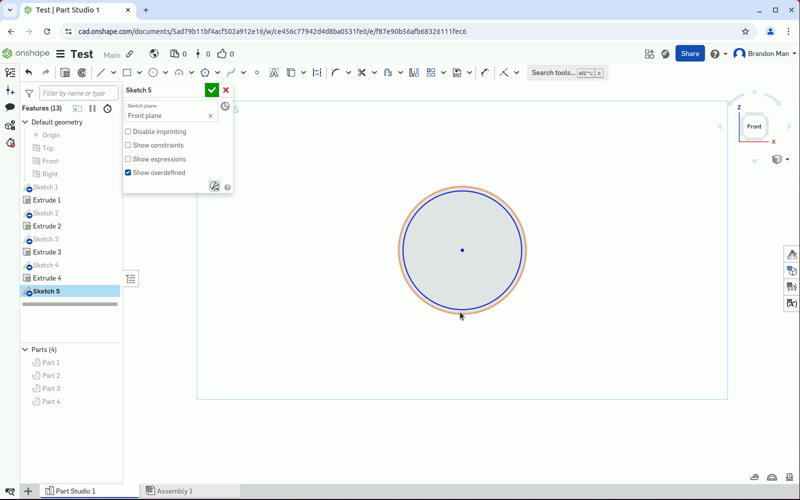
scroll(6)
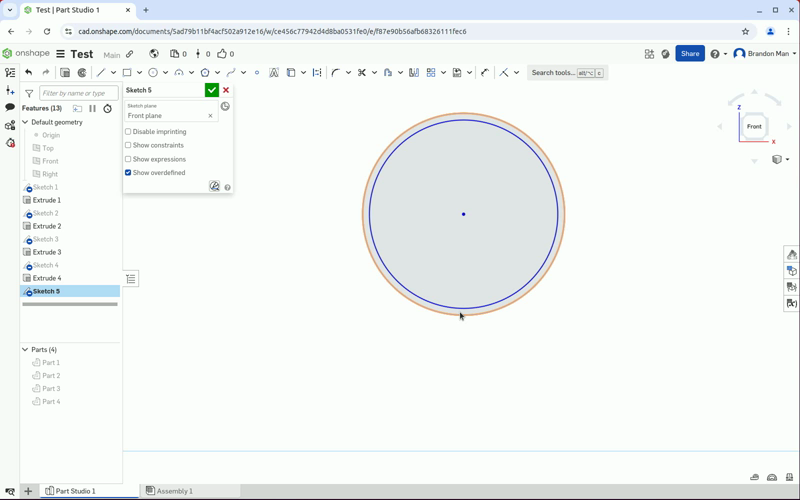
scroll(6)
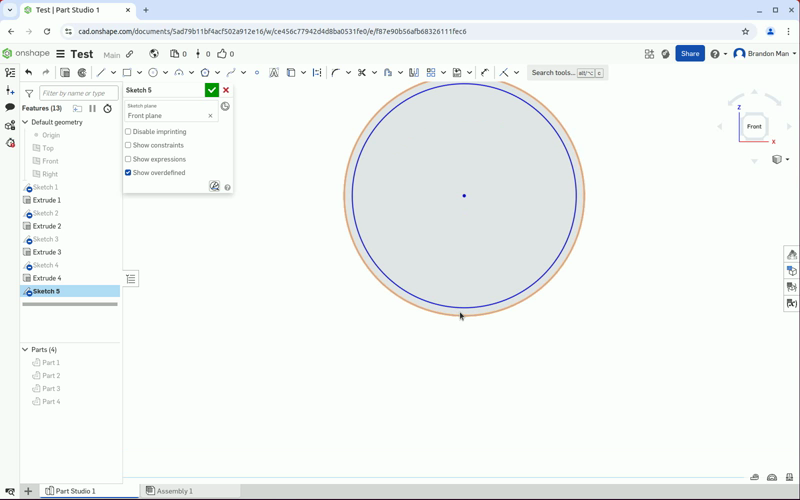
scroll(6)
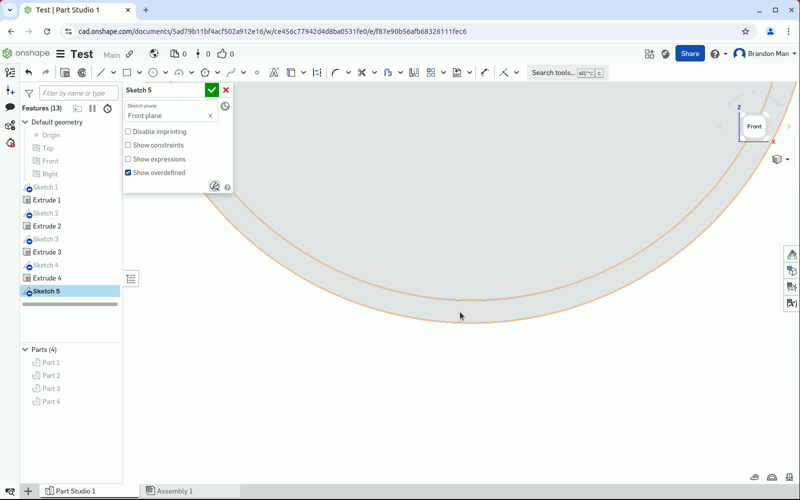
click(460, 311)
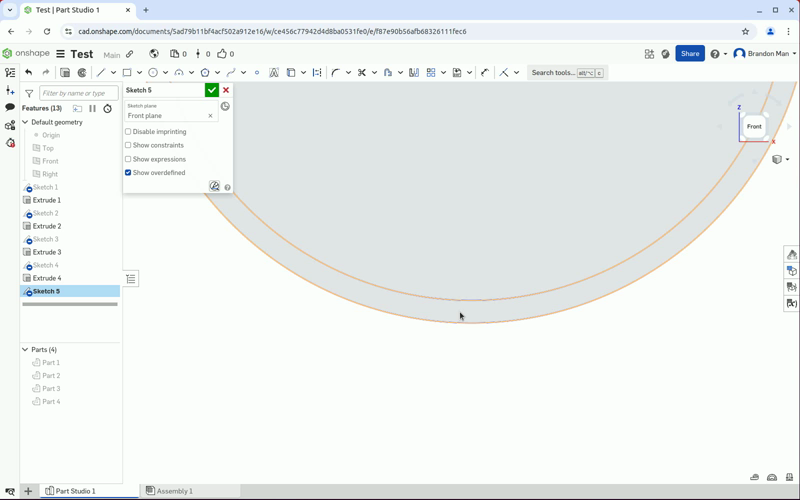
scroll(-6)
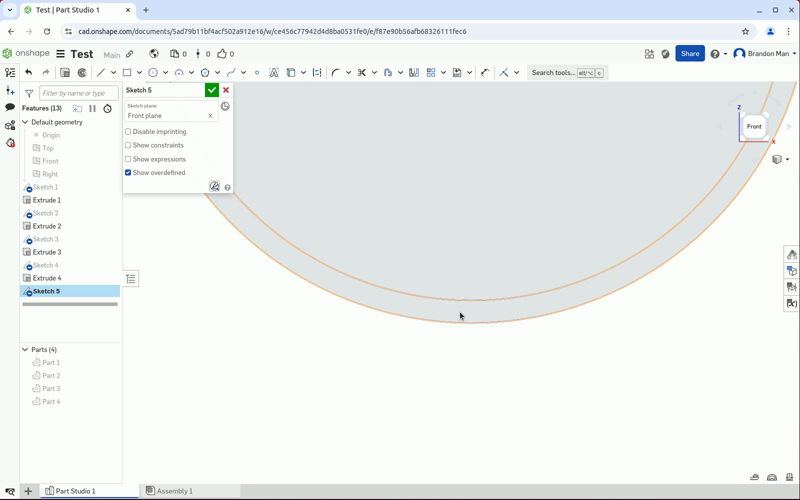
scroll(-6)
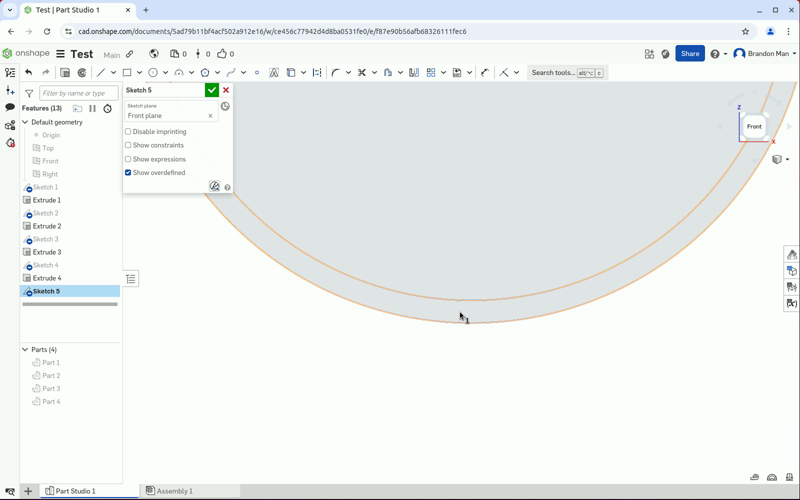
scroll(-6)
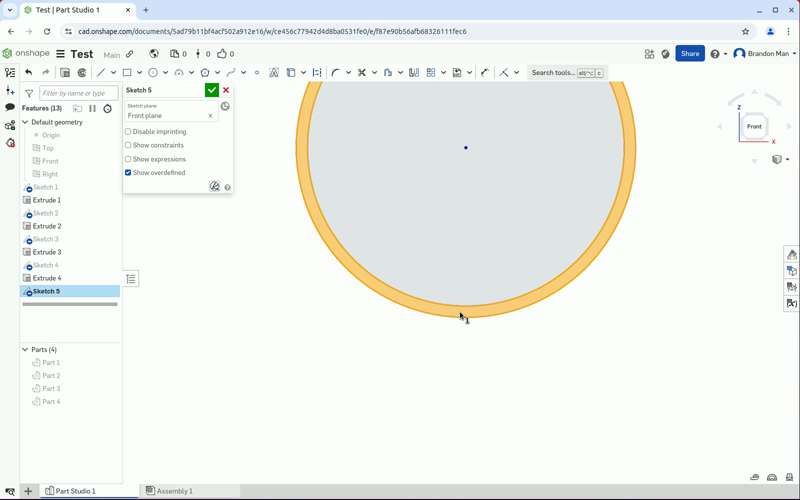
scroll(-6)
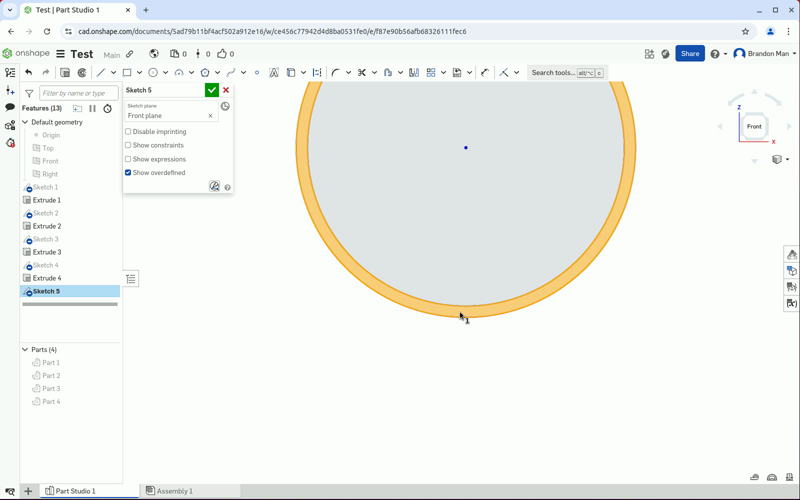
scroll(-6)
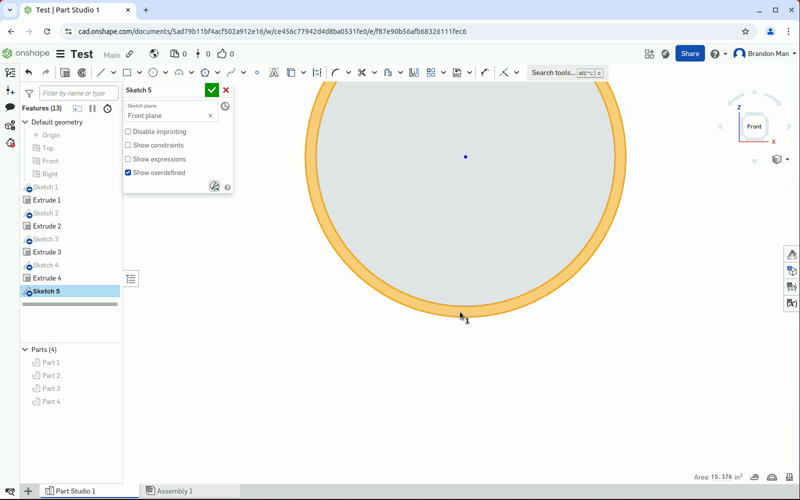
scroll(-6)
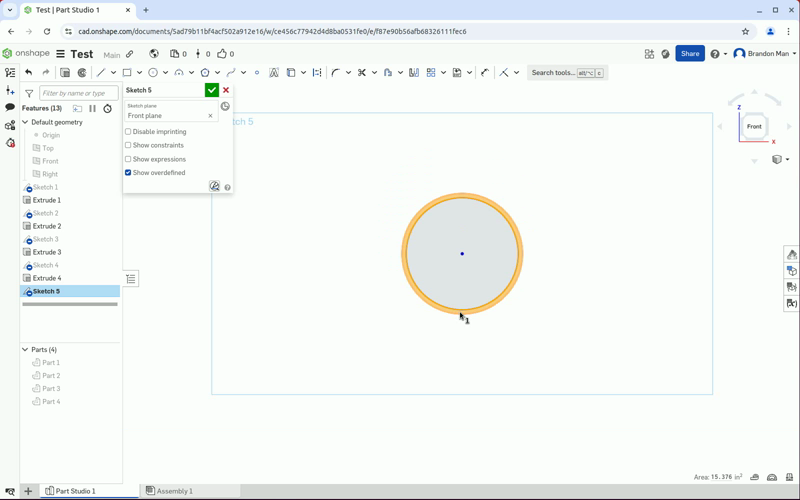
scroll(-6)
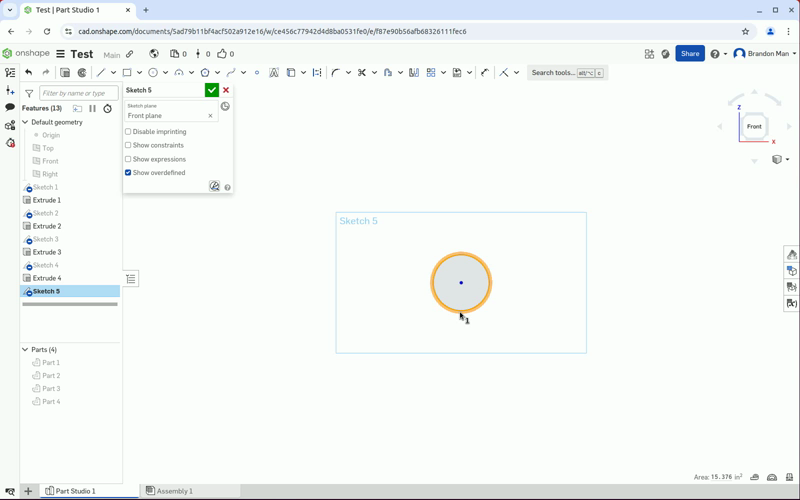
mouse_move(73, 352)
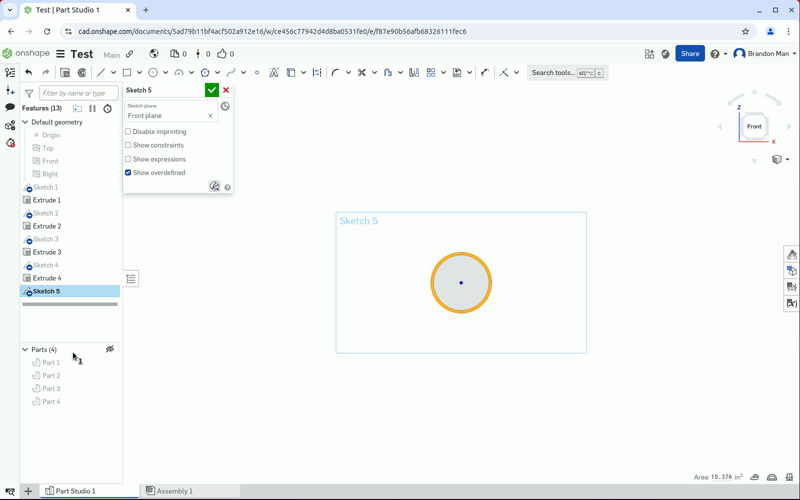
key(shift+y)
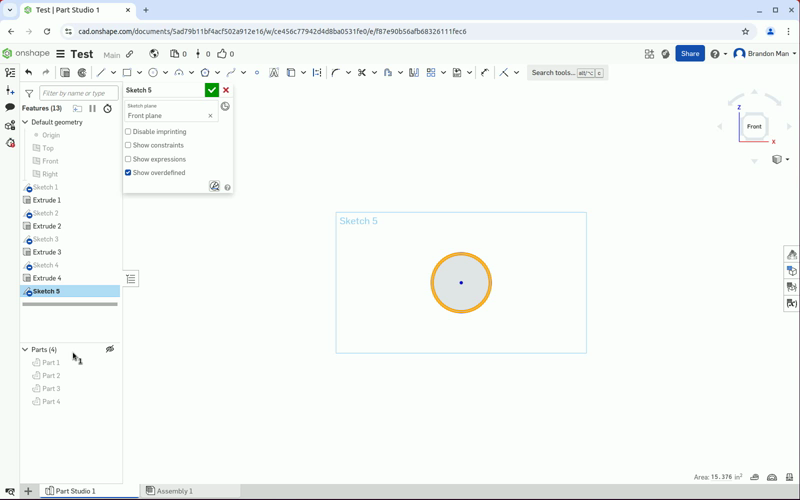
key(shift+e)
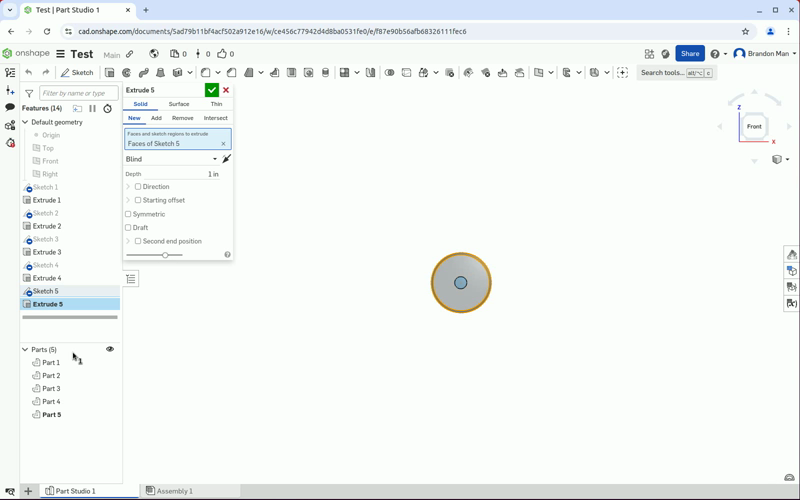
mouse_move(143, 106)
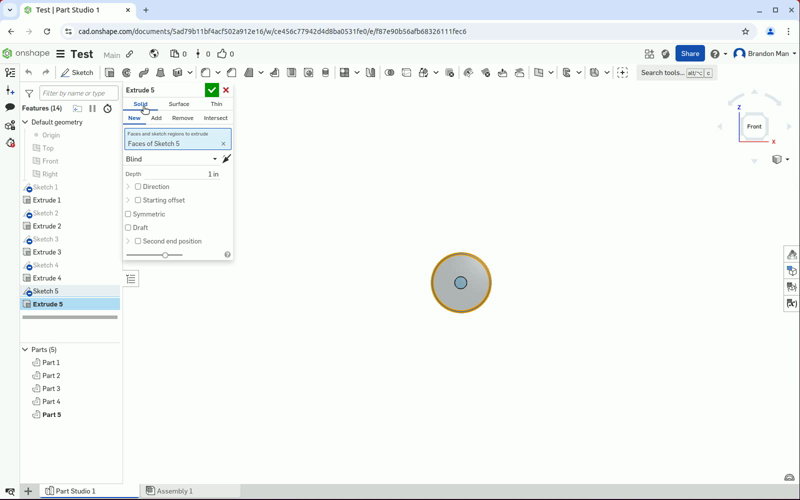
click(143, 106)
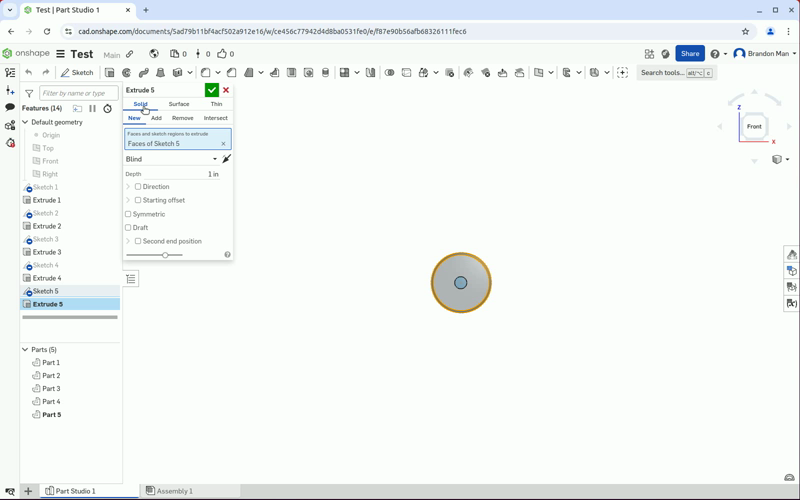
mouse_move(137, 120)
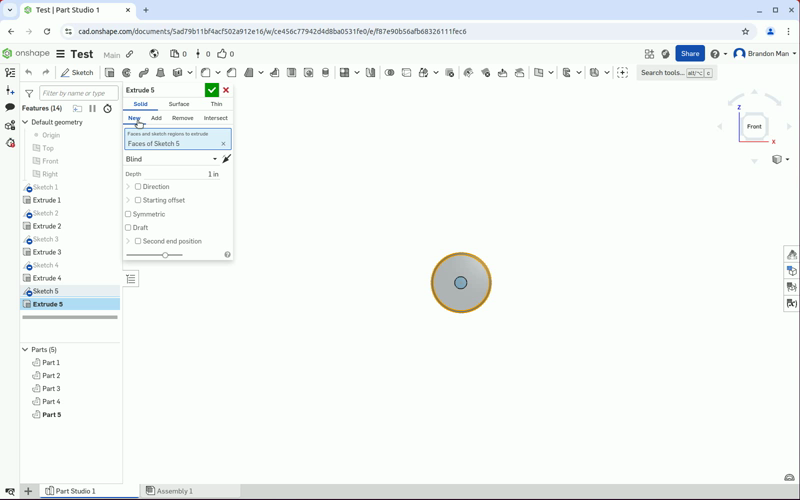
click(137, 120)
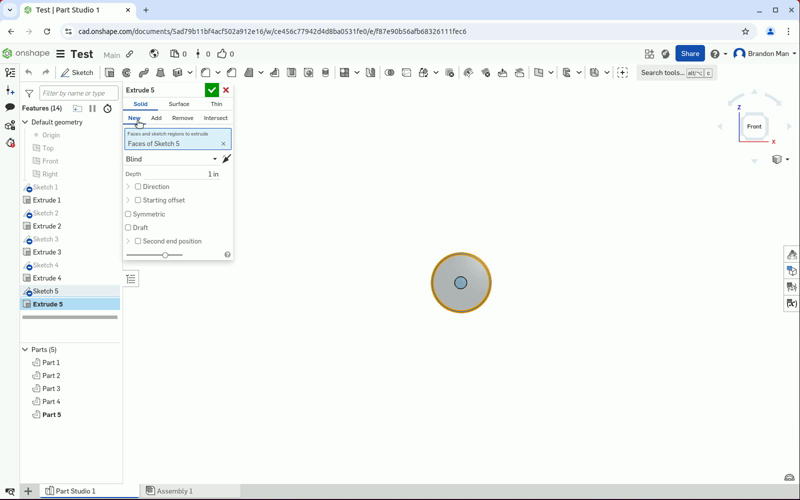
key(tab, 4)
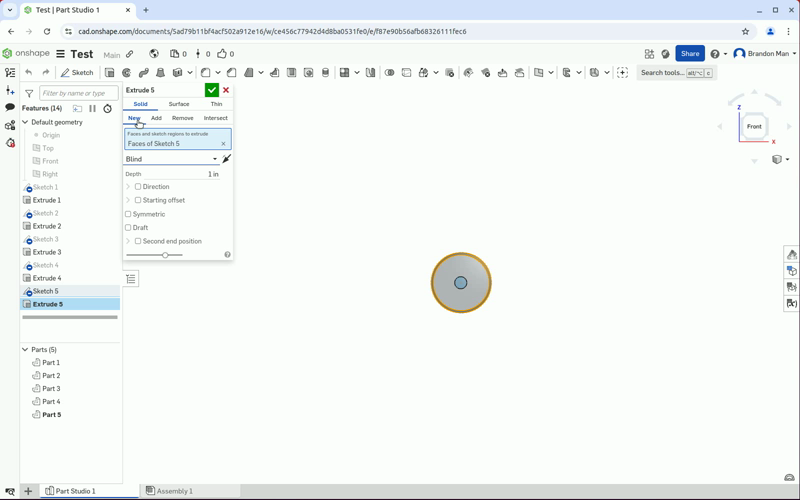
text(-23.108)
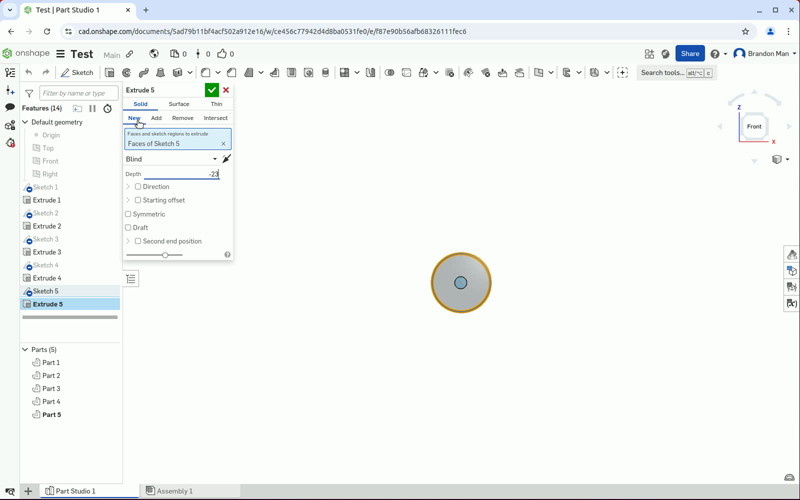
key(enter)
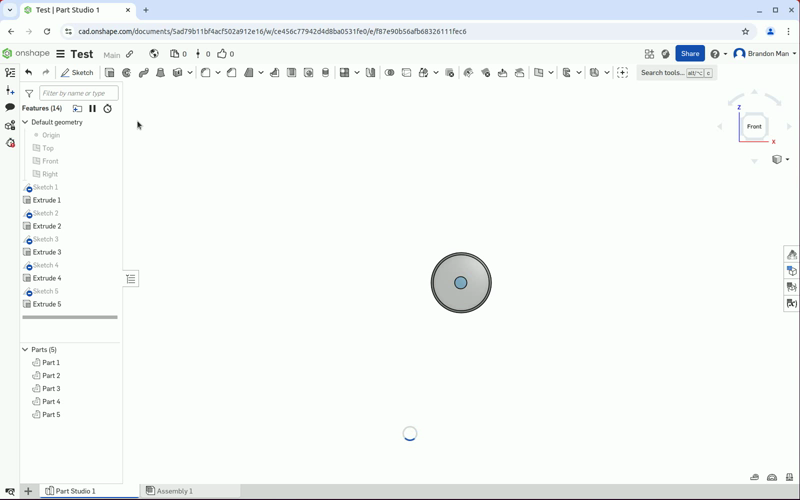
key(shift+h)
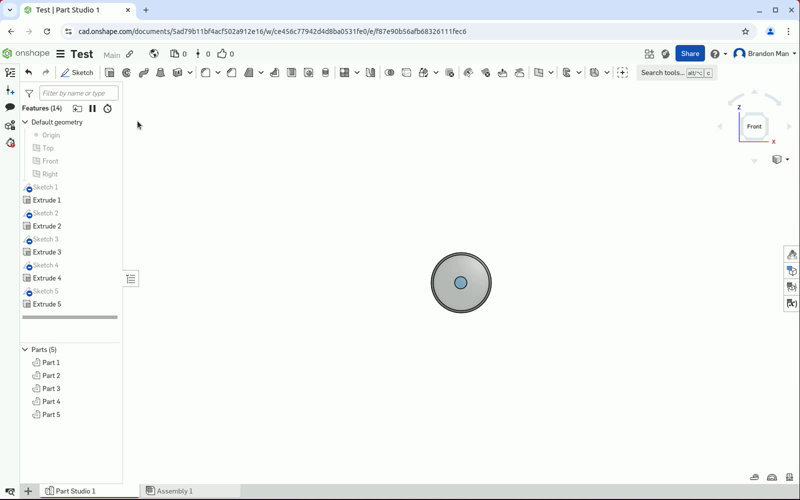
key(shift+h)
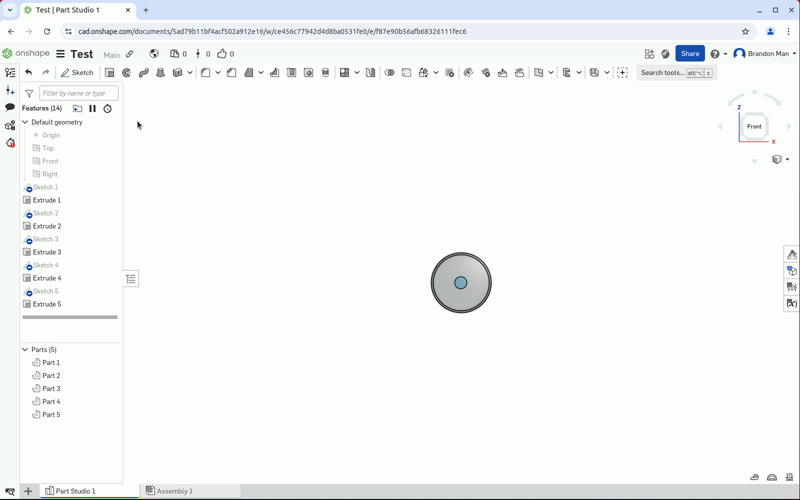
mouse_move(73, 189)
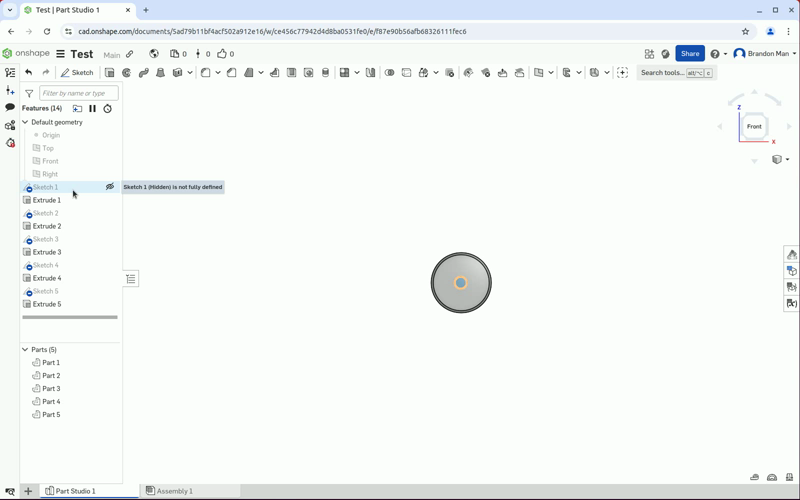
click(73, 189)
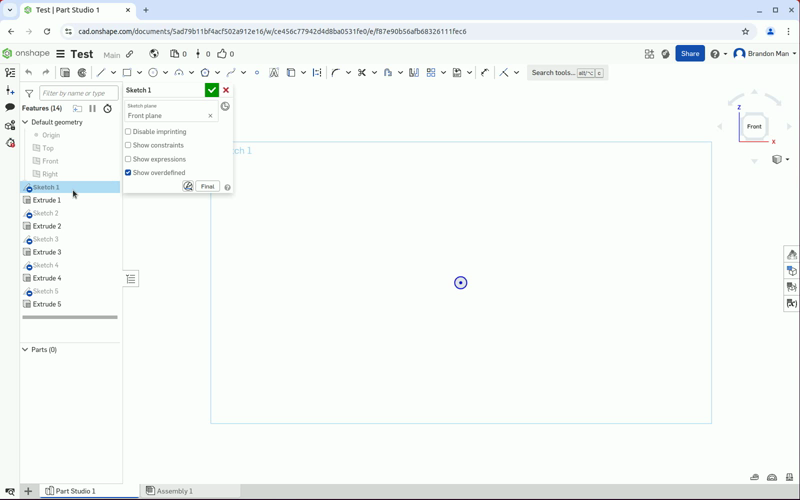
mouse_move(229, 92)
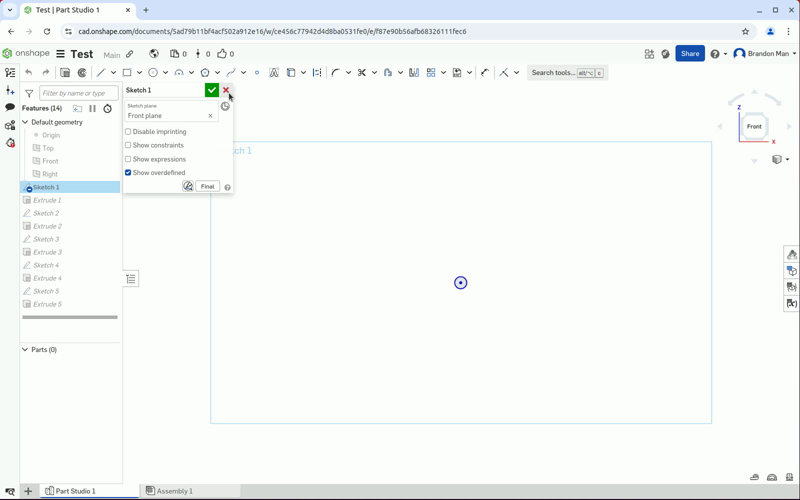
click(229, 92)
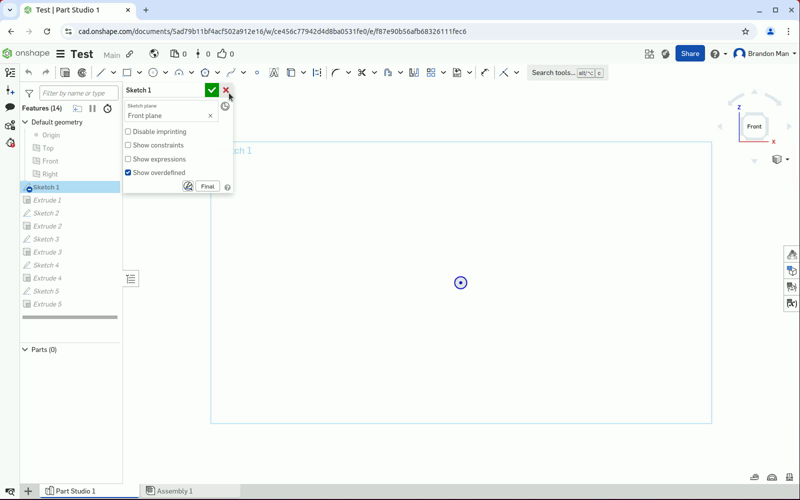
key(shift+s)
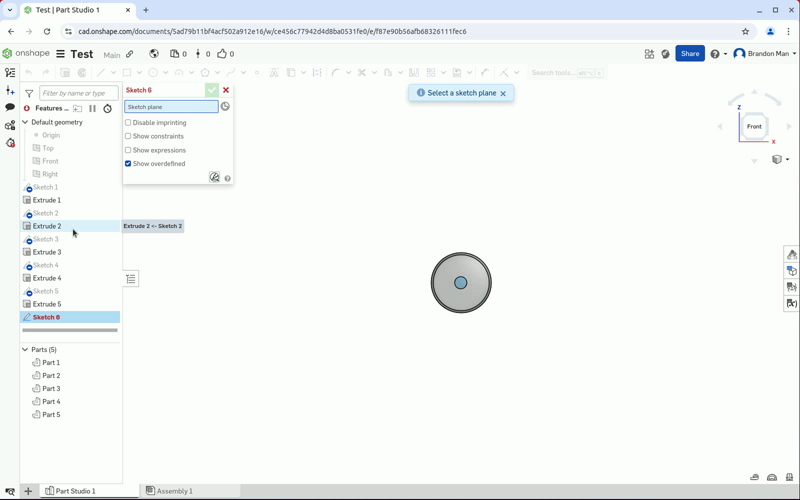
scroll(3)
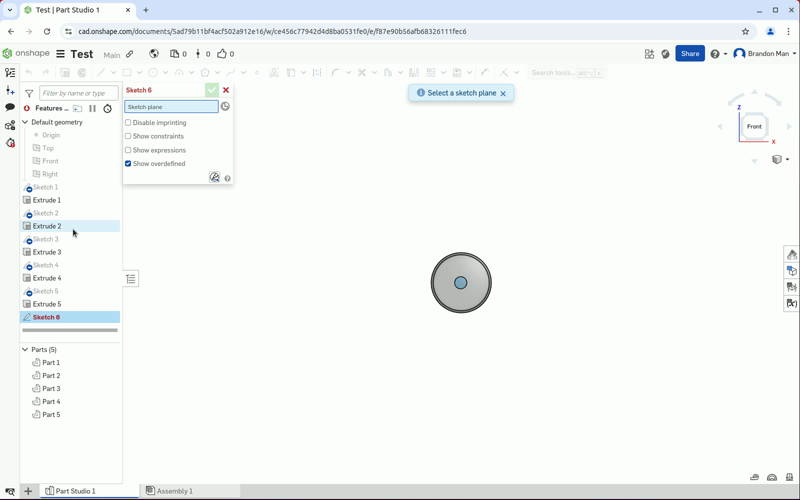
mouse_move(73, 163)
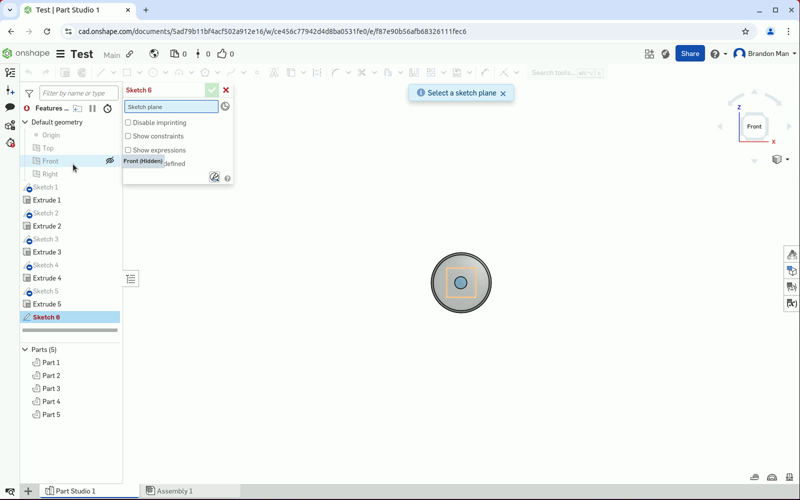
click(73, 163)
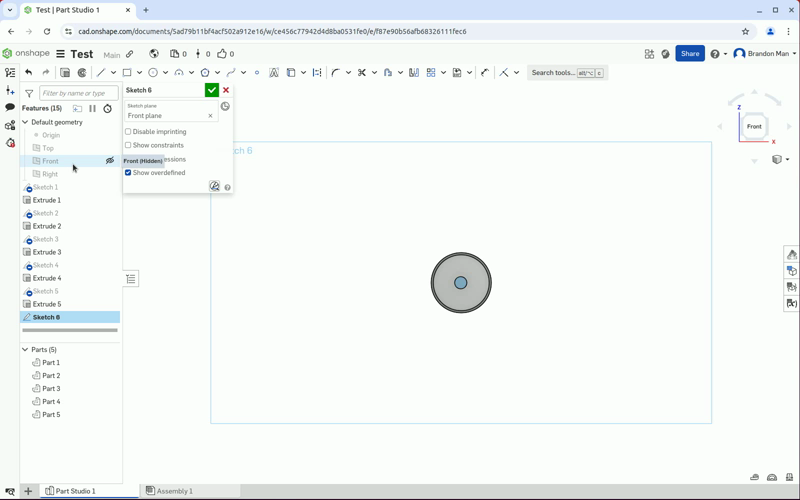
mouse_move(73, 352)
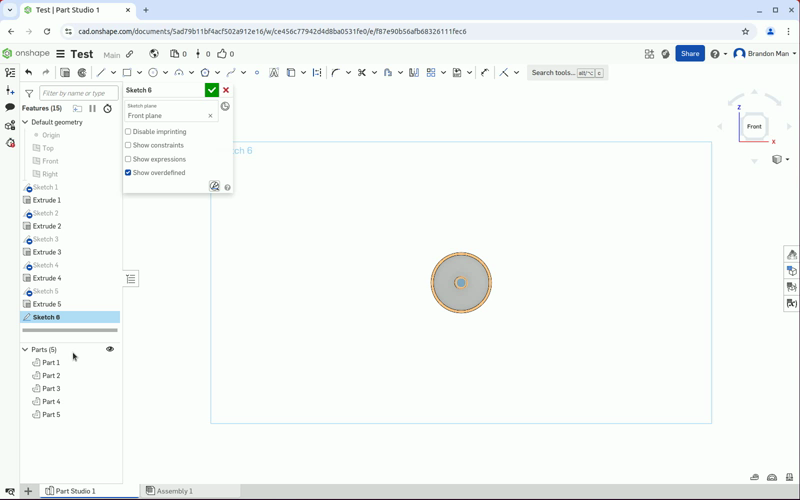
key(y)
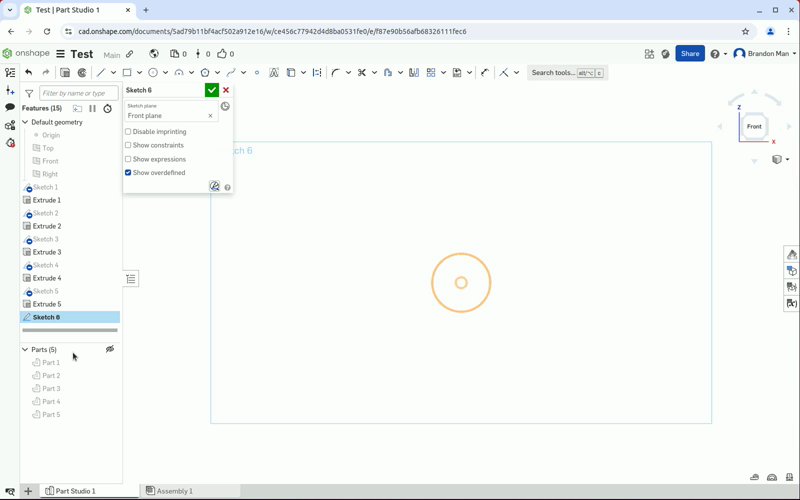
key(c)
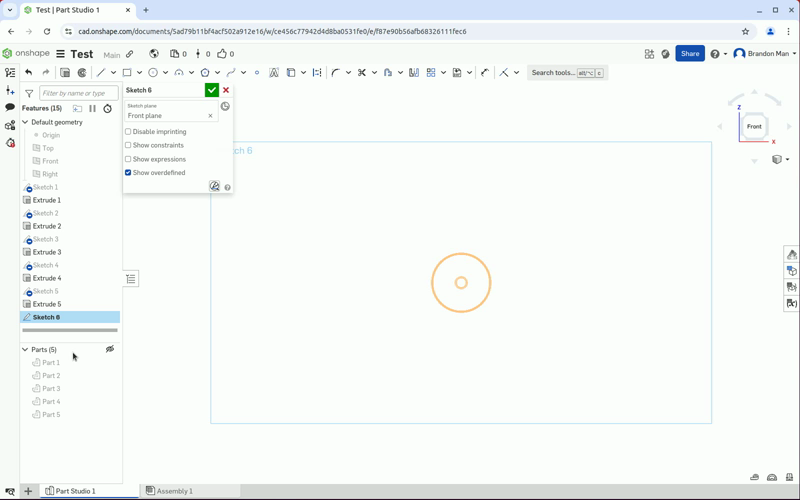
key_down(shift)
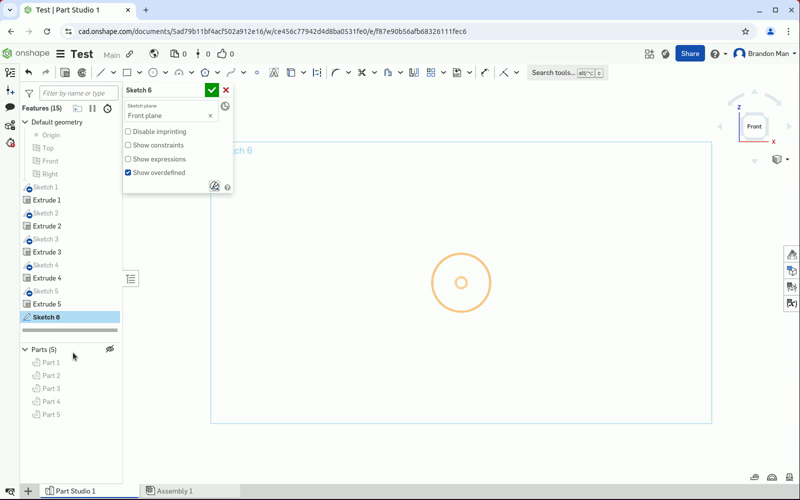
mouse_move(461, 282)
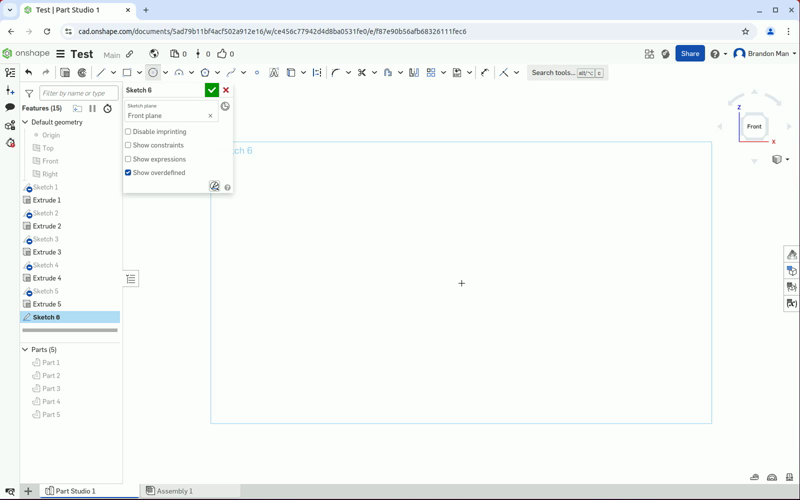
click(461, 282)
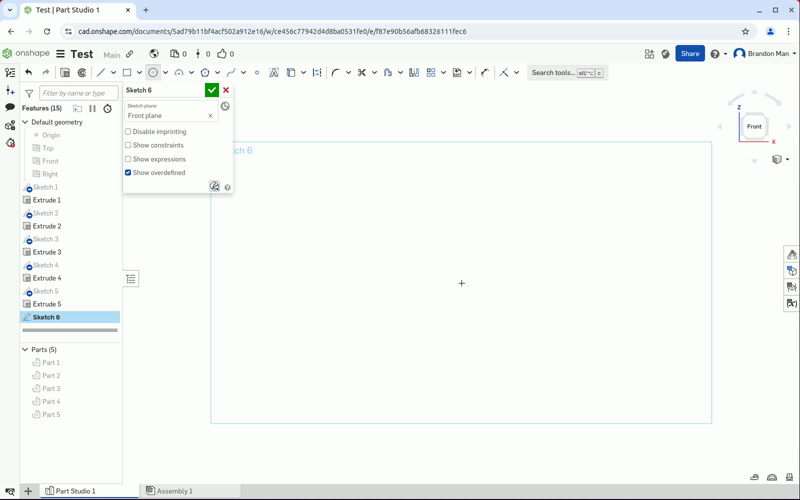
key_up(shift)
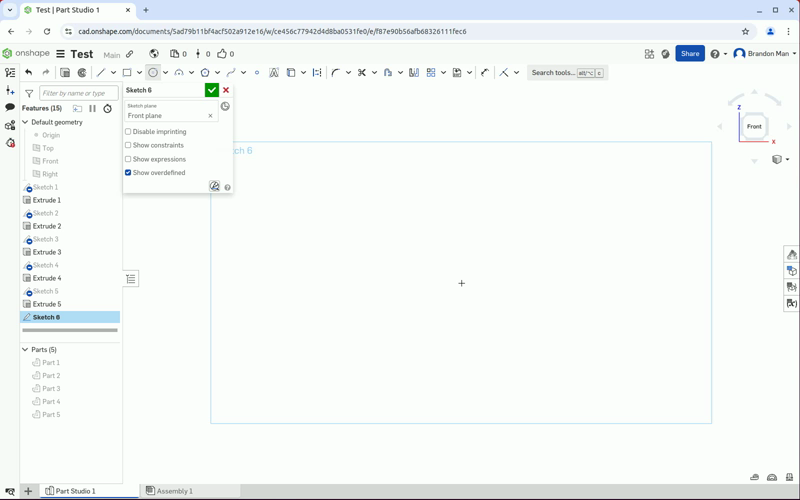
mouse_move(507, 282)
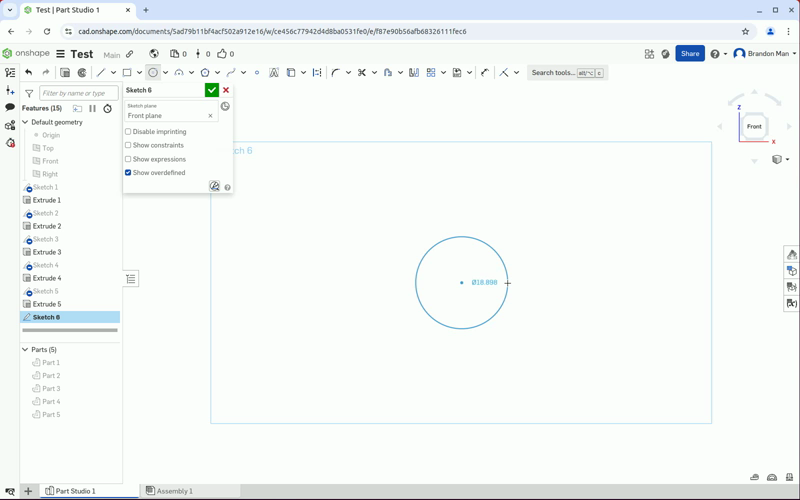
click(507, 282)
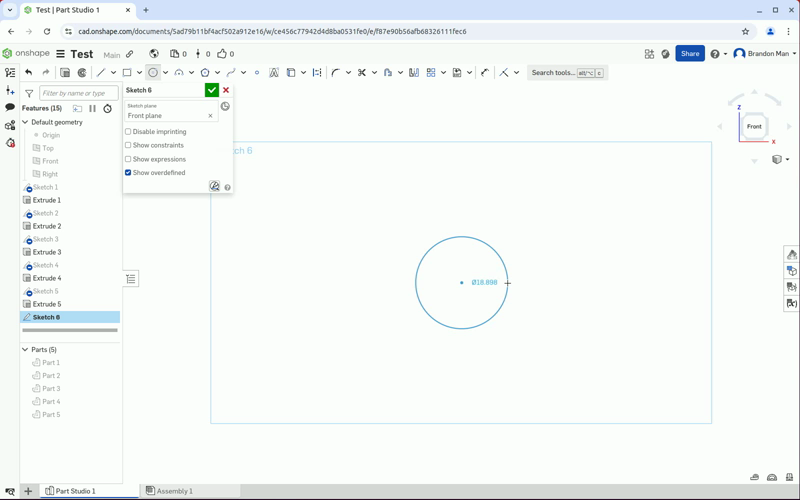
key(esc)
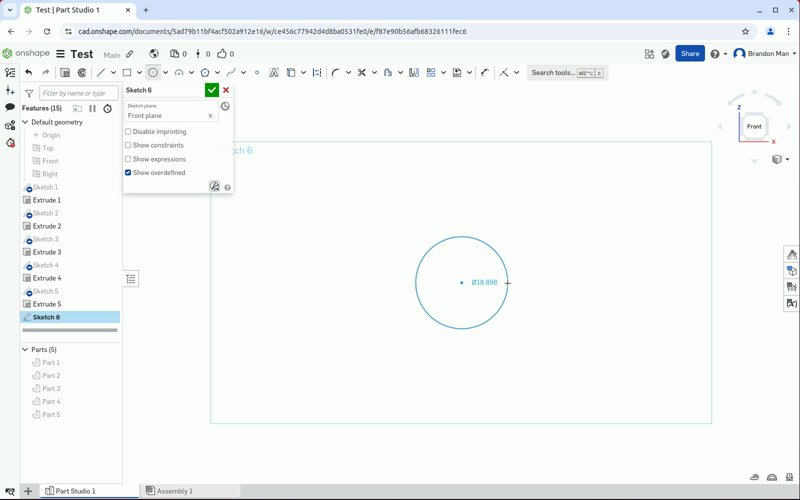
key(c)
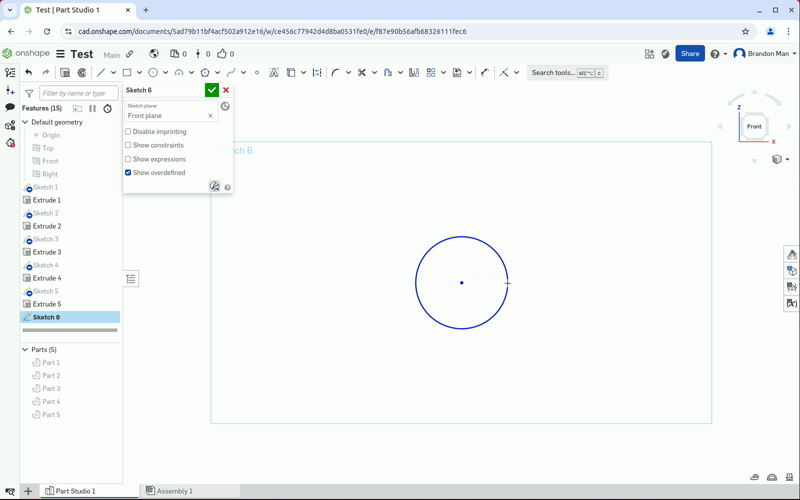
key_down(shift)
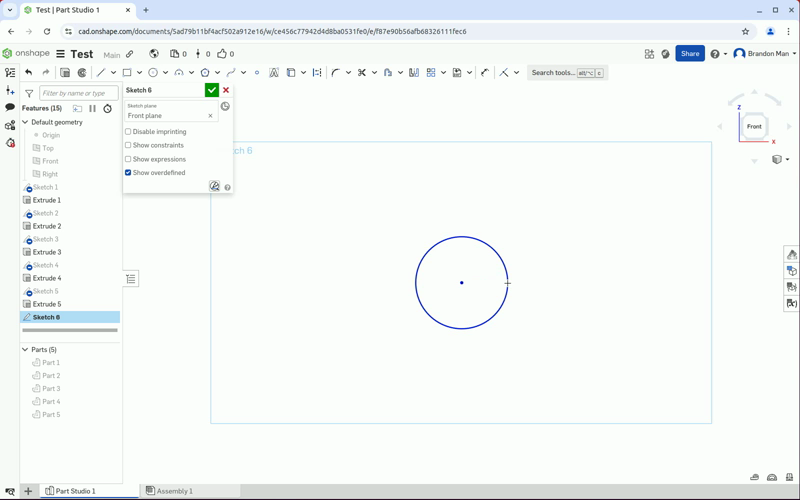
mouse_move(461, 282)
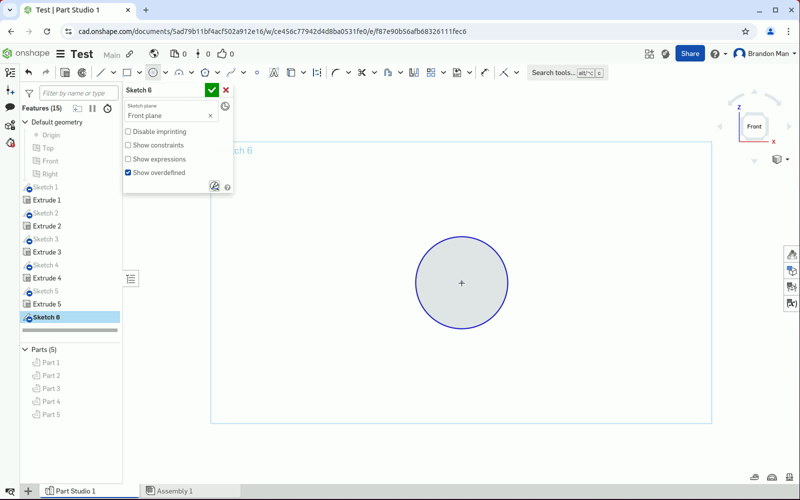
click(461, 282)
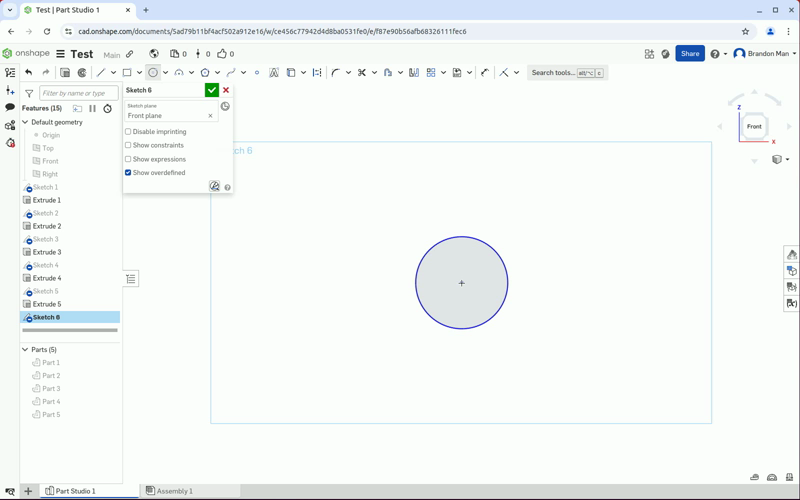
key_up(shift)
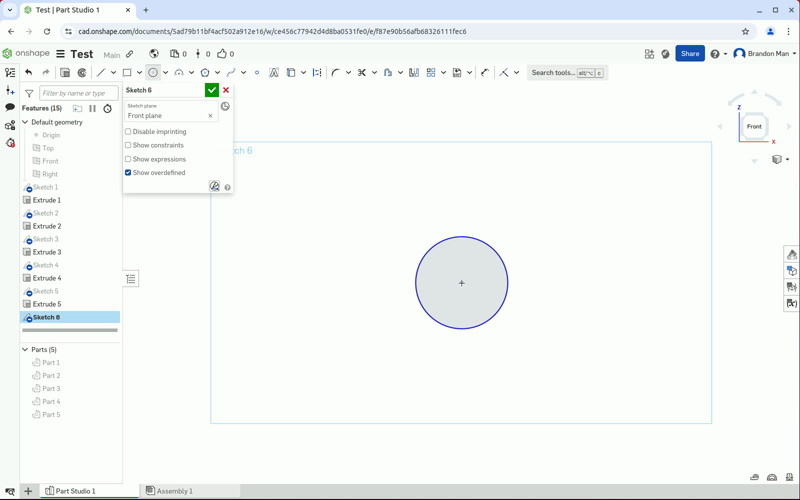
mouse_move(491, 282)
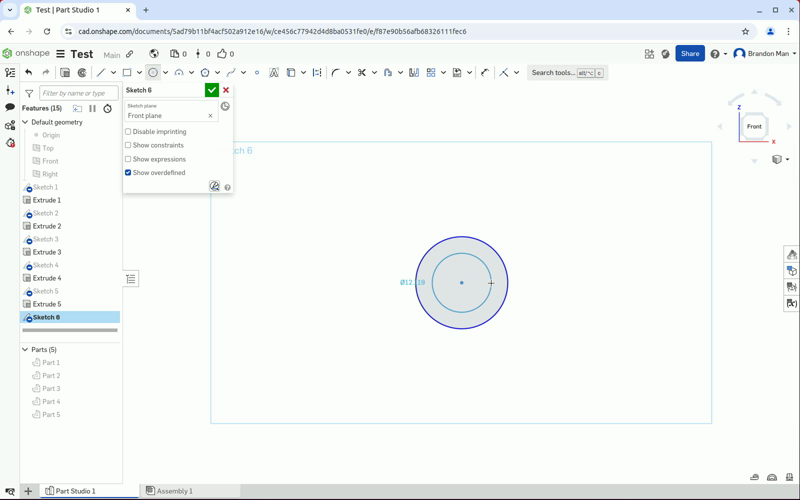
click(491, 282)
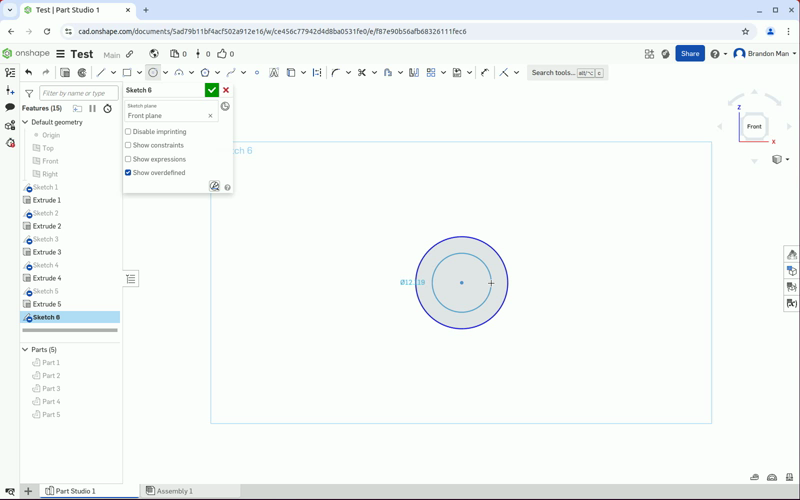
key(esc)
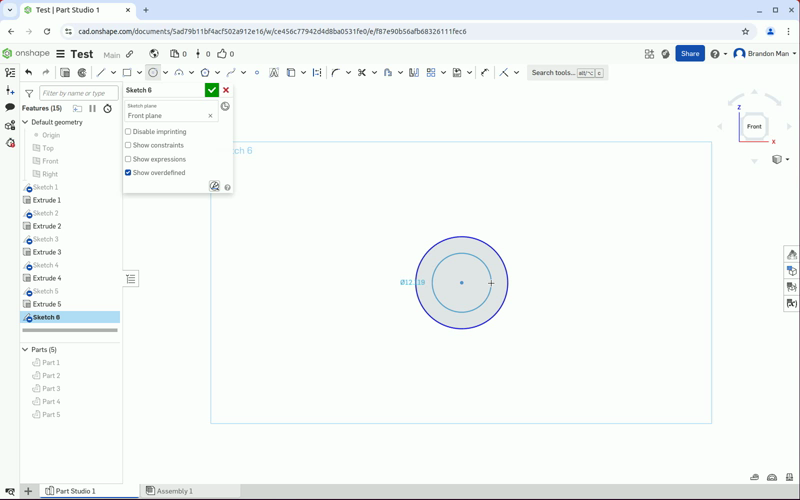
mouse_move(436, 258)
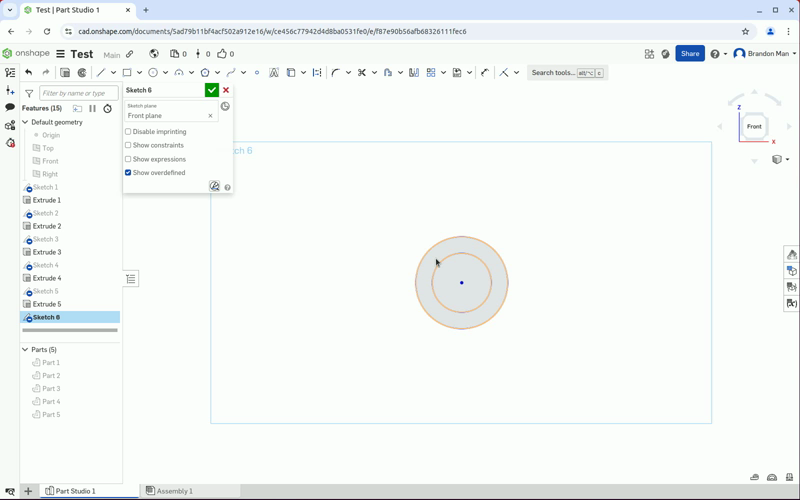
click(436, 258)
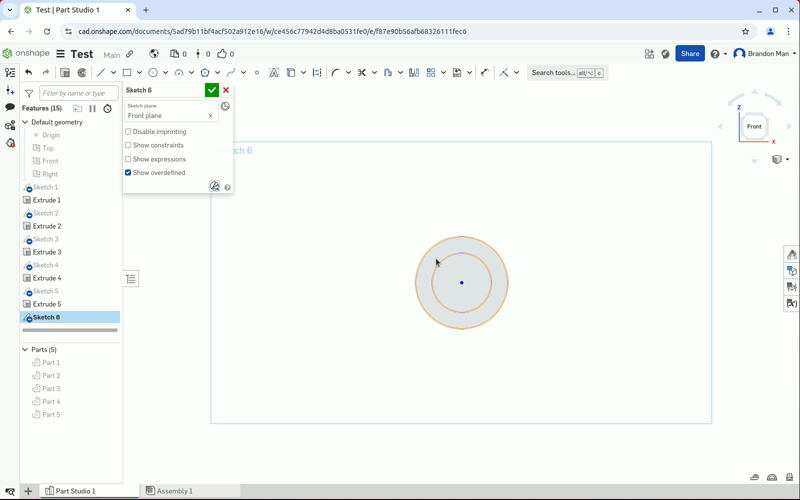
mouse_move(73, 352)
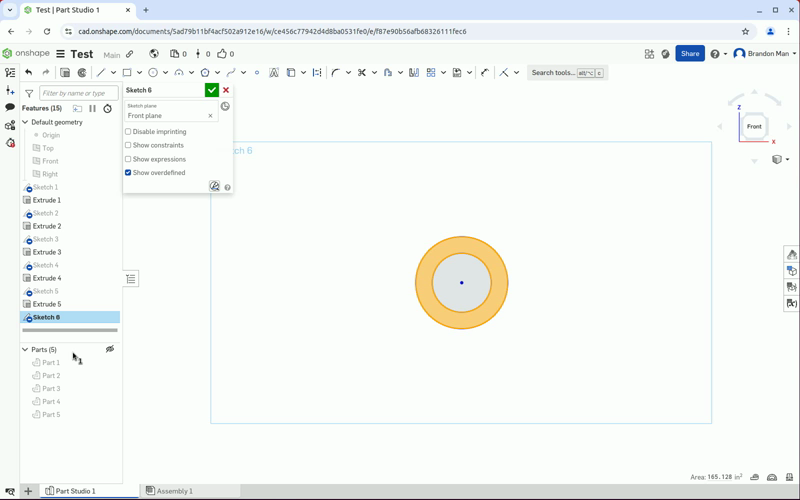
key(shift+y)
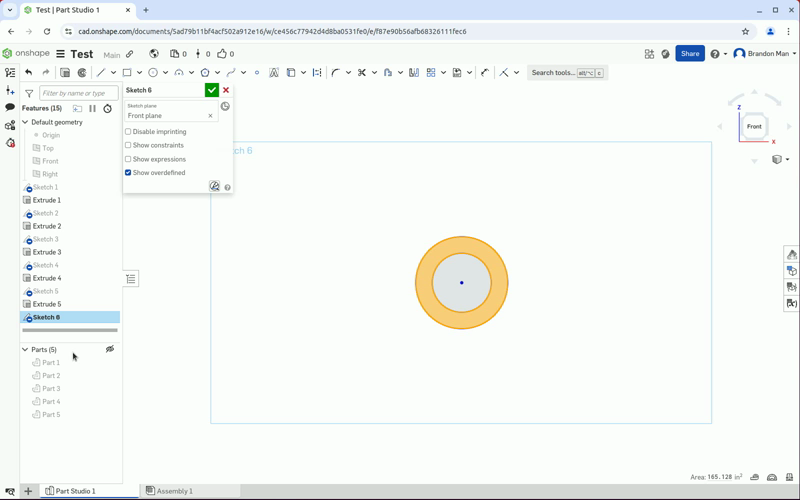
key(shift+e)
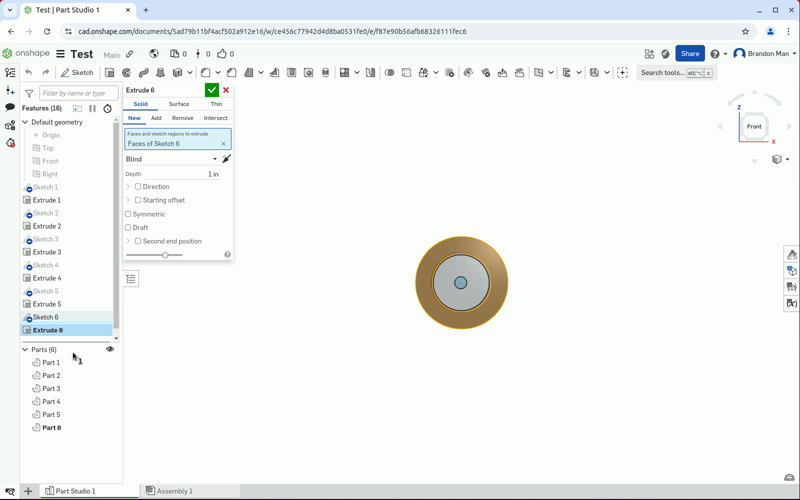
mouse_move(143, 106)
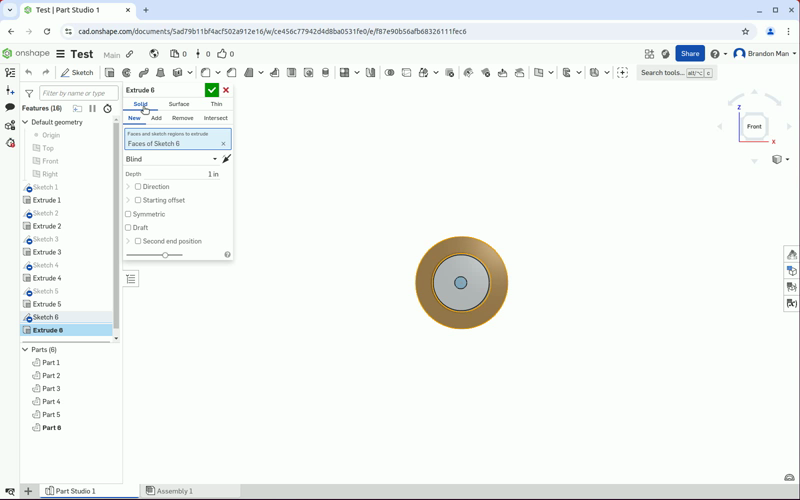
click(143, 106)
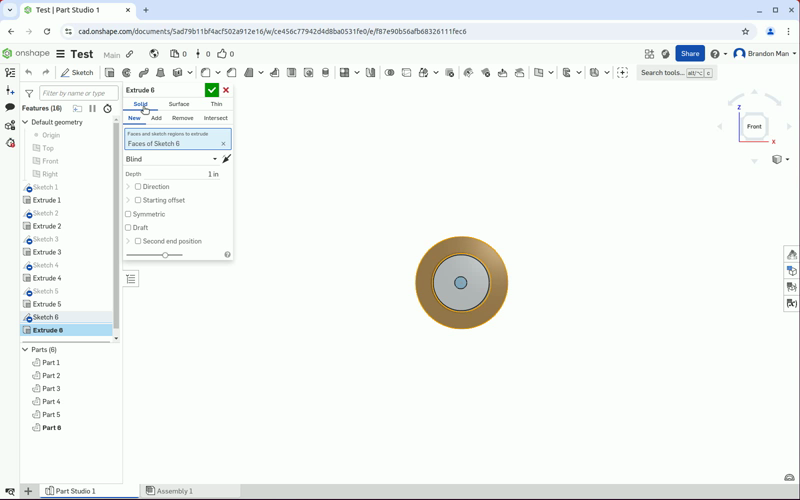
mouse_move(137, 120)
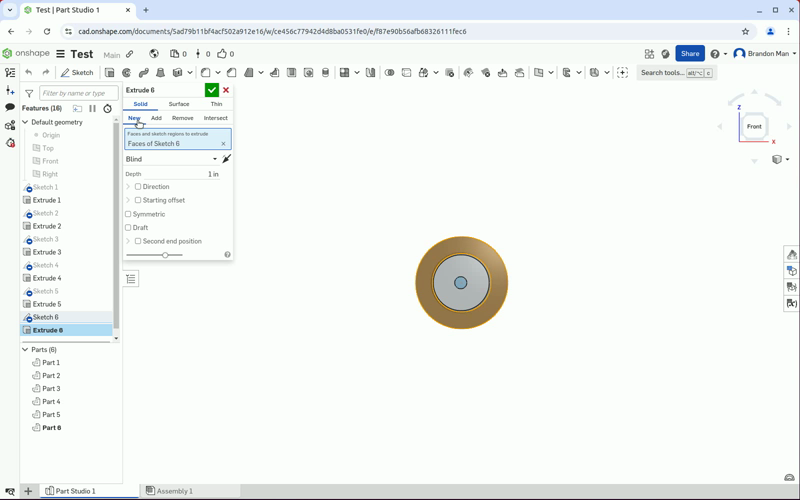
click(137, 120)
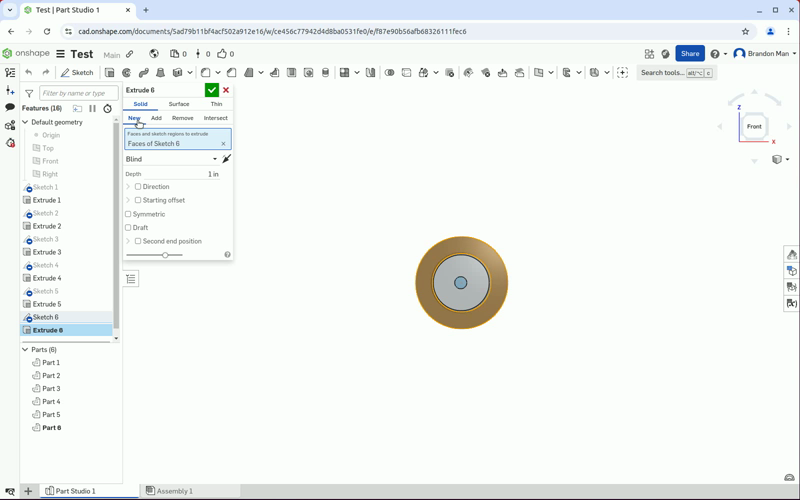
key(tab, 4)
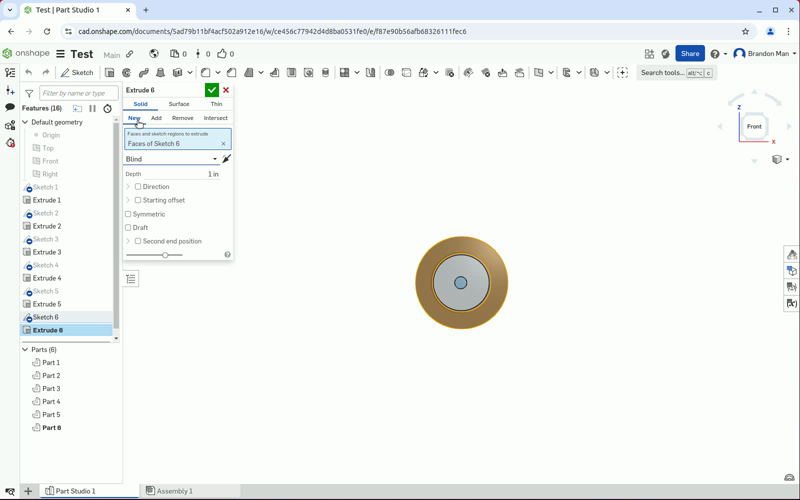
text(-23.108)
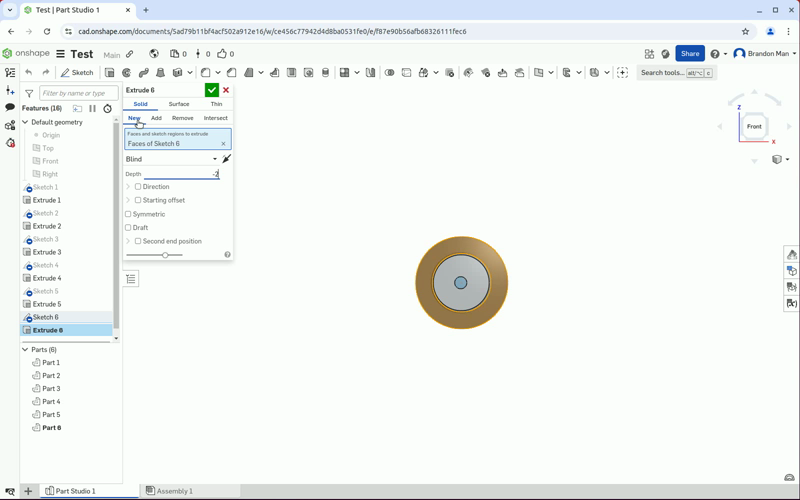
key(enter)
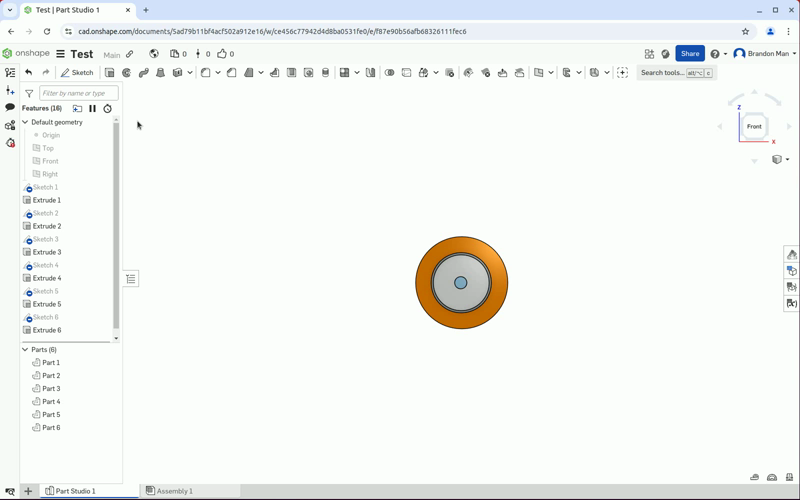
key(shift+h)
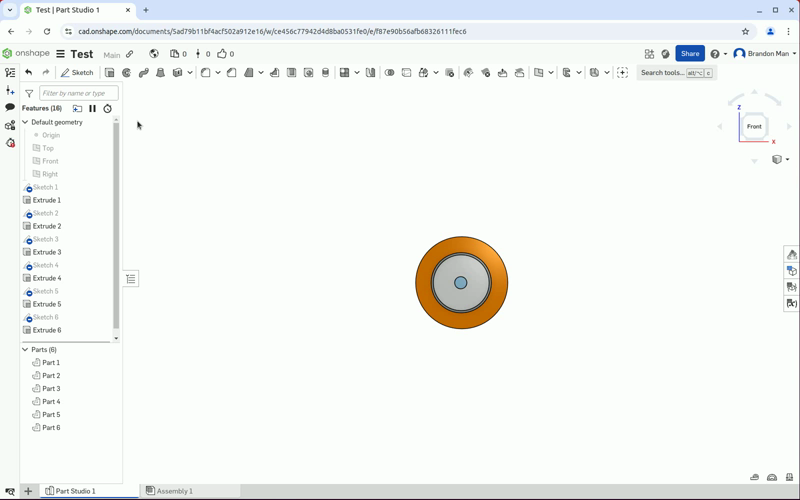
key(shift+h)
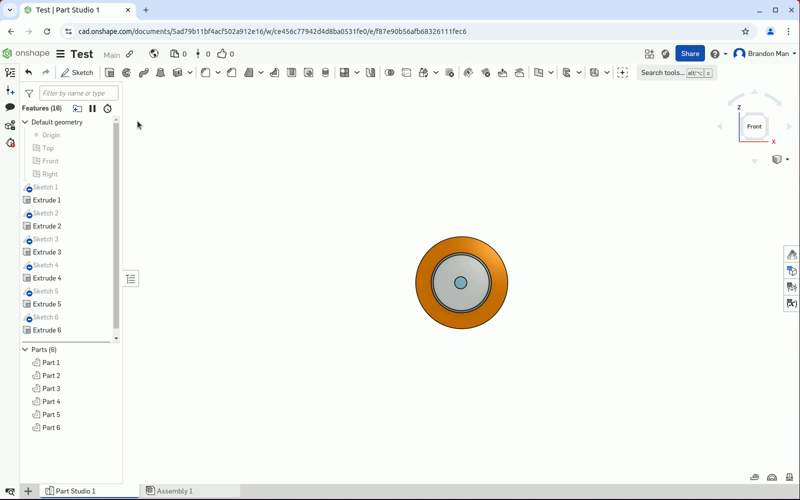
key(shift+7)
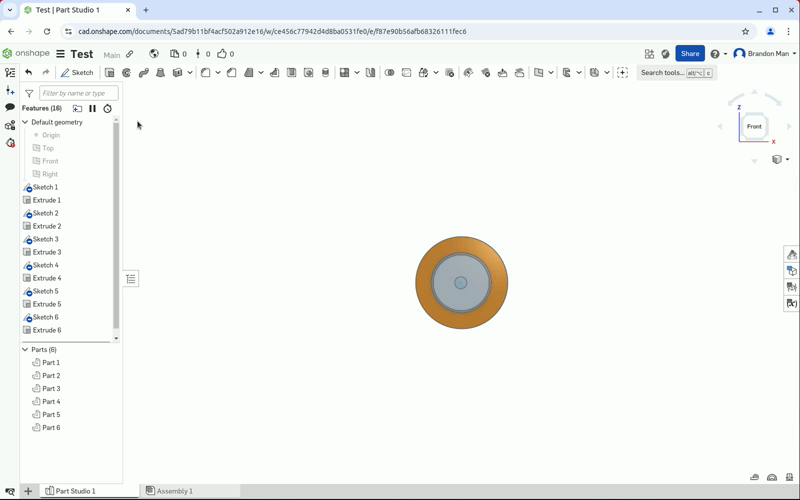
key(left, 2)
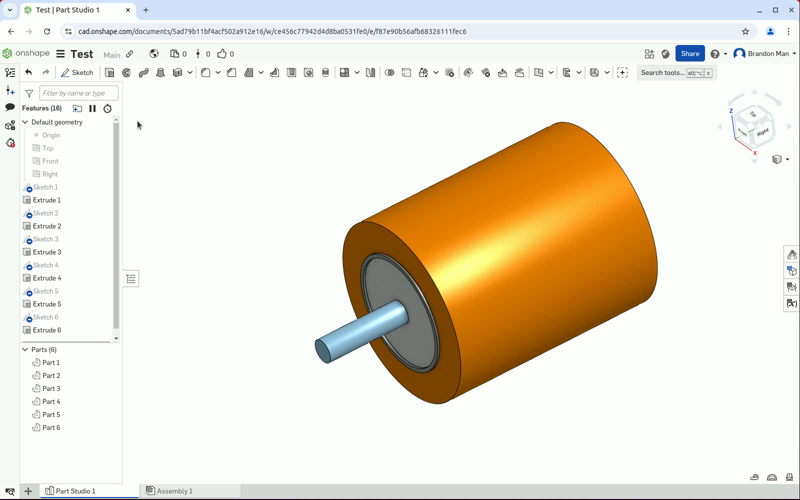
key(down, 2)
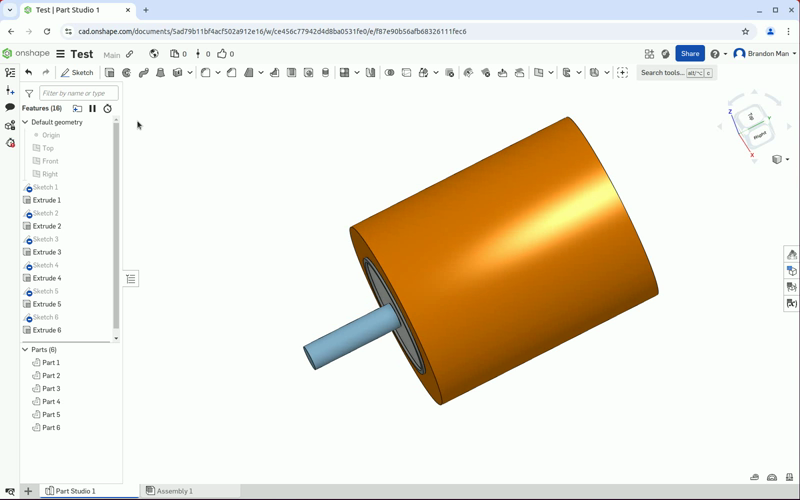
key(up, 2)
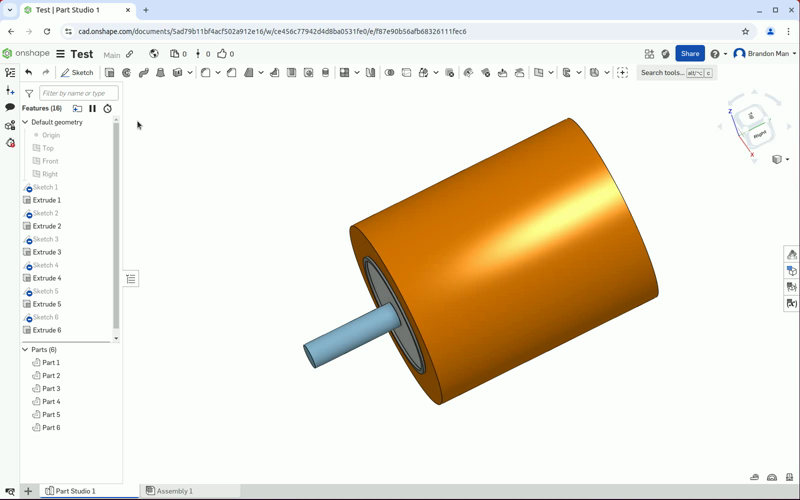
key(right, 2)
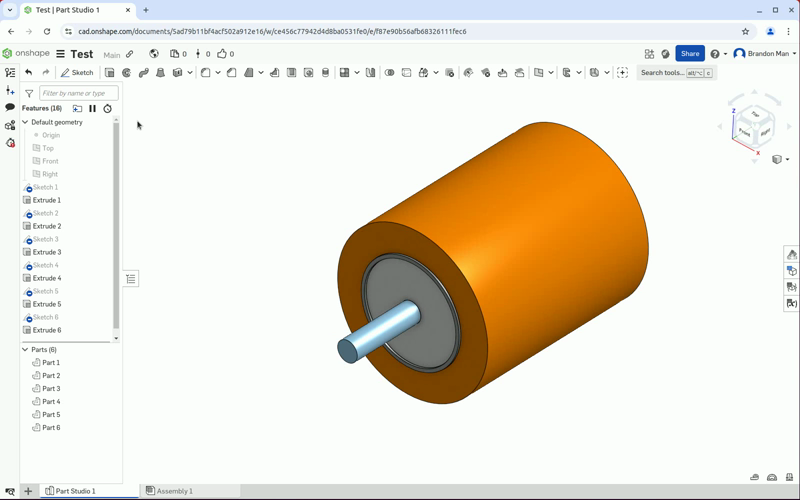
mouse_move(69, 189)
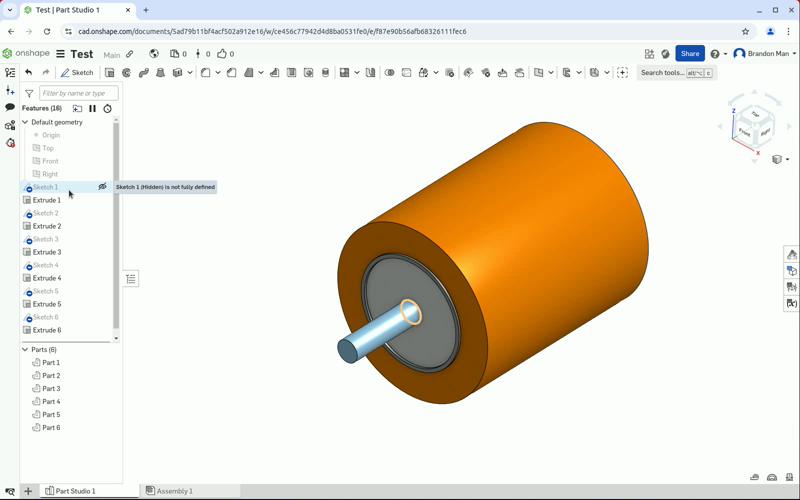
click(69, 189)